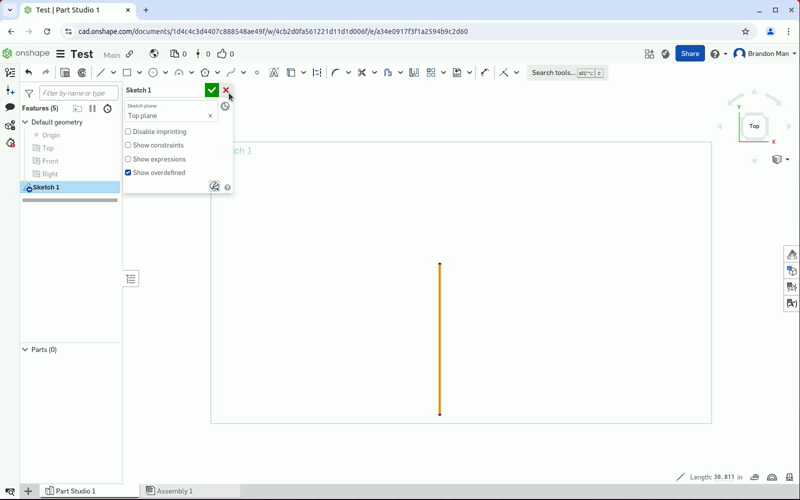
key(shift+h)
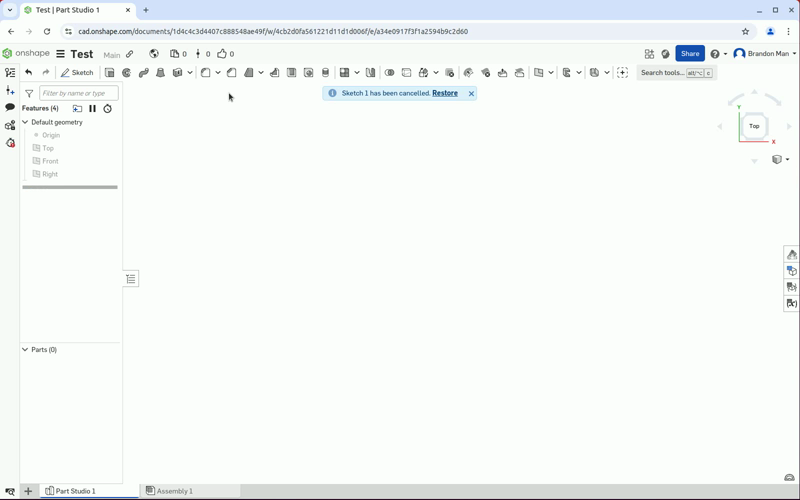
mouse_move(73, 352)
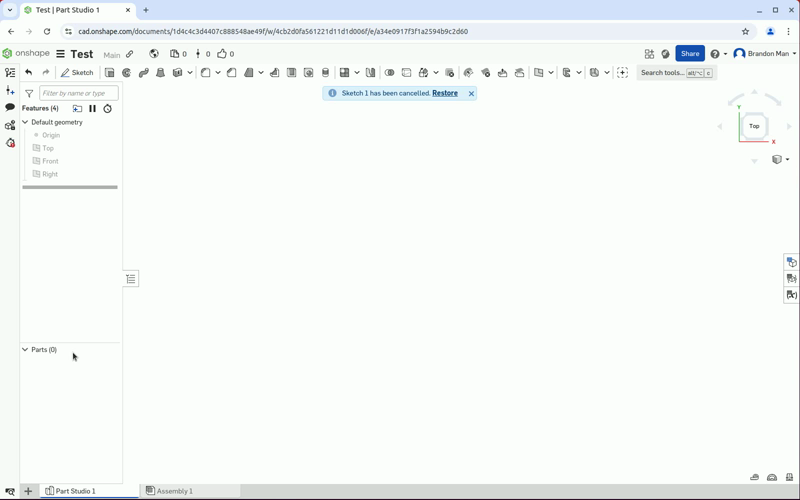
key(y)
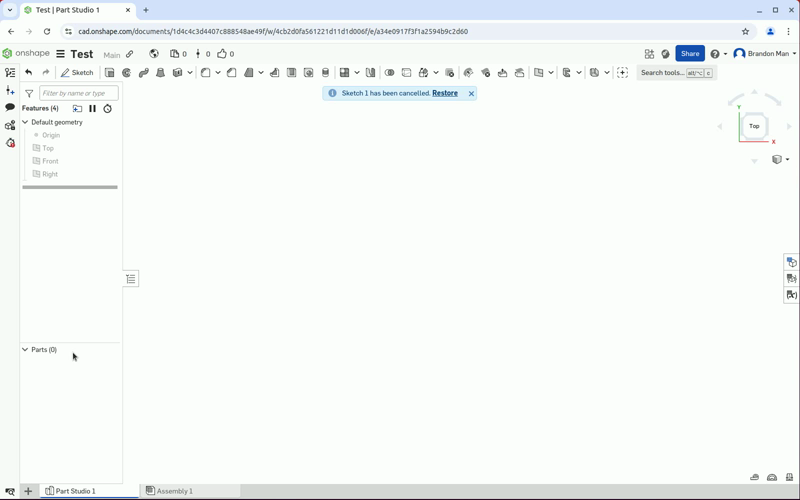
key(shift+p)
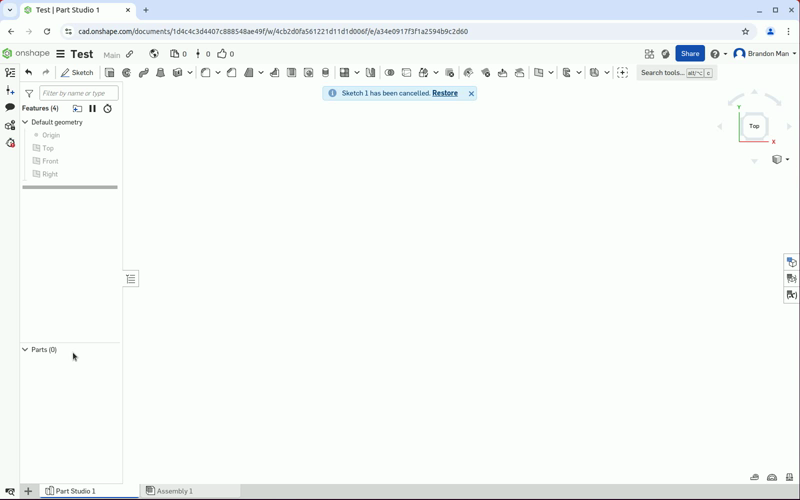
key(space)
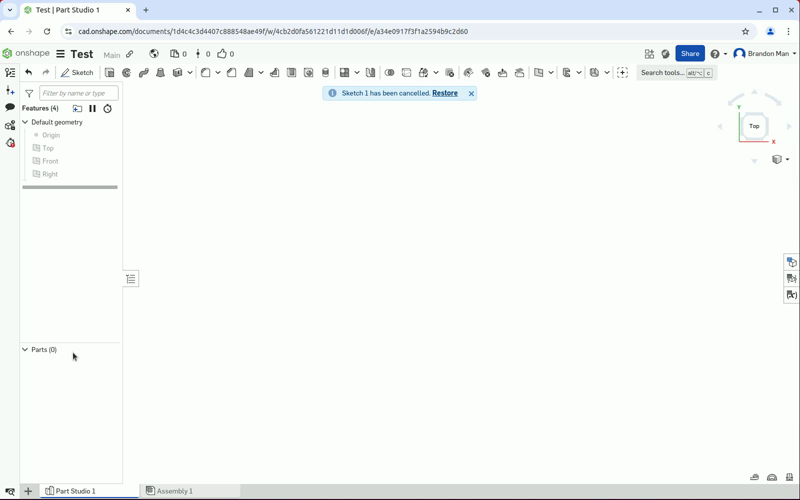
key_down(shift)
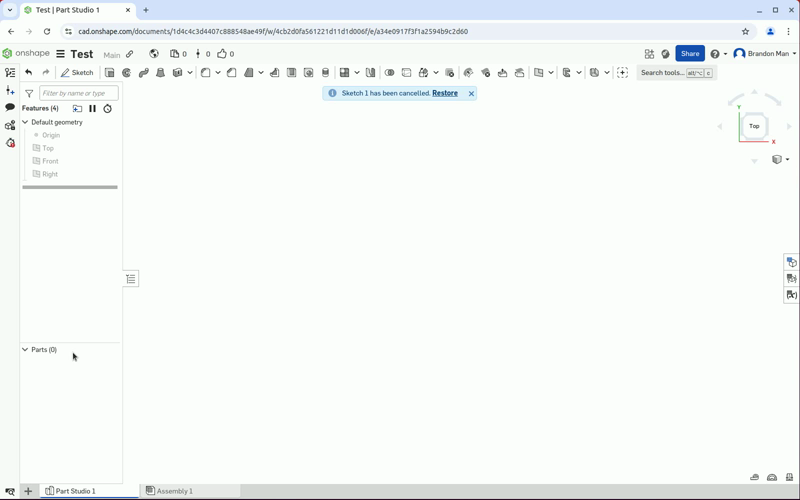
key(up)
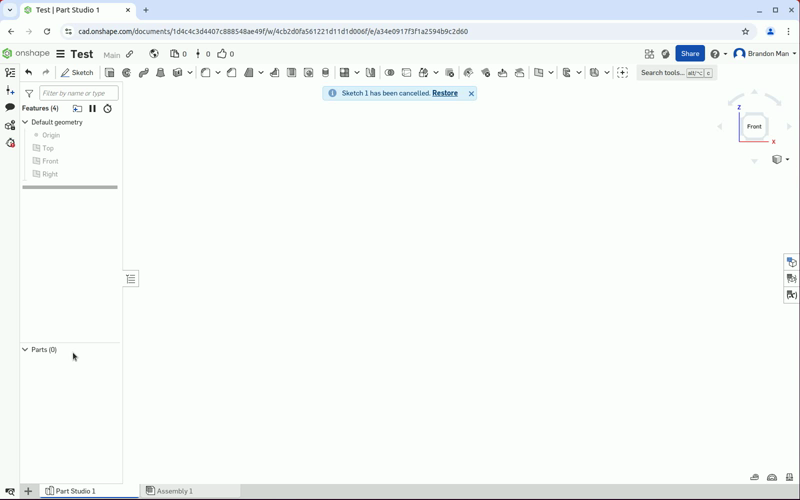
key_up(shift)
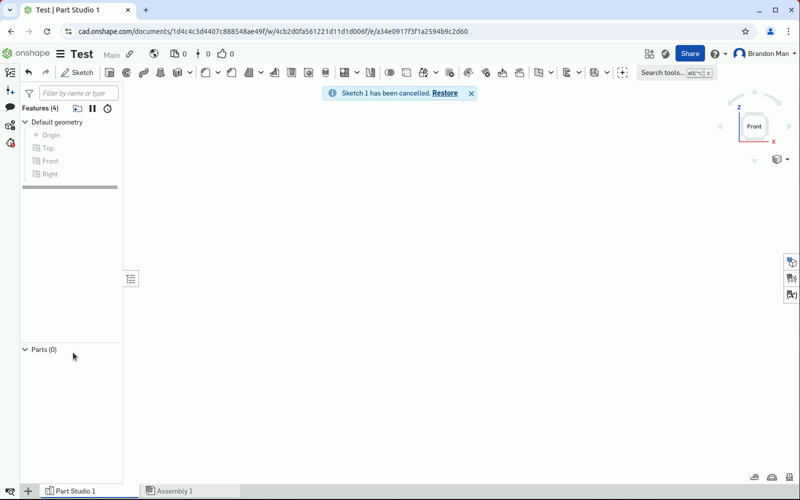
key(space)
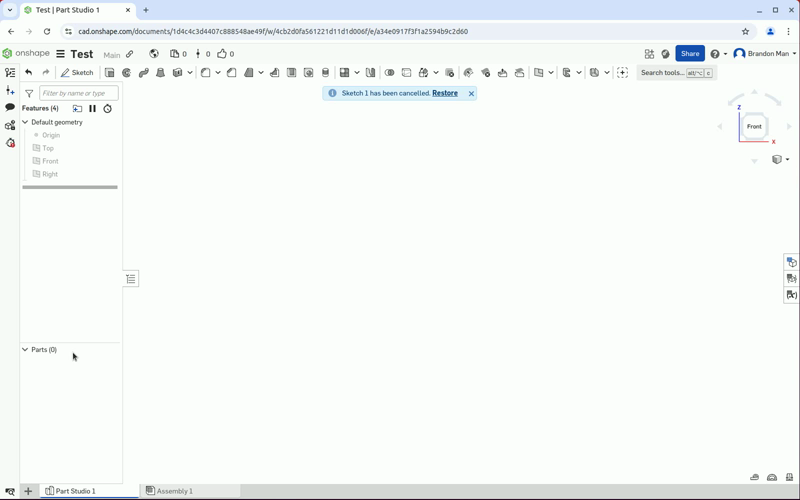
key_down(shift)
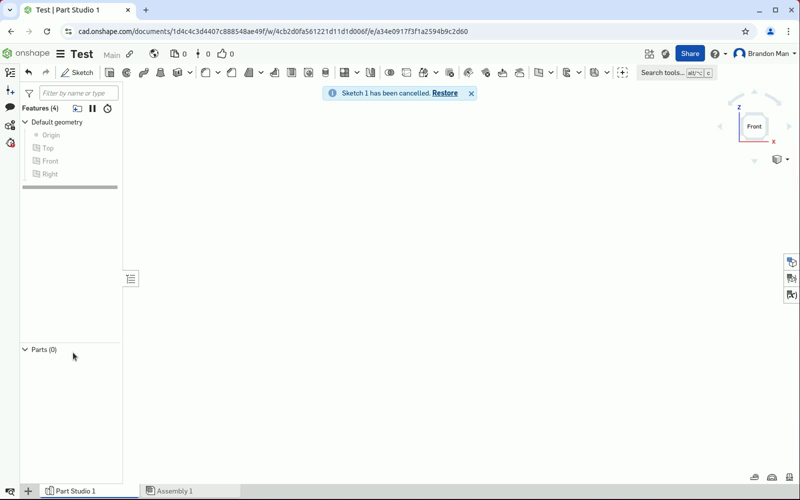
key(left)
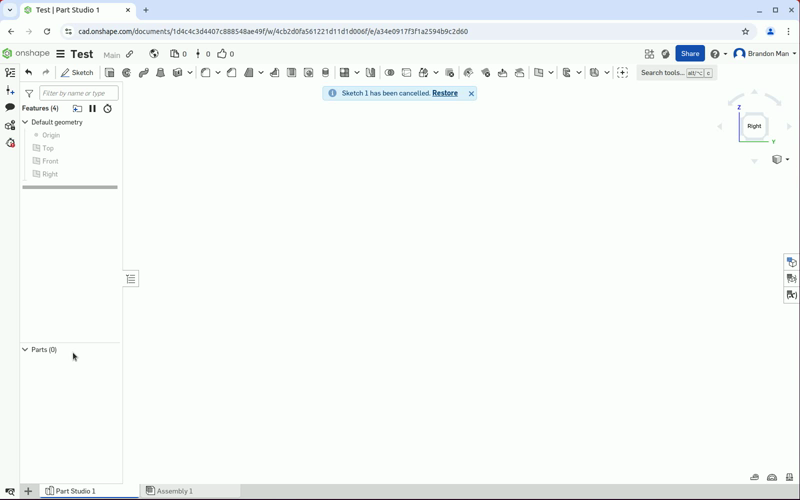
key_up(shift)
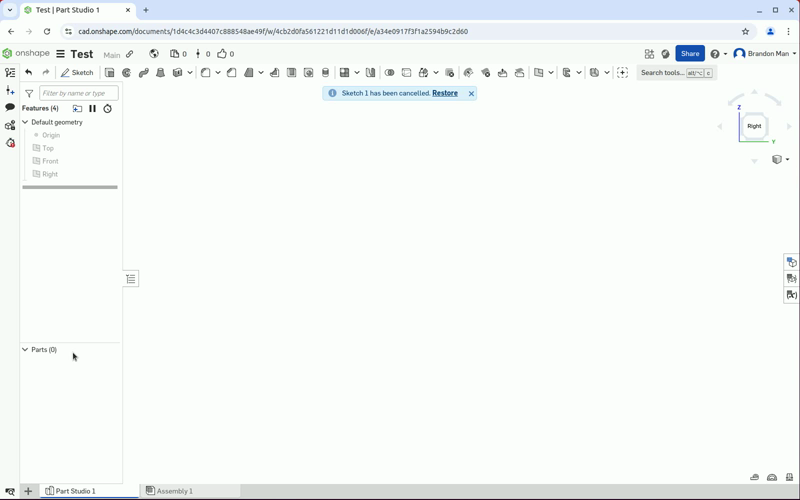
mouse_move(73, 352)
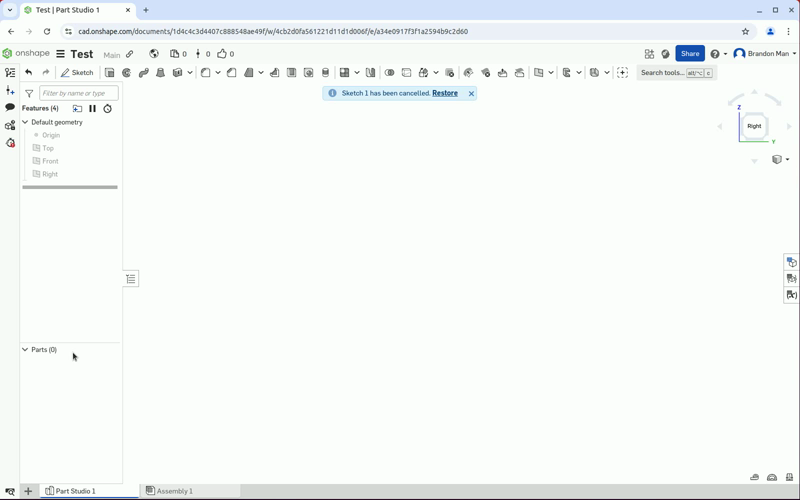
key(shift+y)
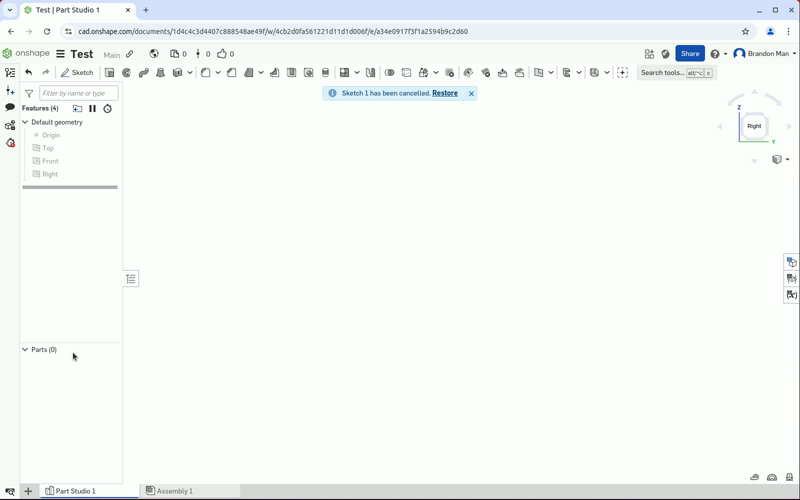
key(shift+s)
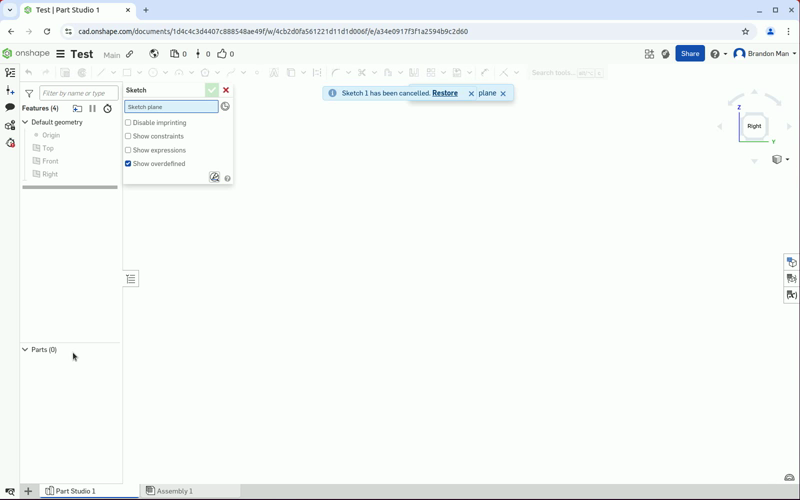
mouse_move(73, 176)
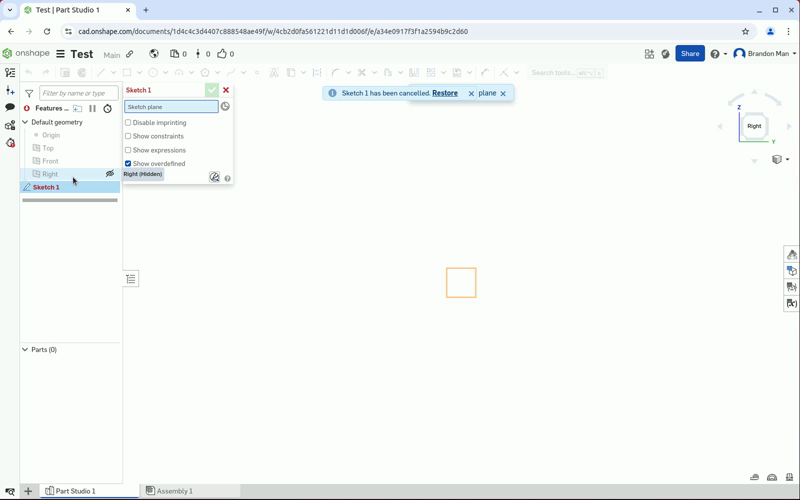
click(73, 176)
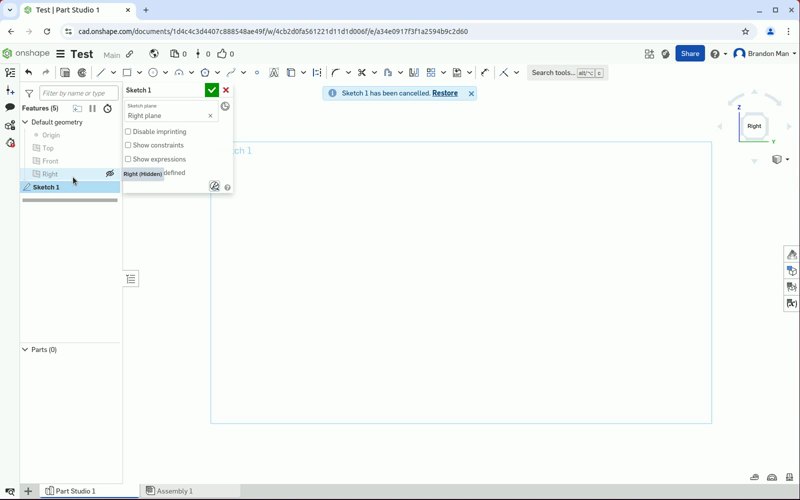
mouse_move(73, 352)
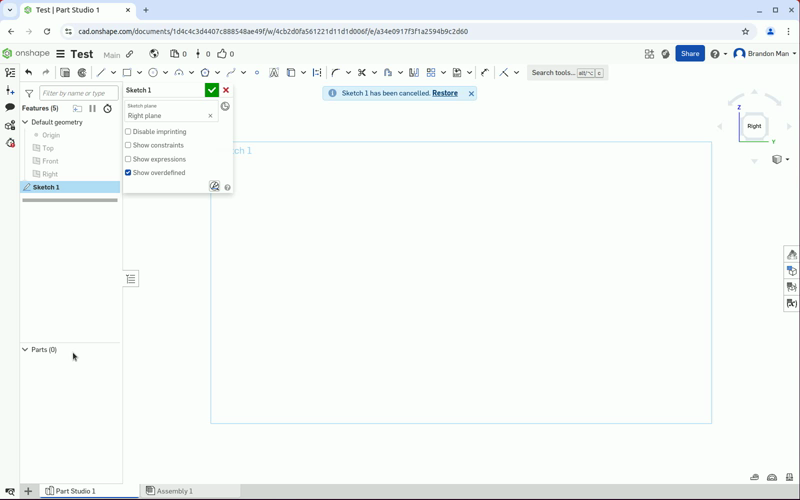
key(y)
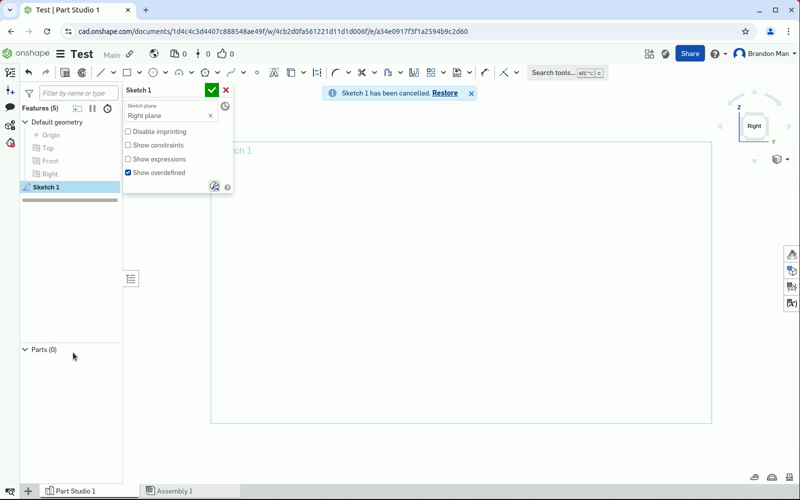
key(l)
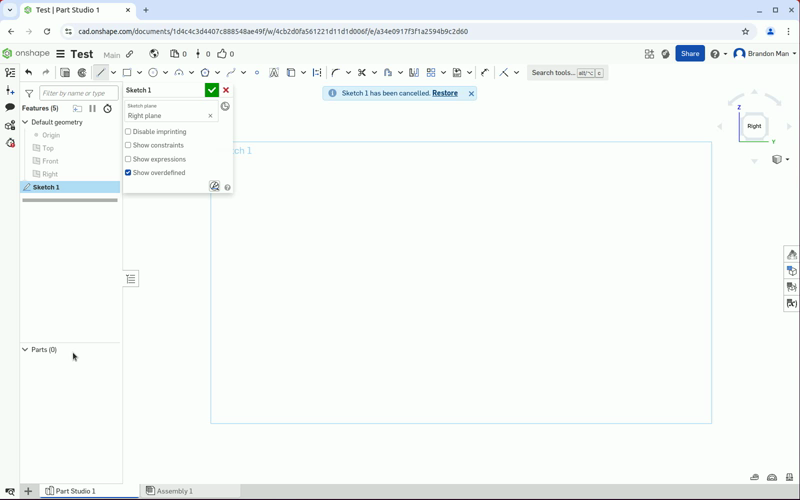
key_down(shift)
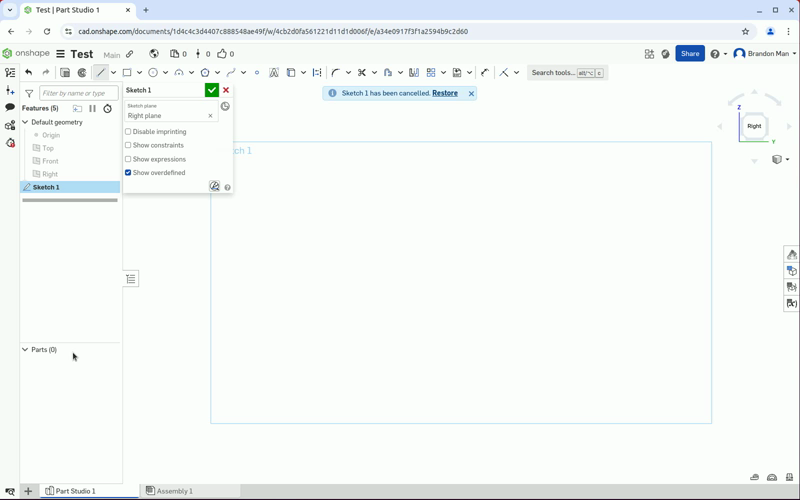
mouse_move(460, 282)
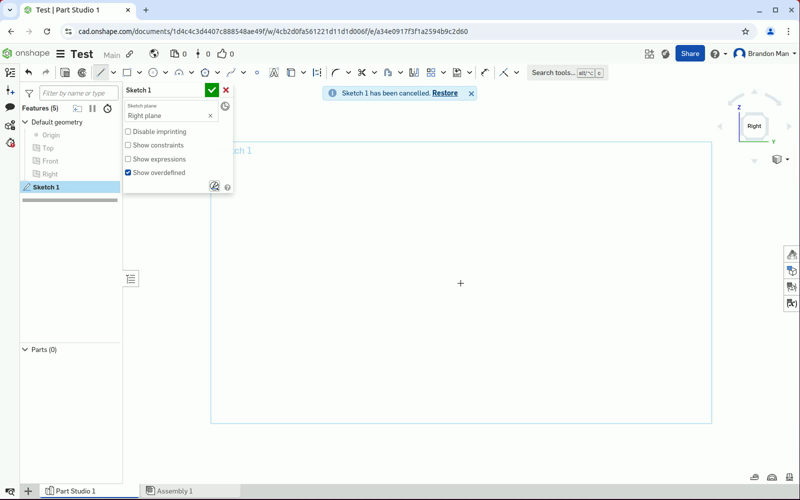
click(460, 282)
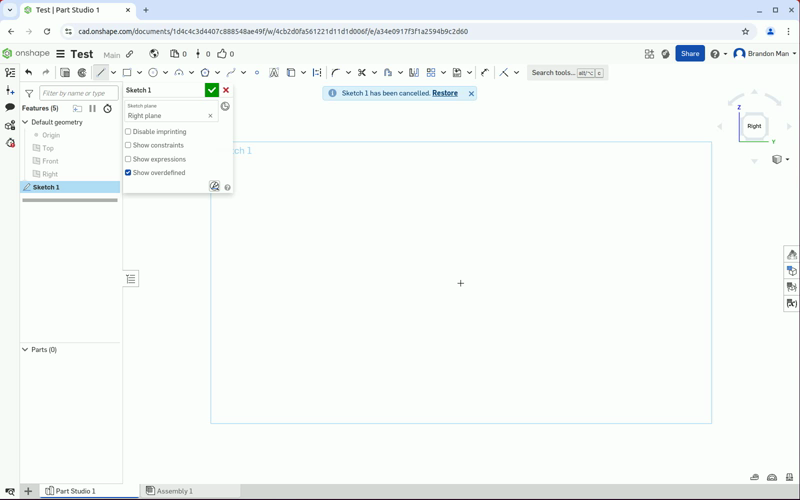
key_up(shift)
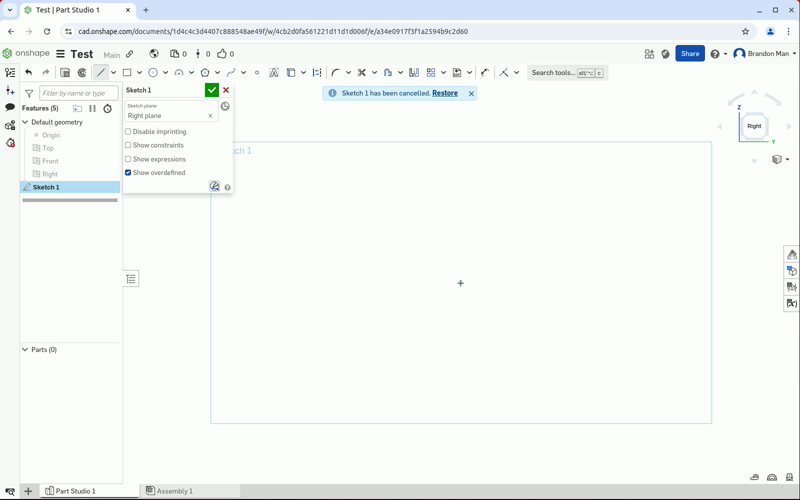
key_down(shift)
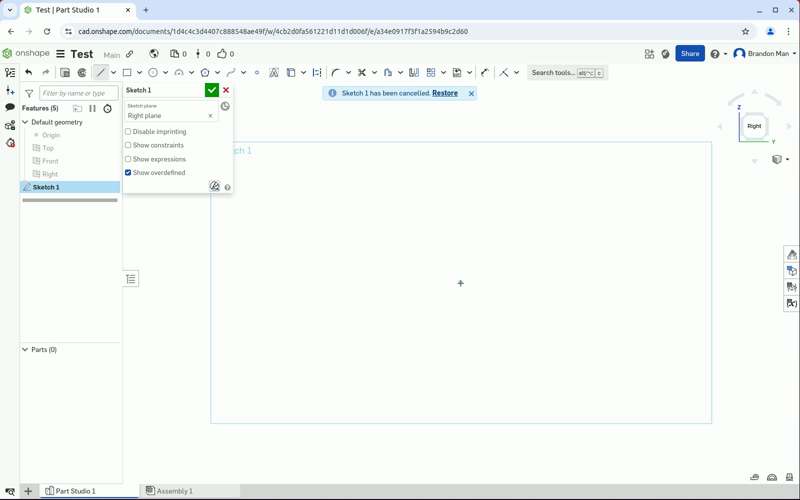
mouse_move(490, 282)
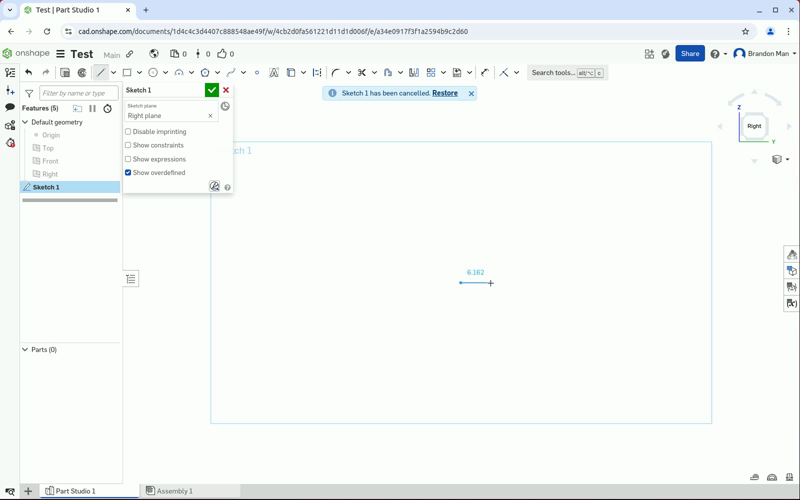
mouse_move(479, 282)
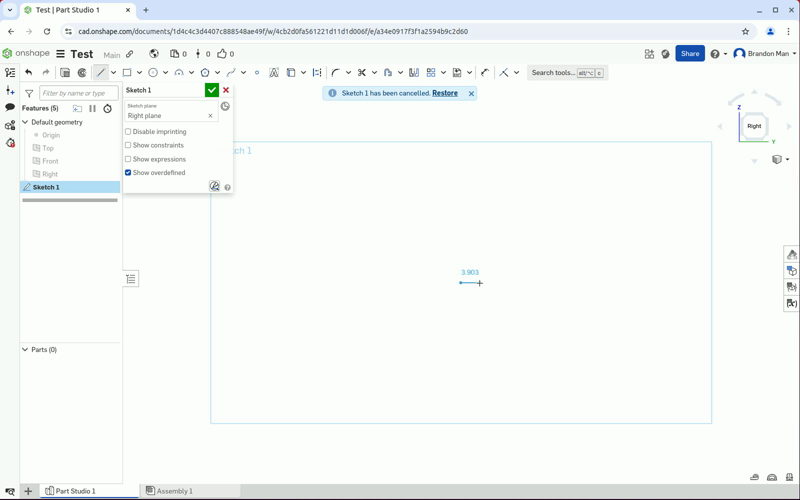
click(479, 282)
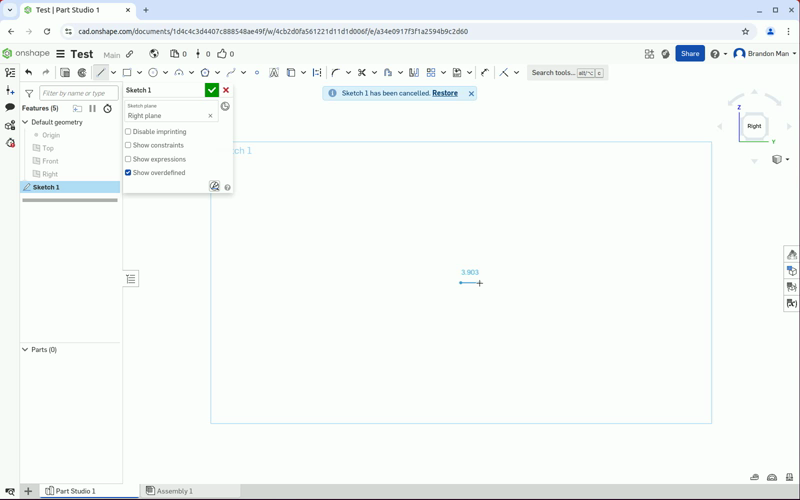
key_up(shift)
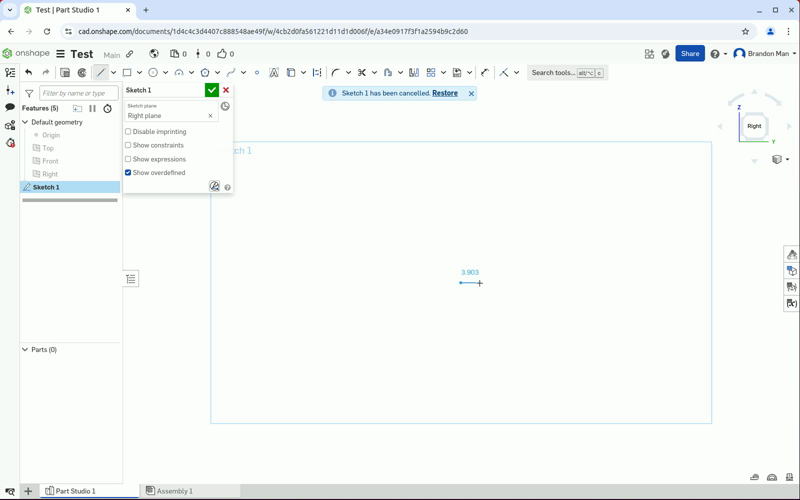
key_down(shift)
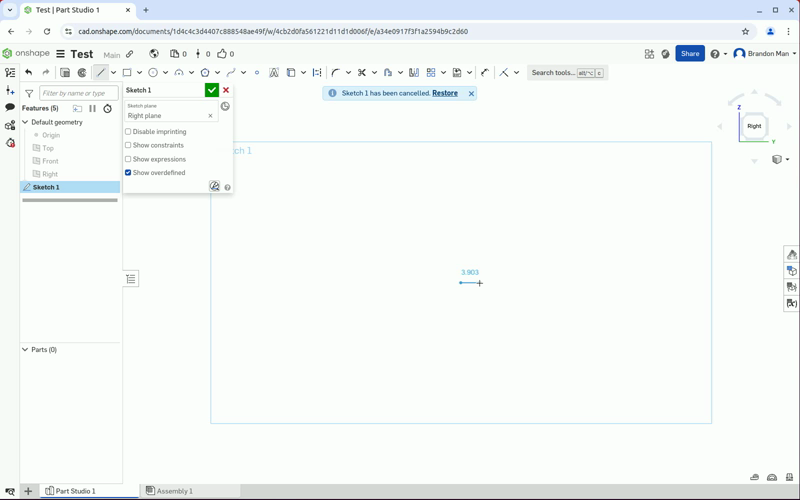
mouse_move(509, 282)
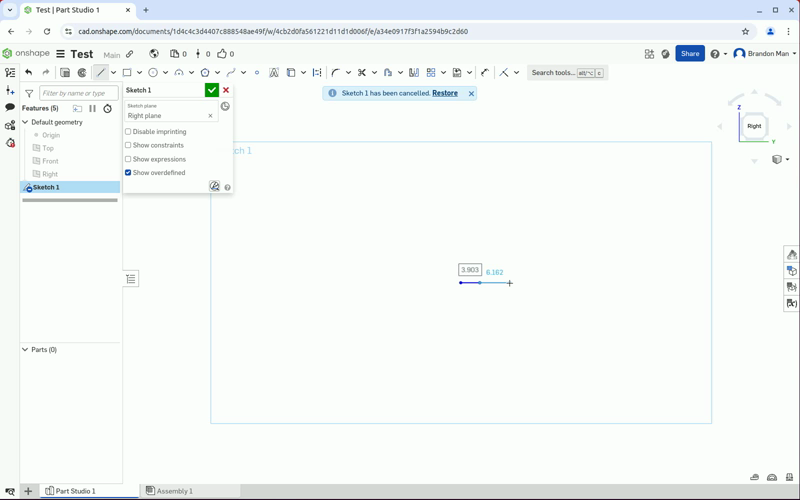
mouse_move(479, 270)
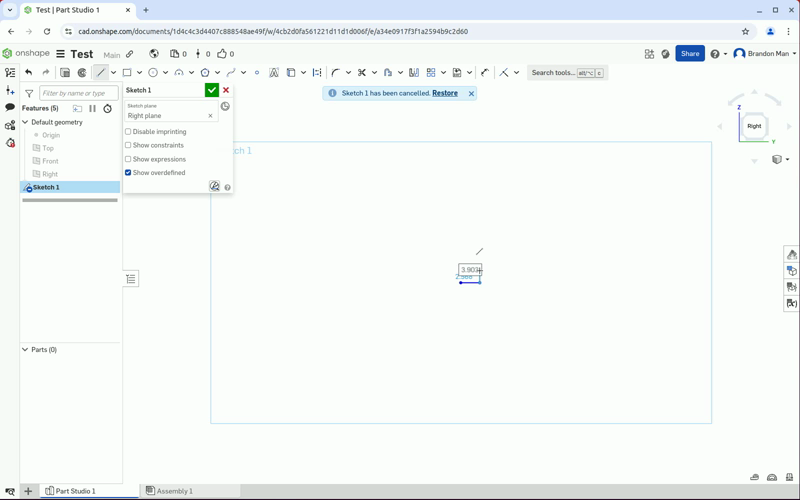
click(479, 270)
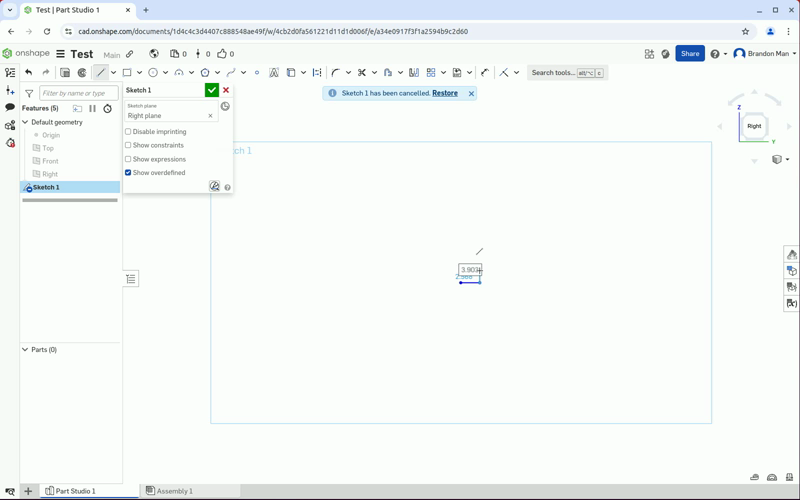
key_up(shift)
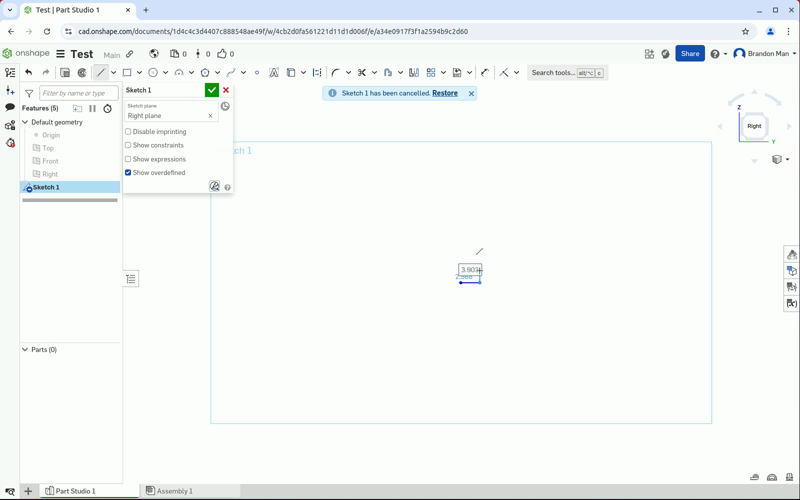
key_down(shift)
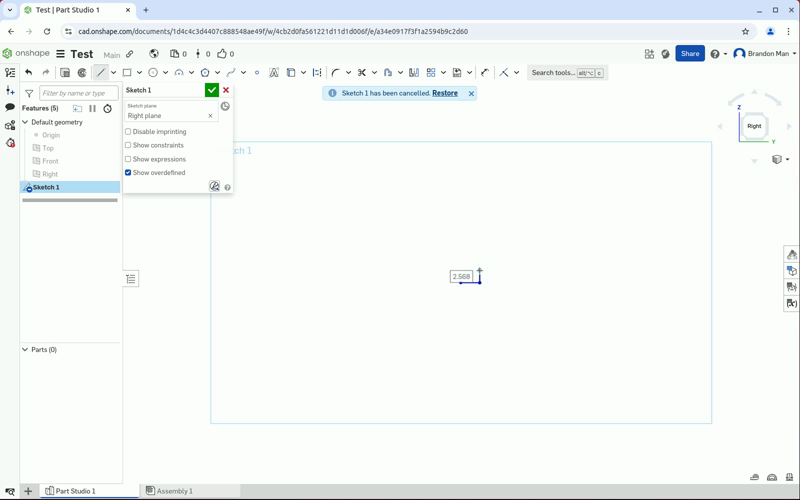
mouse_move(509, 270)
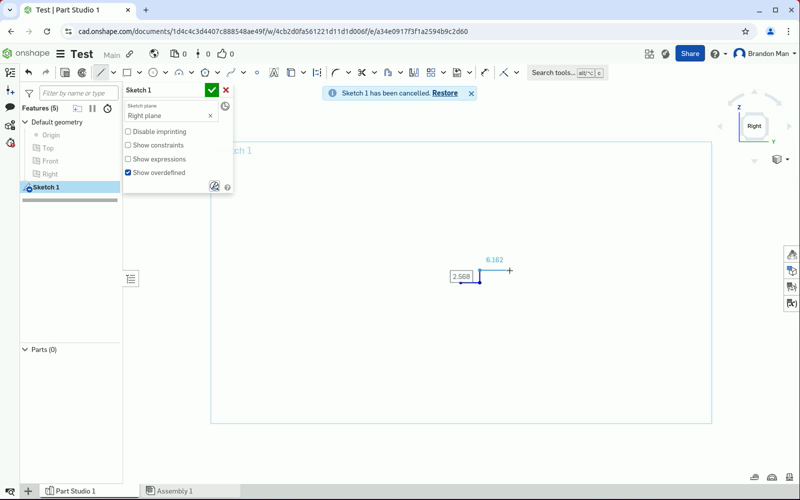
mouse_move(491, 270)
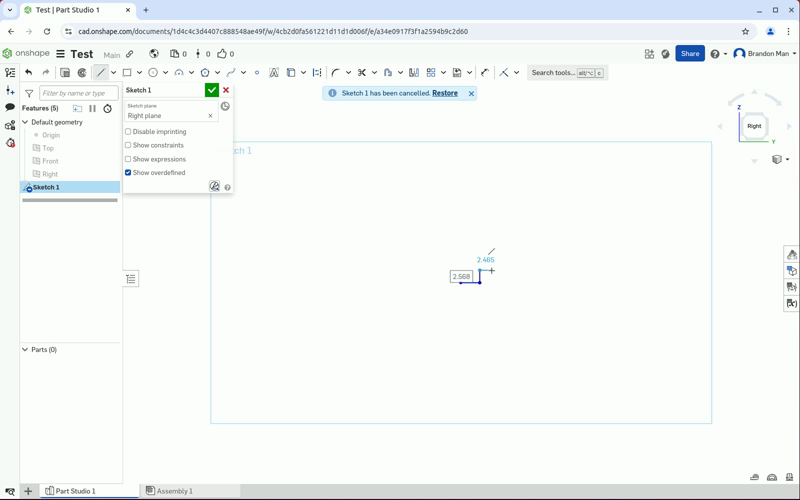
click(491, 270)
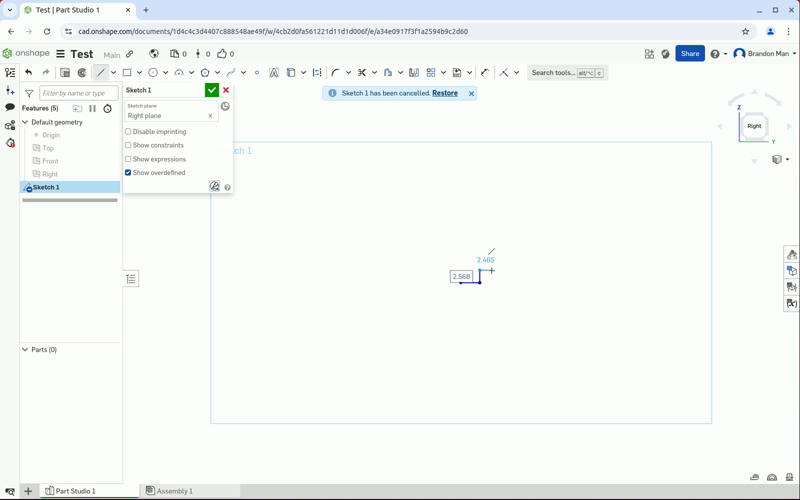
key_up(shift)
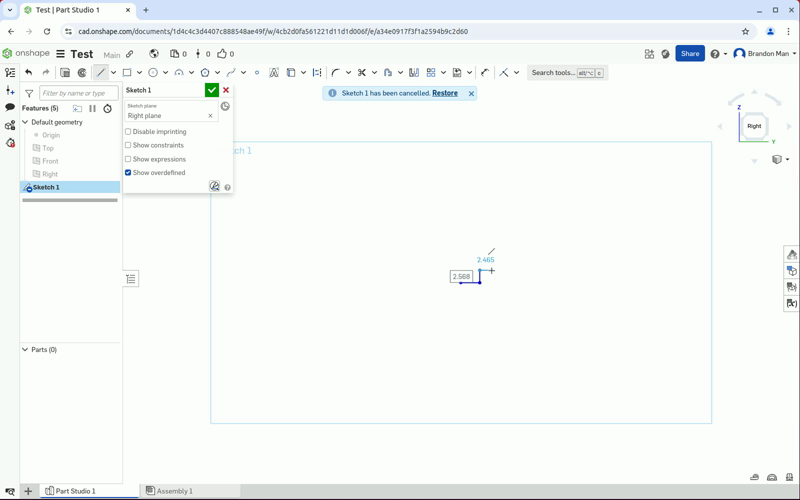
key_down(shift)
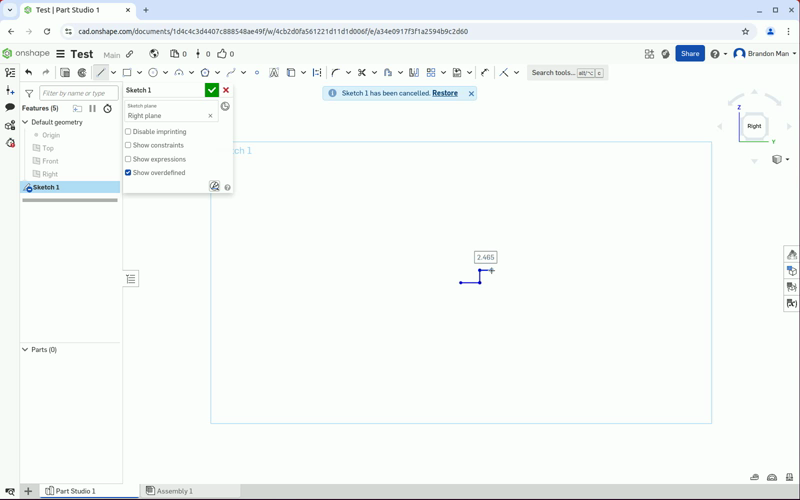
mouse_move(521, 270)
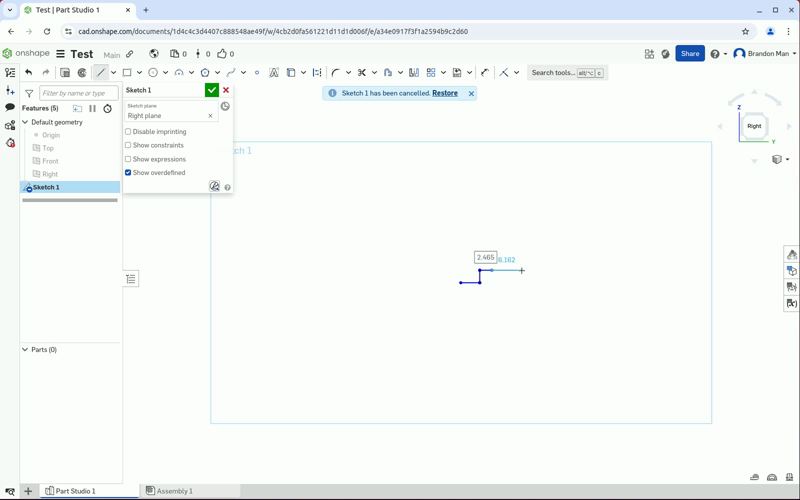
mouse_move(491, 282)
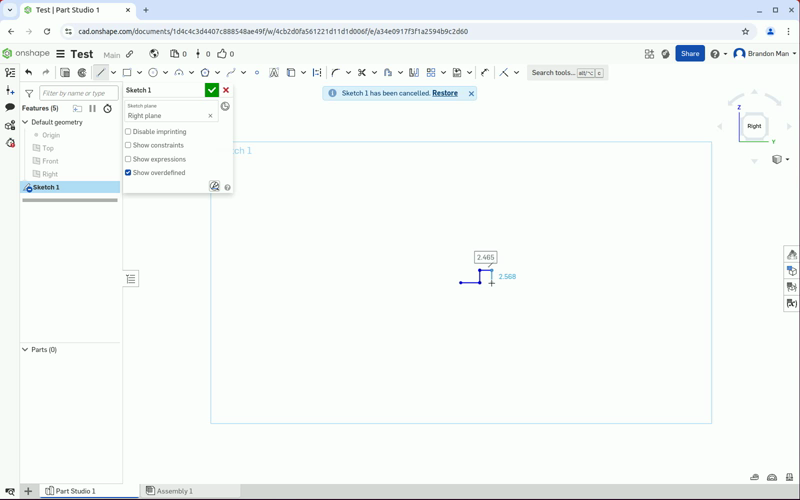
click(491, 282)
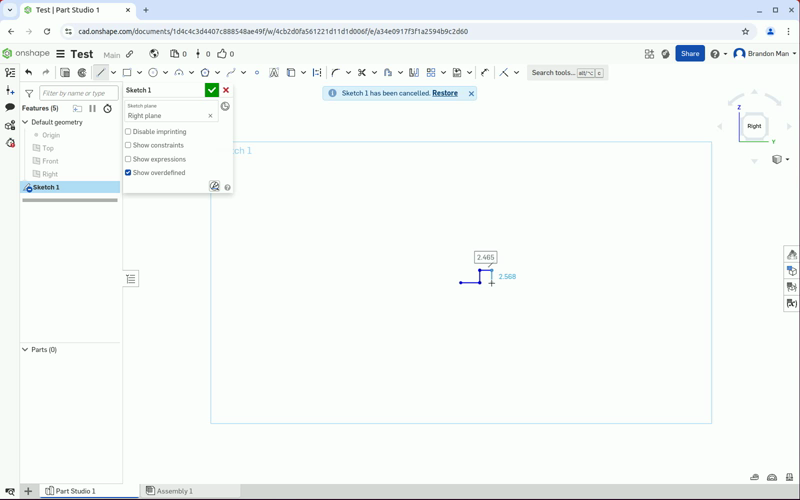
key_up(shift)
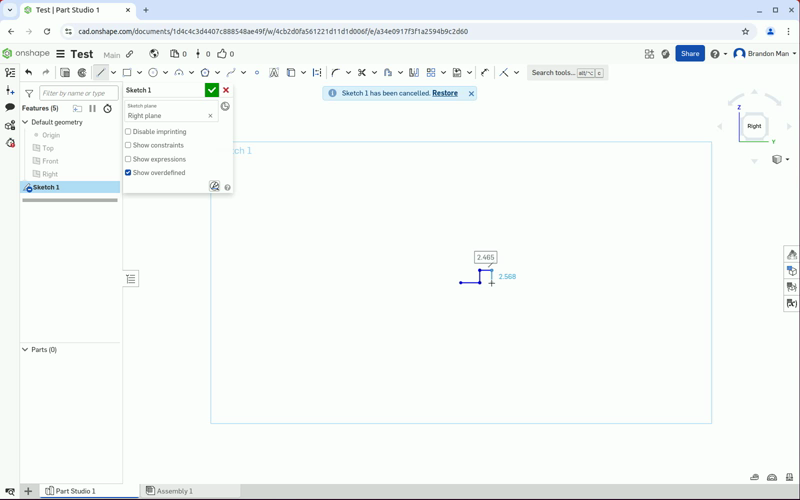
key_down(shift)
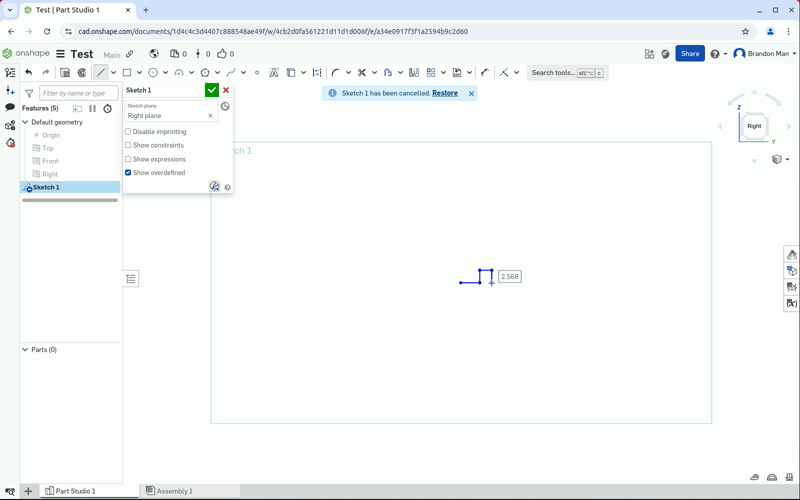
mouse_move(521, 282)
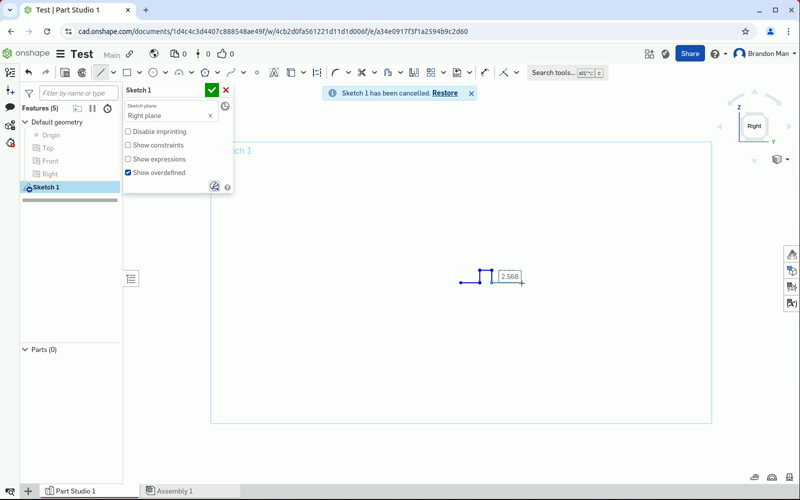
mouse_move(510, 282)
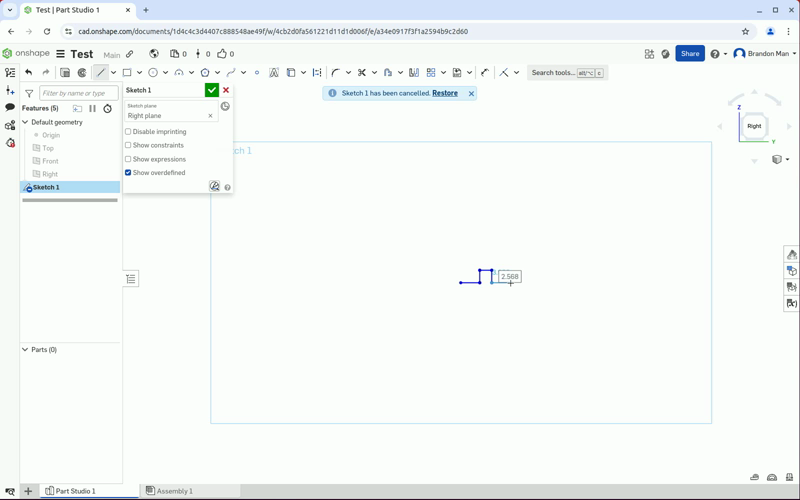
click(510, 282)
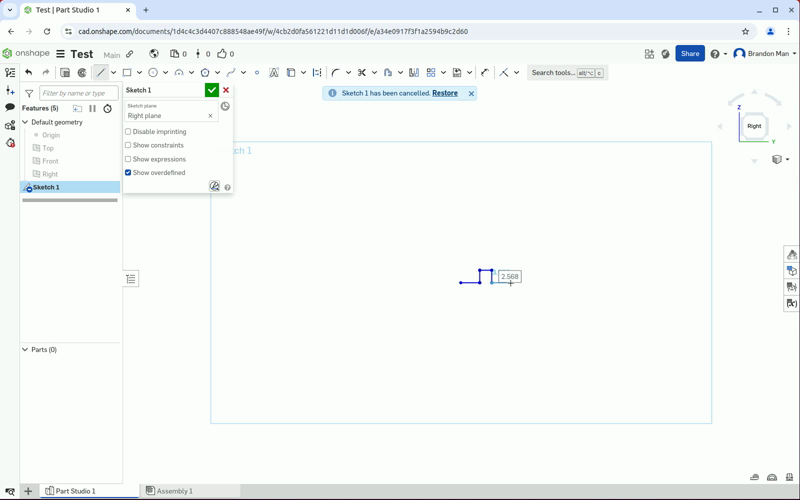
key_up(shift)
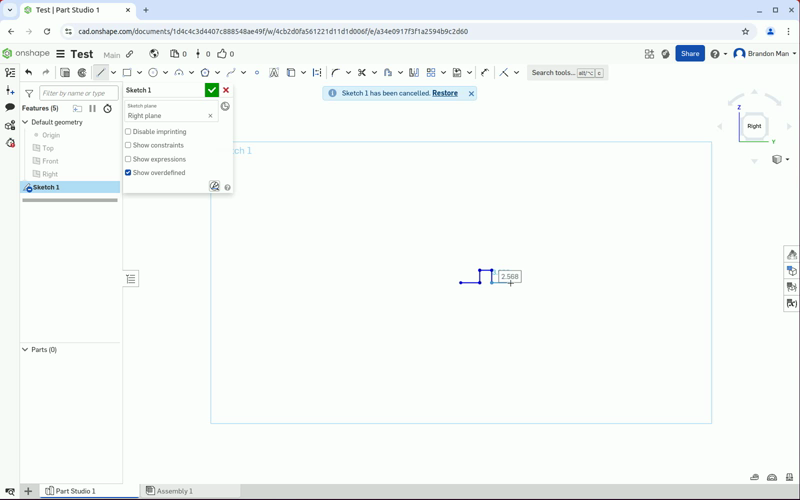
key_down(shift)
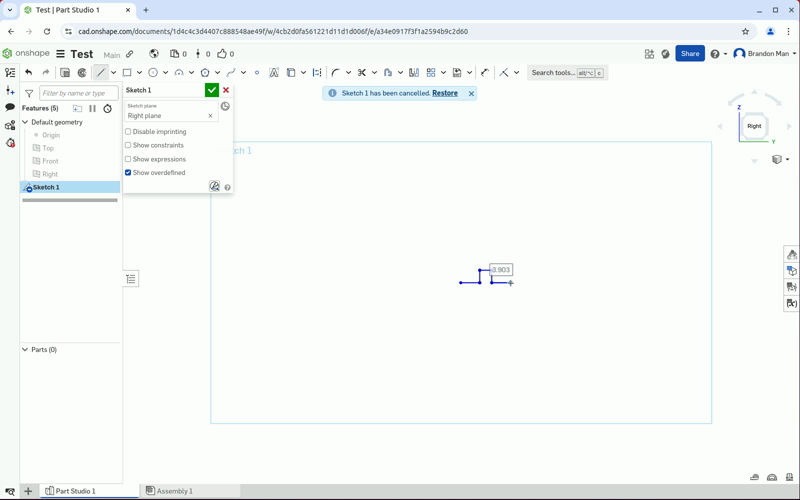
mouse_move(540, 282)
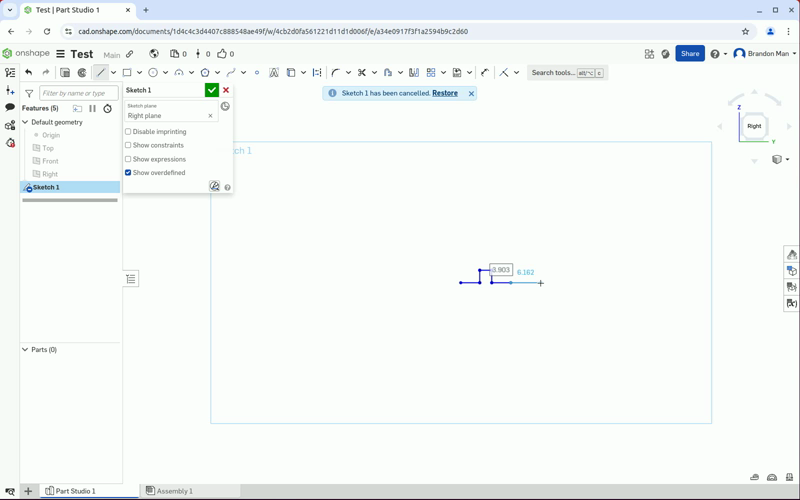
mouse_move(510, 258)
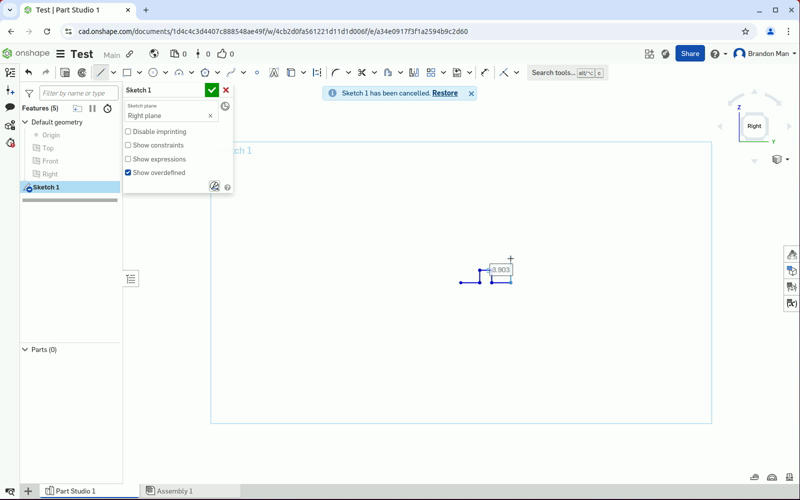
click(510, 258)
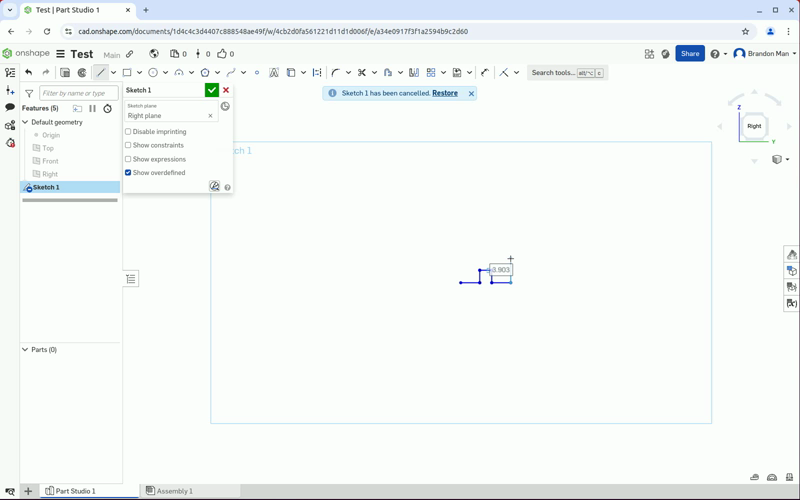
key_up(shift)
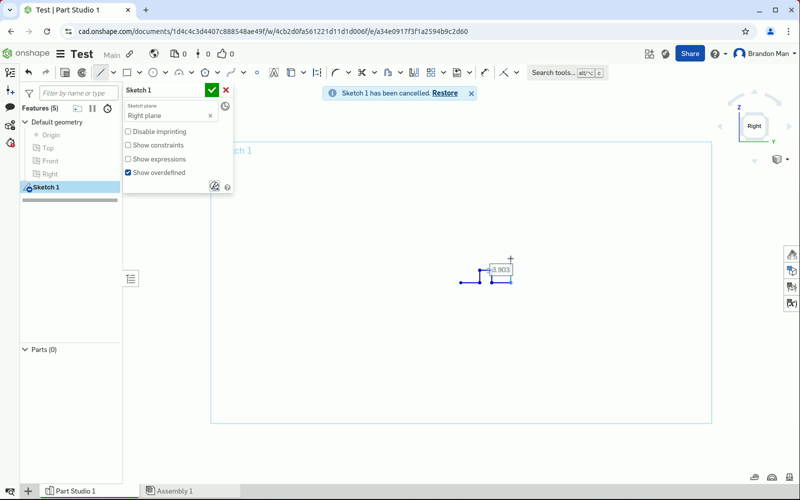
key_down(shift)
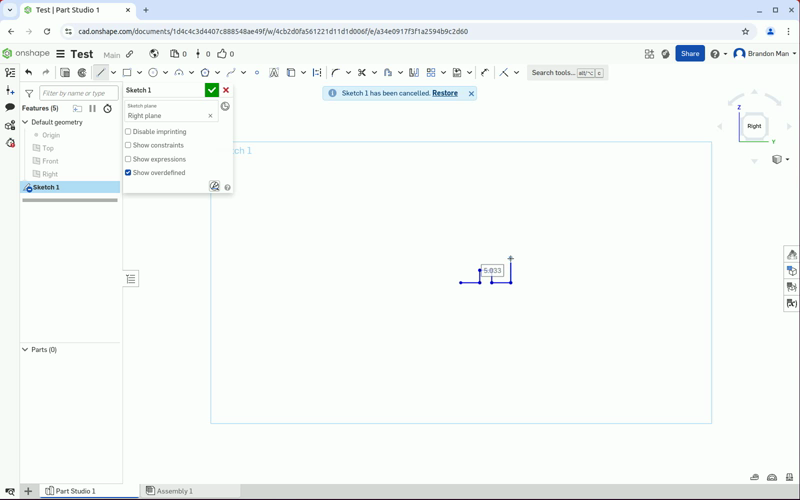
mouse_move(540, 258)
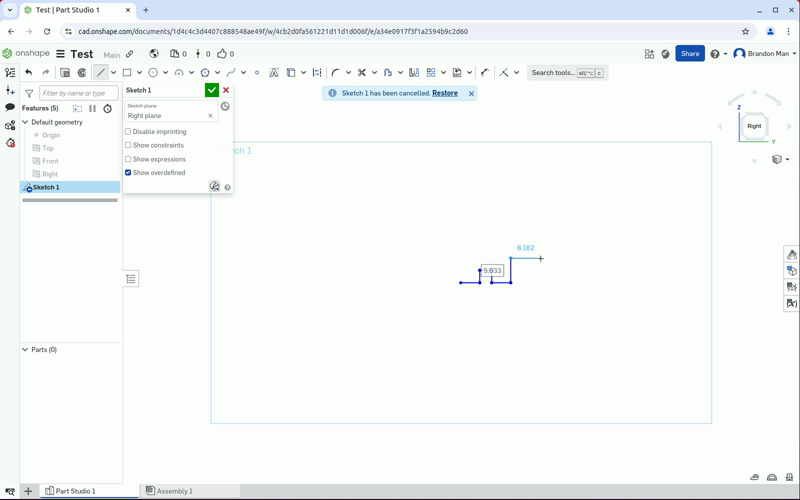
mouse_move(491, 258)
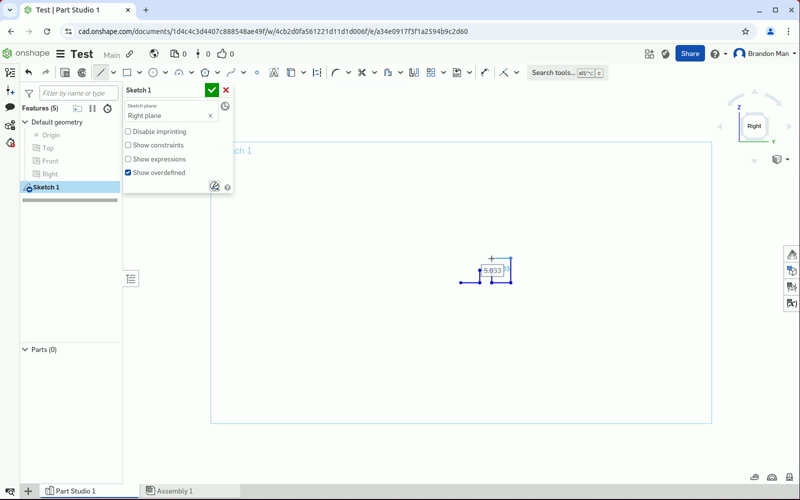
click(491, 258)
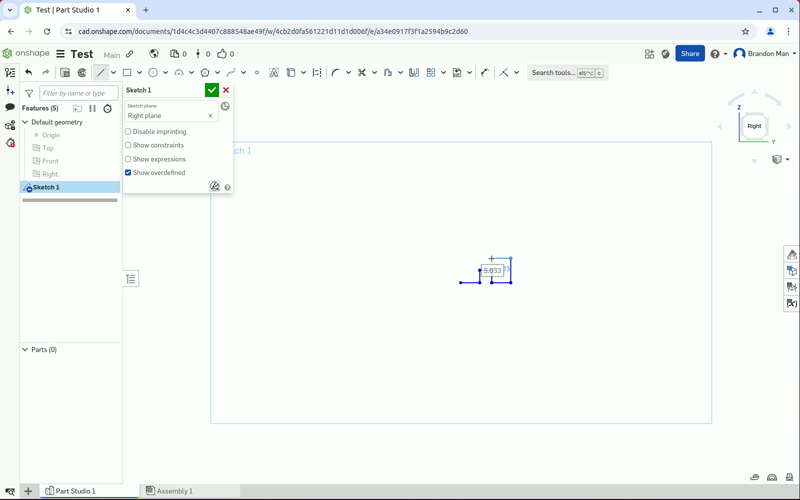
key_up(shift)
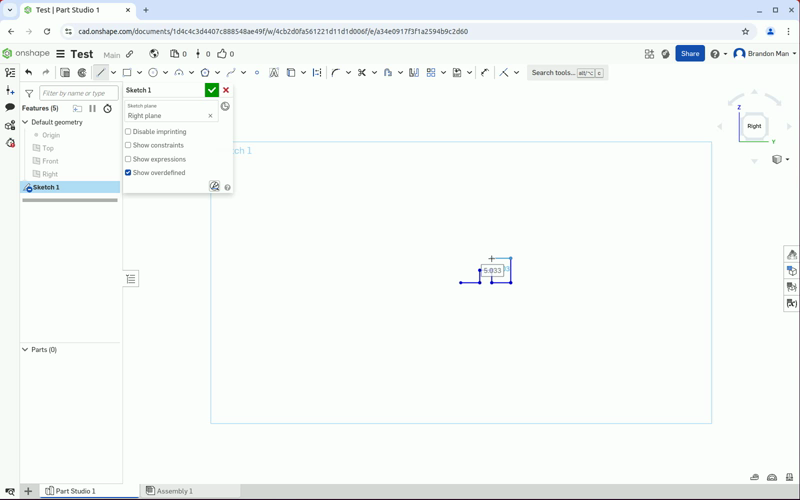
key_down(shift)
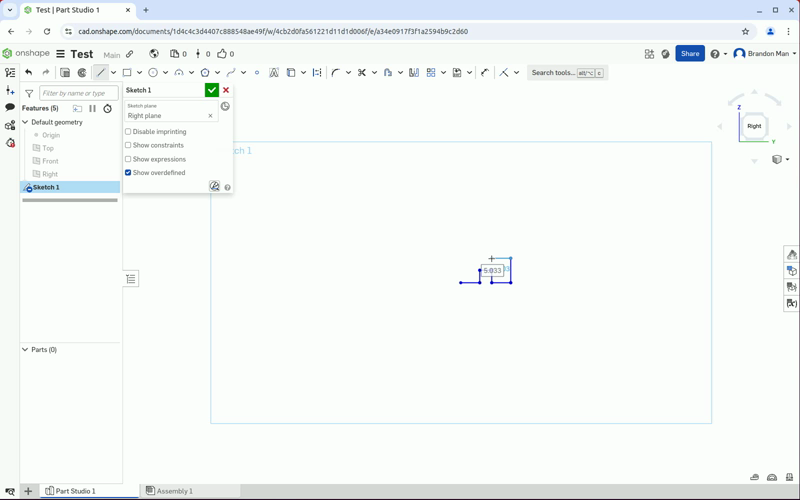
mouse_move(491, 170)
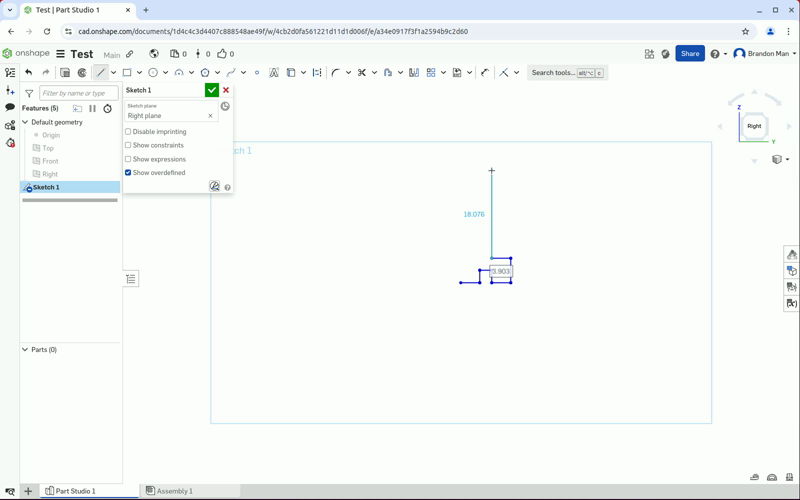
click(491, 170)
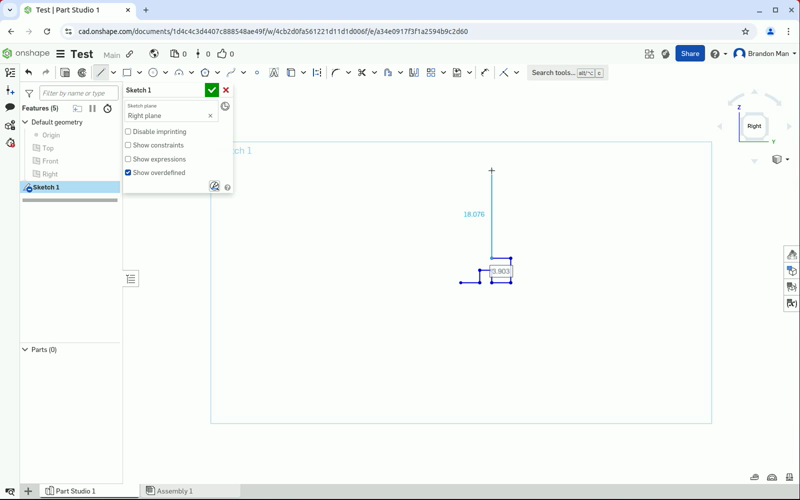
key_up(shift)
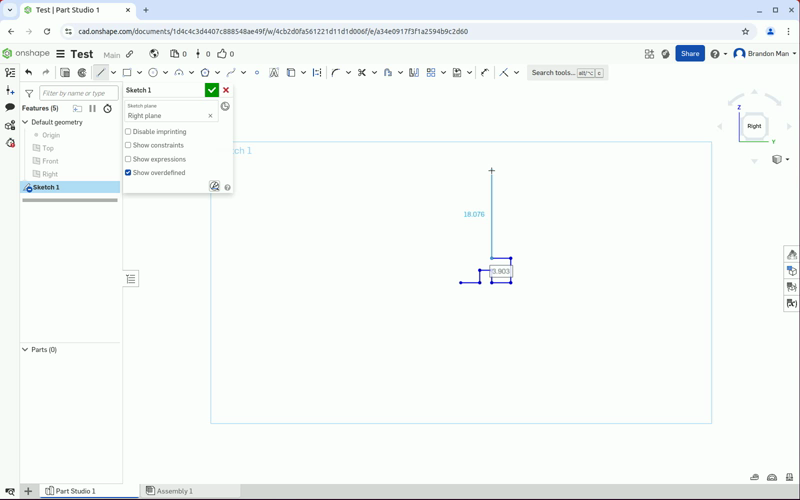
key_down(shift)
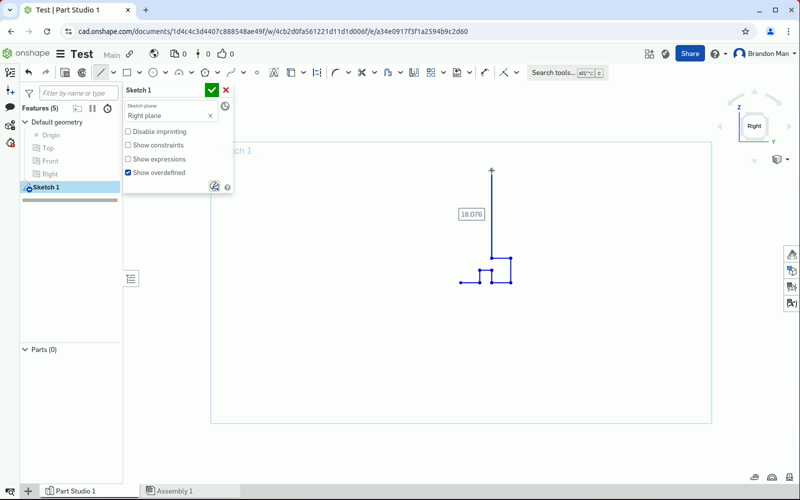
mouse_move(521, 170)
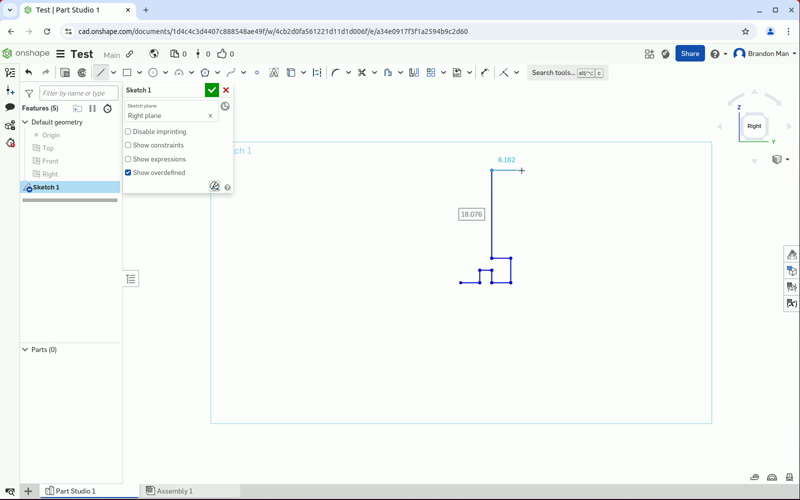
mouse_move(479, 170)
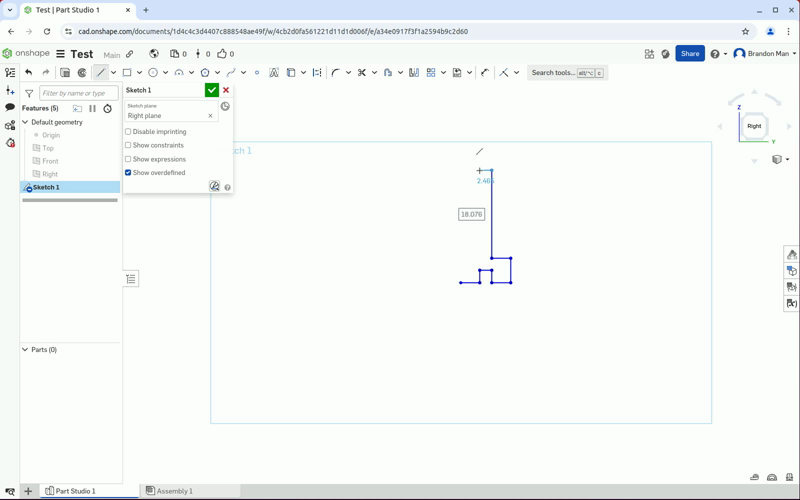
click(479, 170)
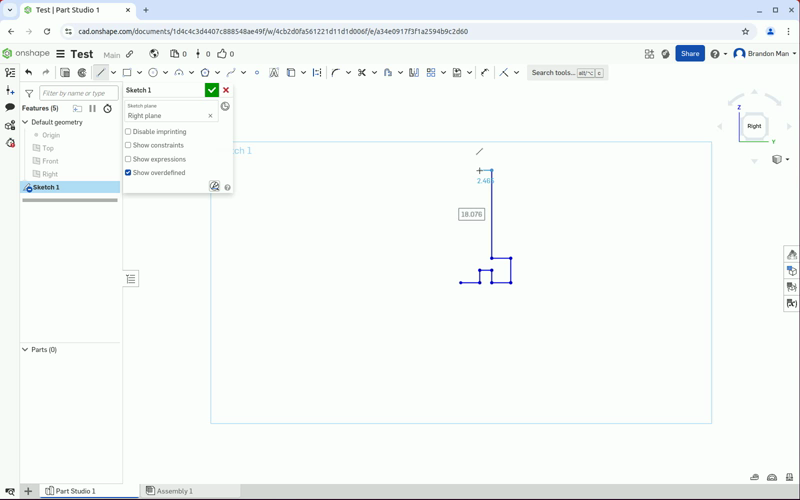
key_up(shift)
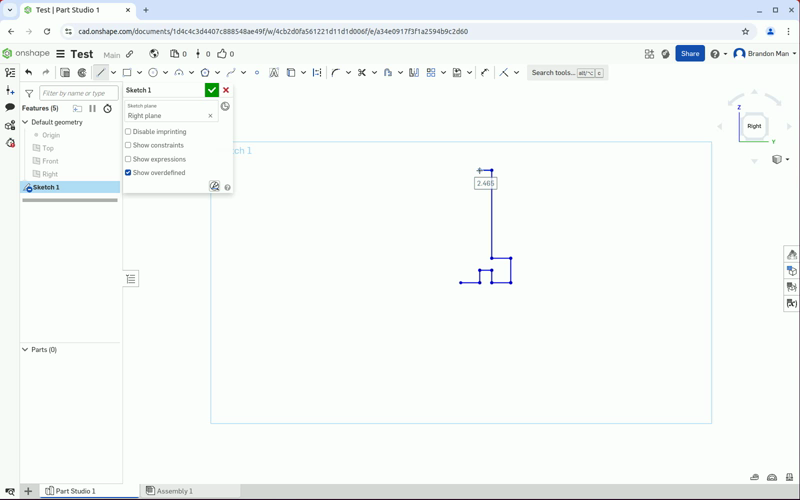
key_down(shift)
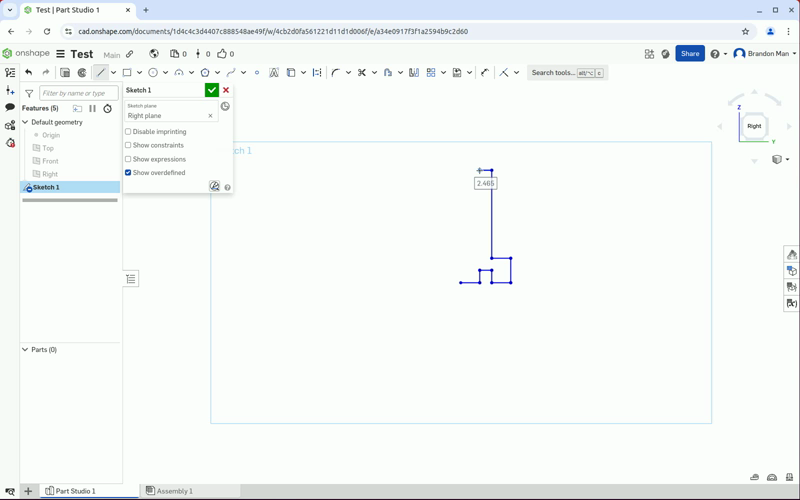
mouse_move(479, 258)
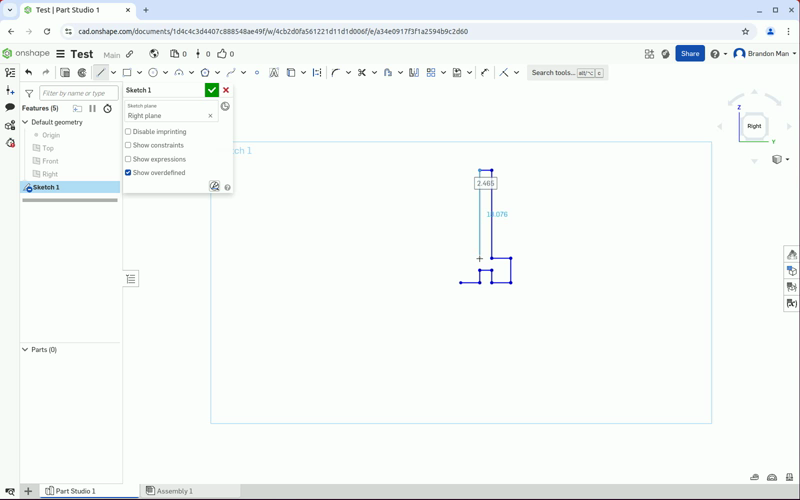
click(479, 258)
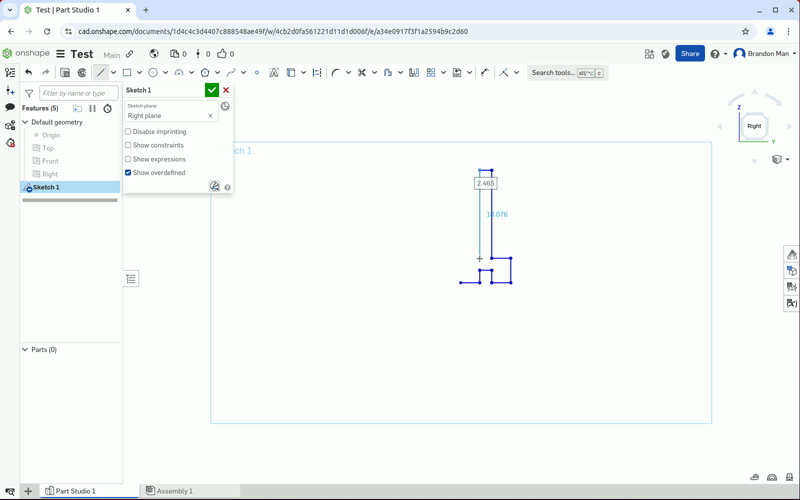
key_up(shift)
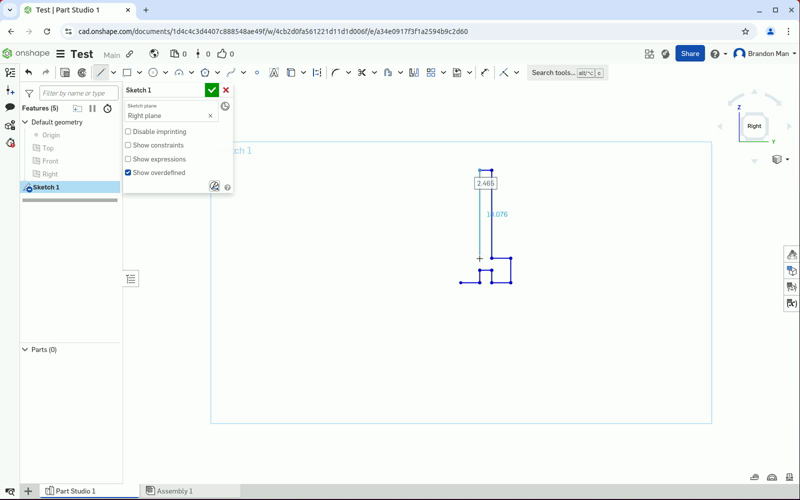
key_down(shift)
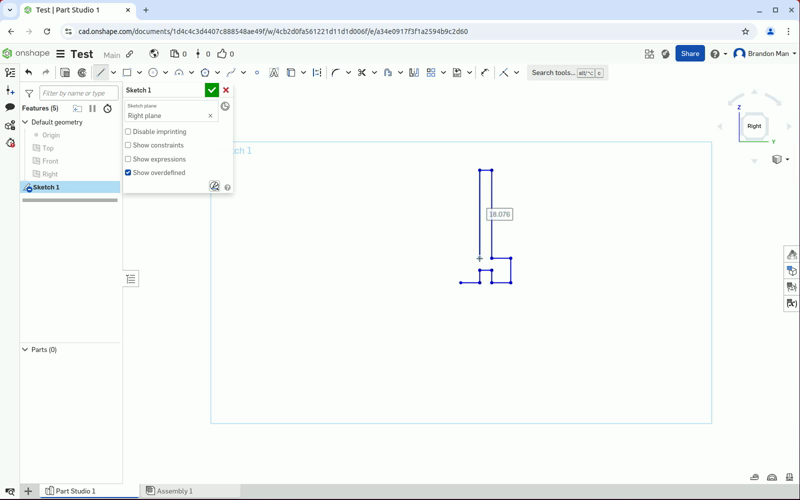
mouse_move(509, 258)
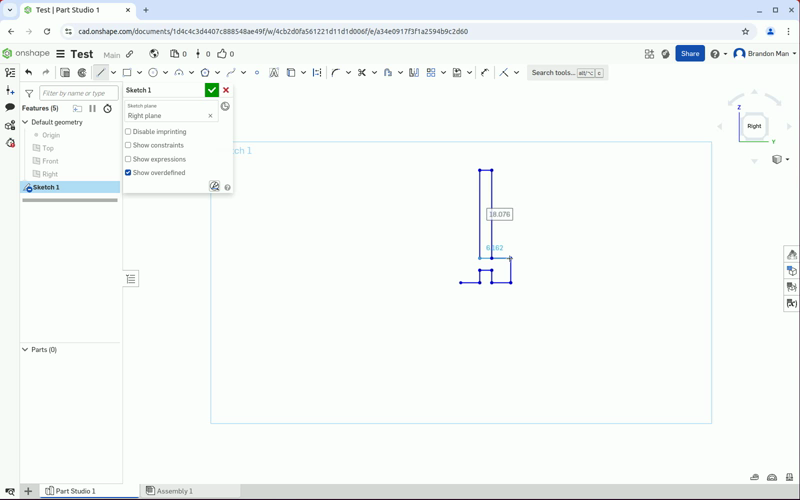
mouse_move(460, 258)
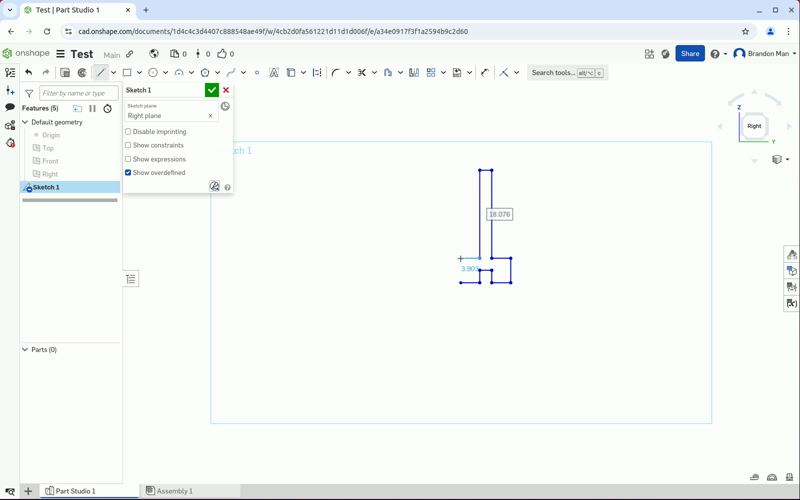
click(460, 258)
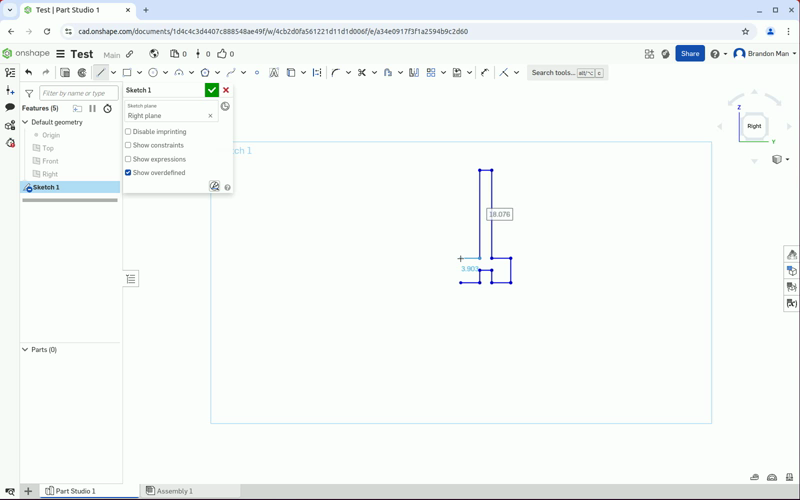
key_up(shift)
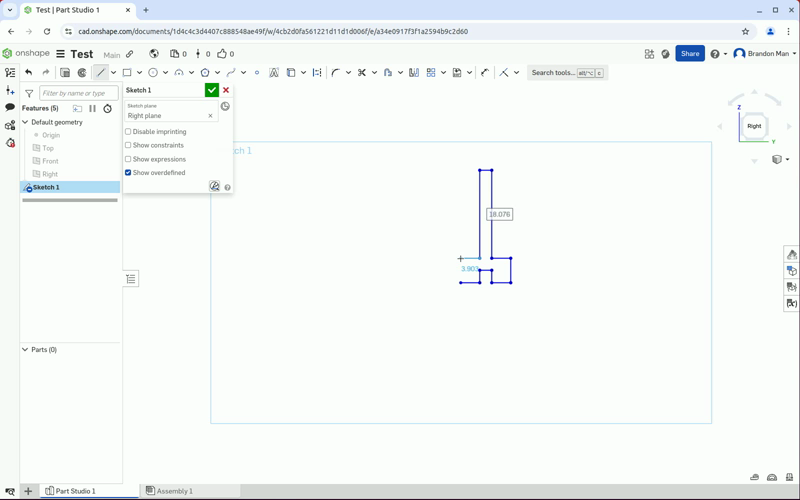
mouse_move(490, 258)
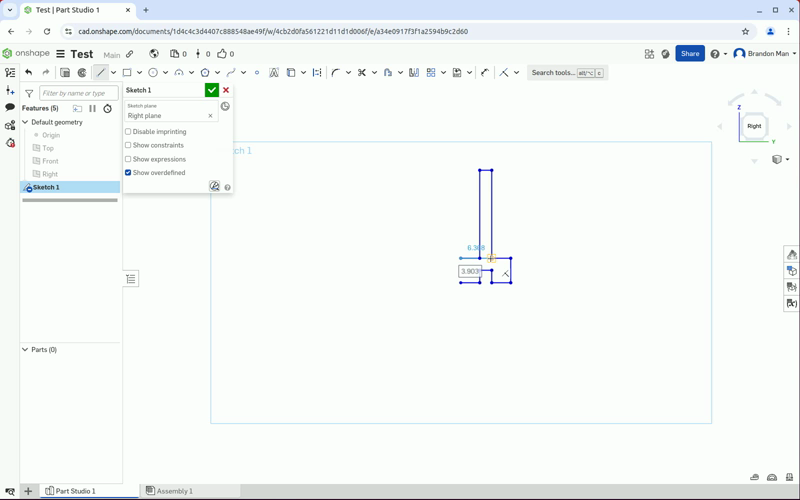
key_down(shift)
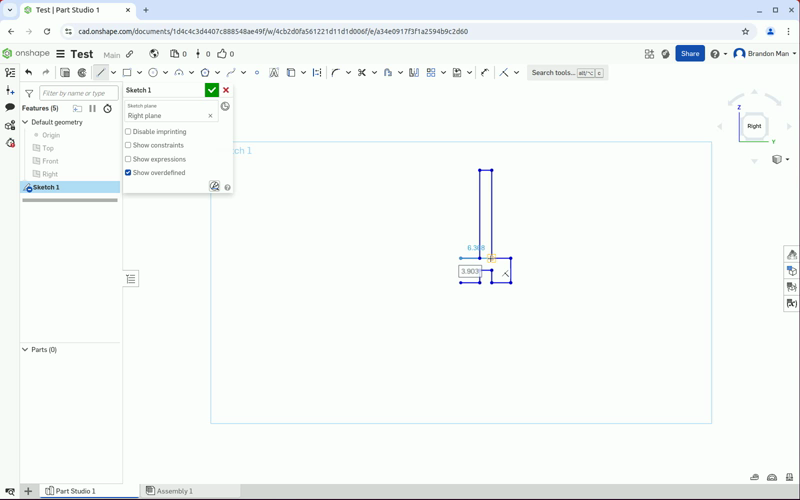
mouse_move(460, 282)
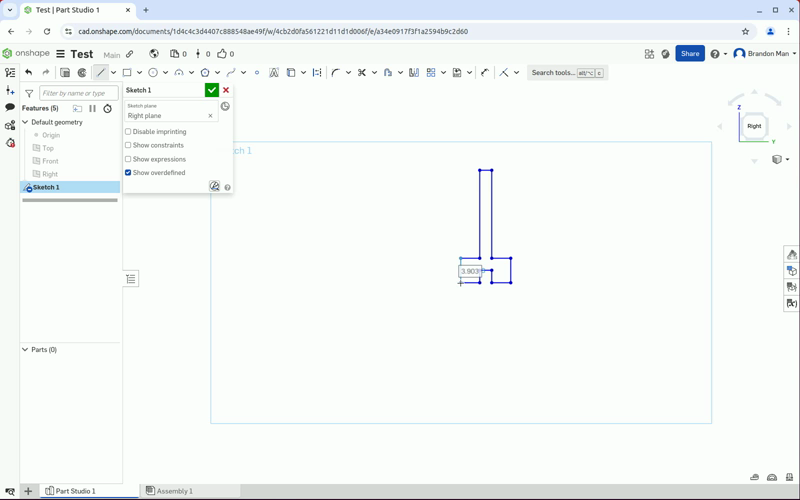
key_up(shift)
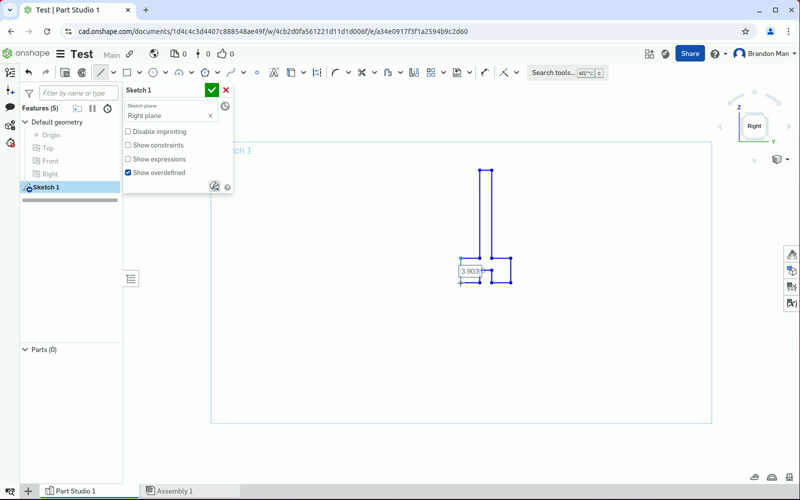
click(460, 282)
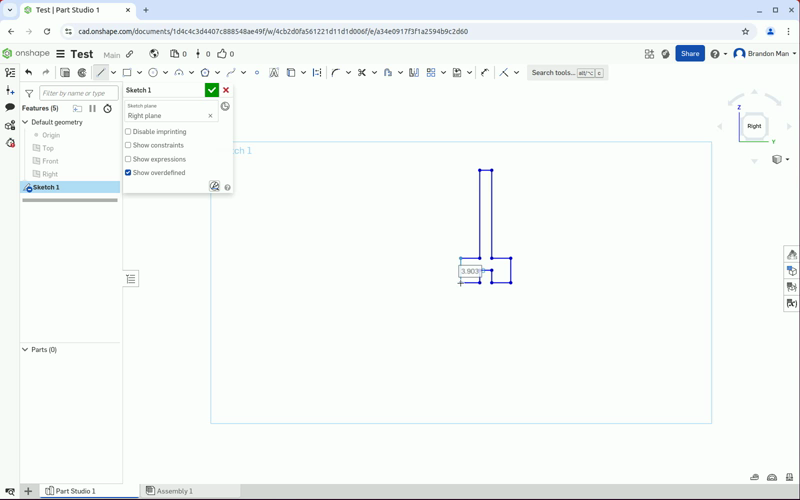
key(esc)
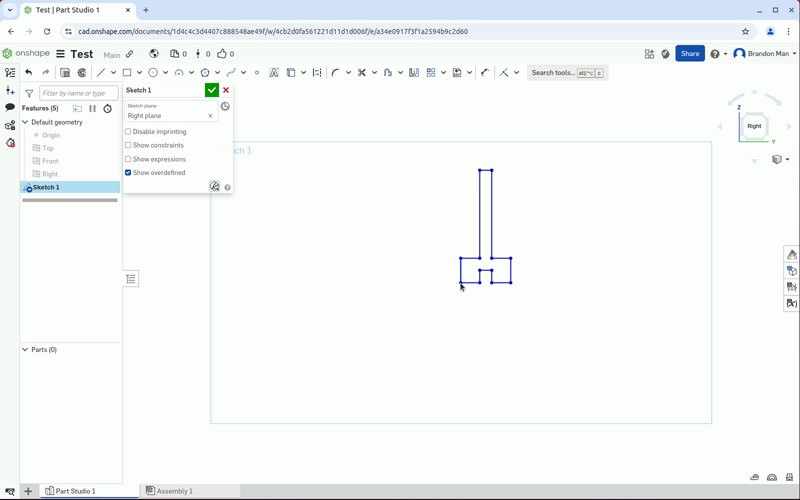
key(c)
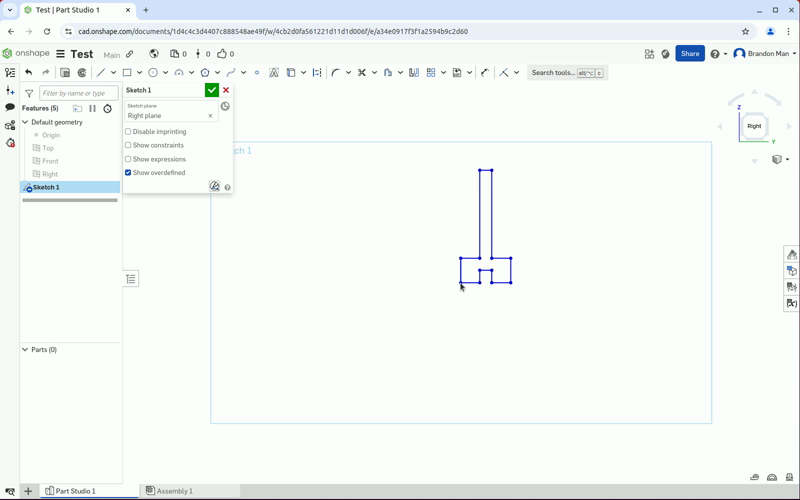
key_down(shift)
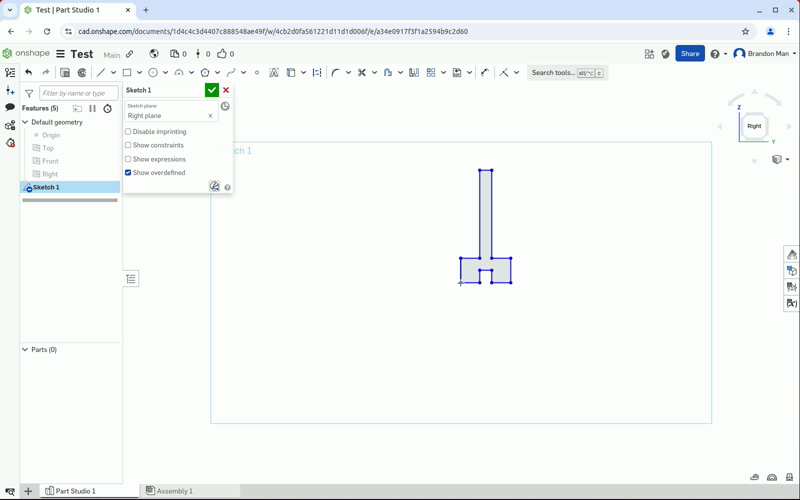
mouse_move(472, 271)
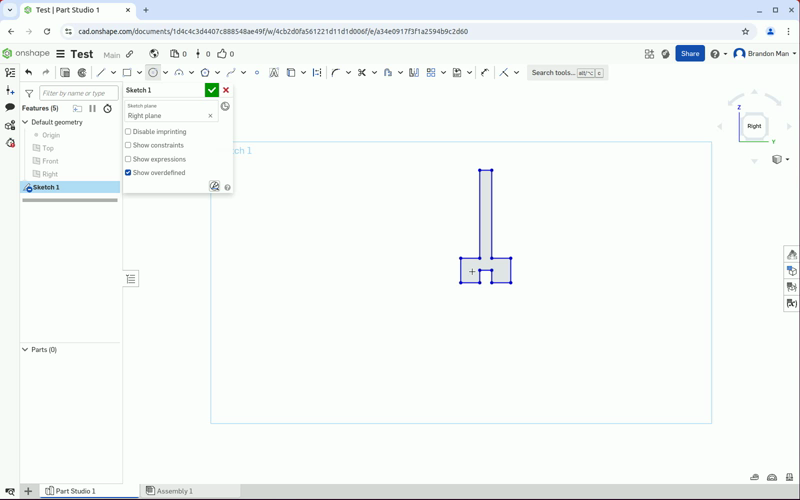
click(472, 271)
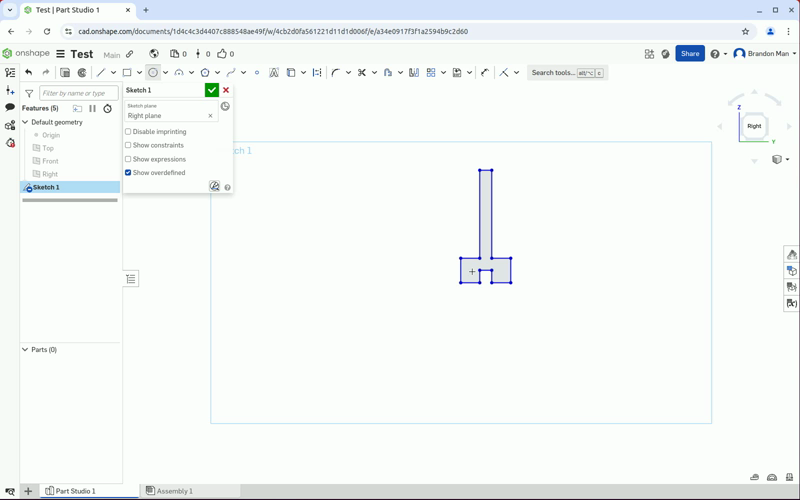
key_up(shift)
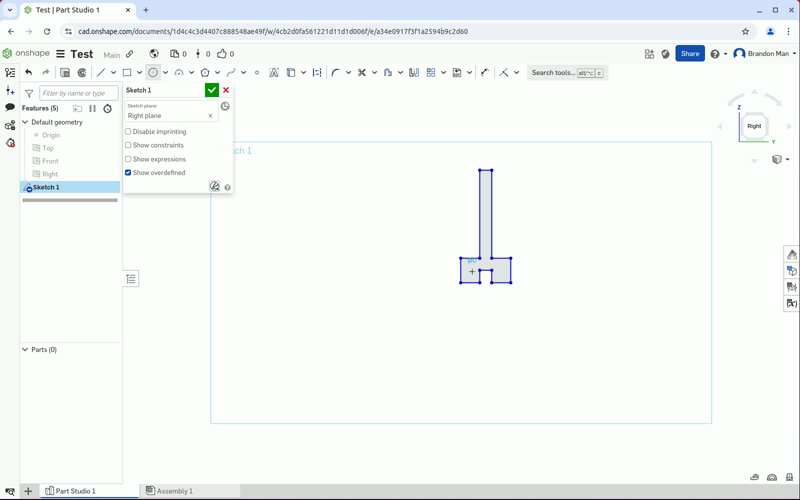
mouse_move(474, 271)
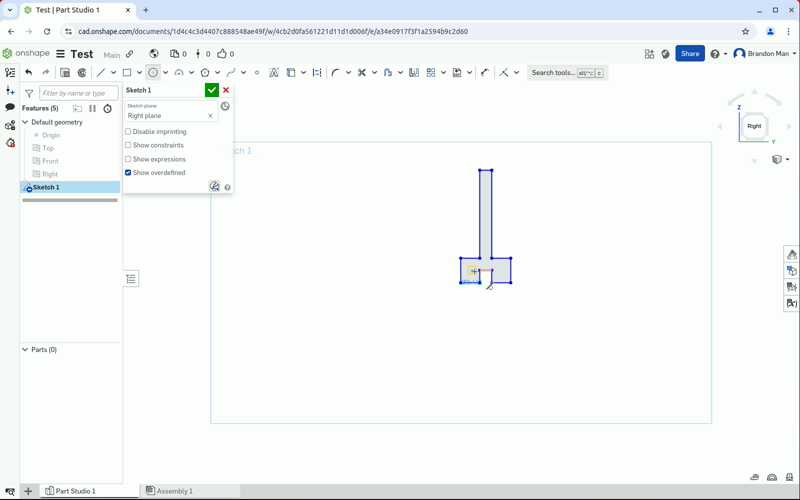
scroll(6)
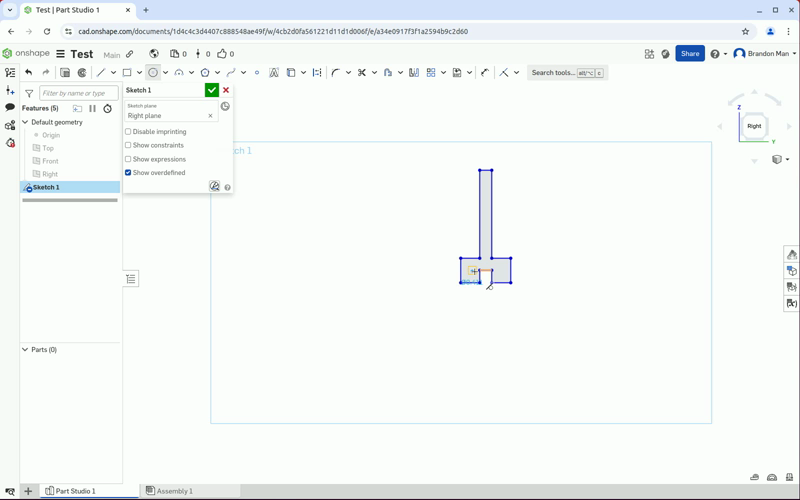
scroll(6)
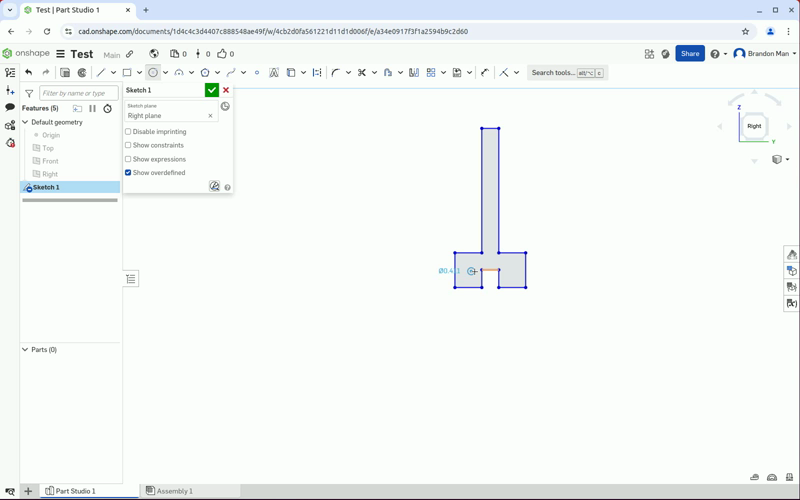
scroll(6)
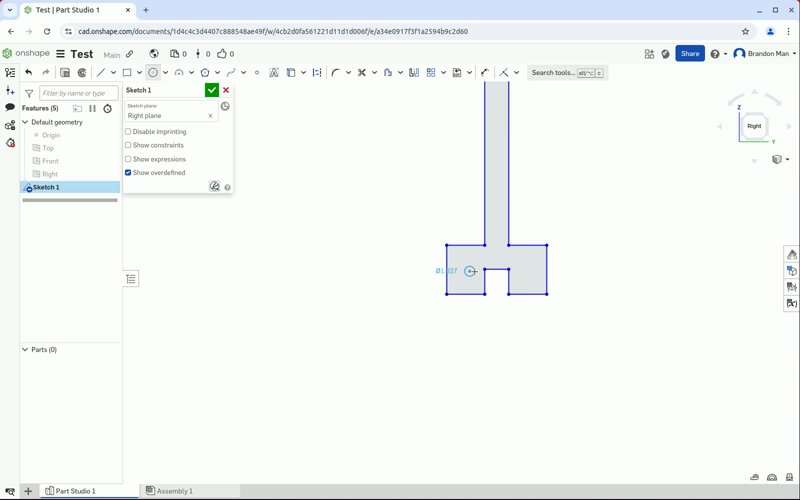
scroll(6)
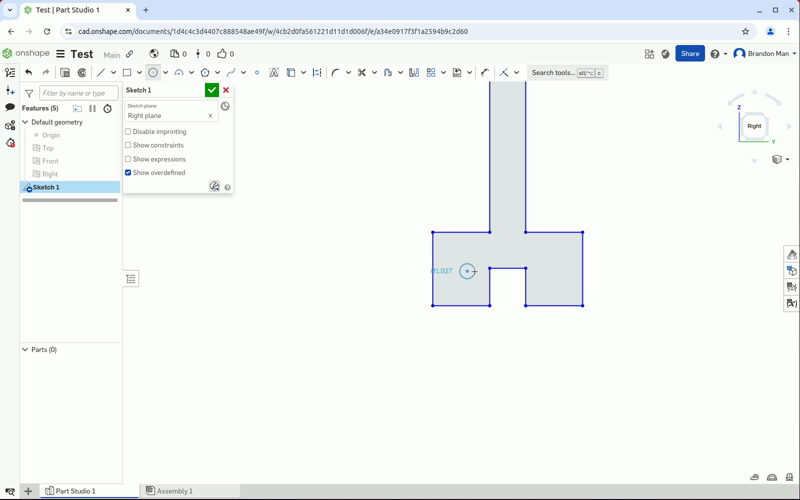
scroll(6)
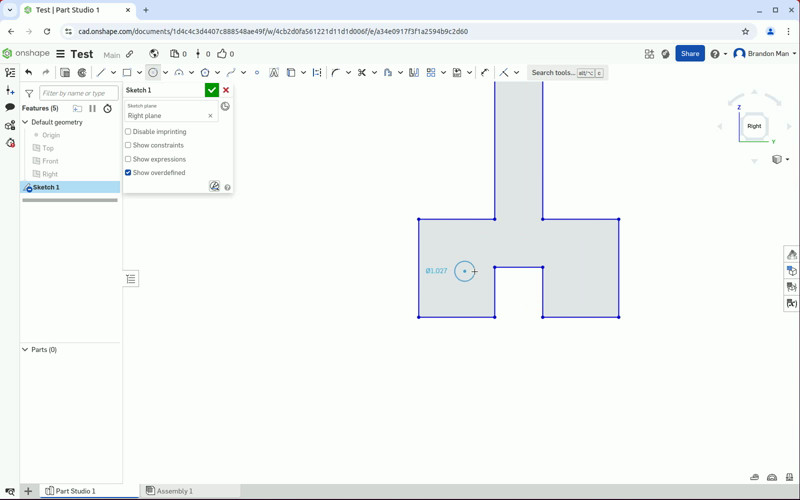
scroll(6)
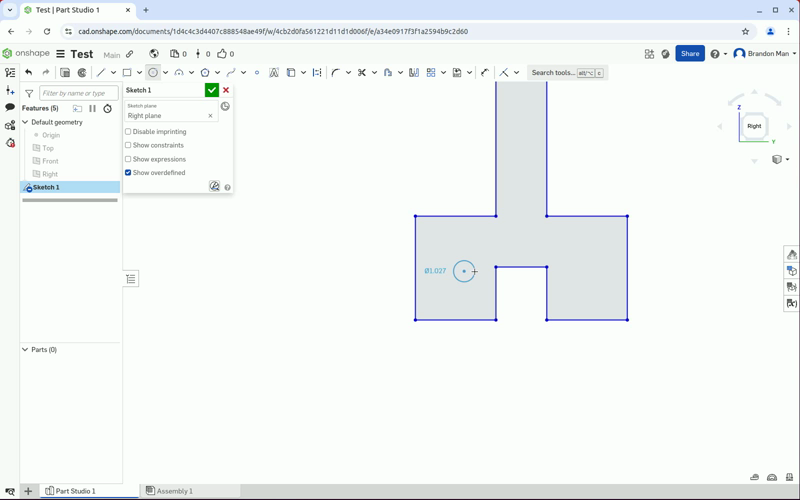
scroll(6)
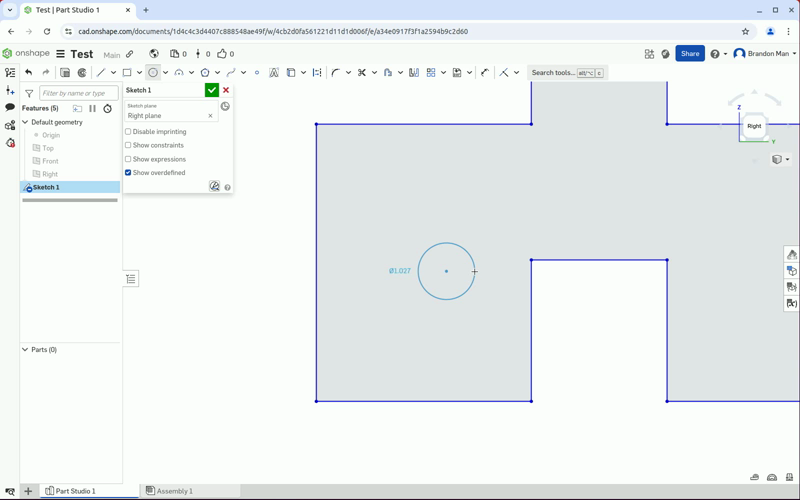
click(474, 271)
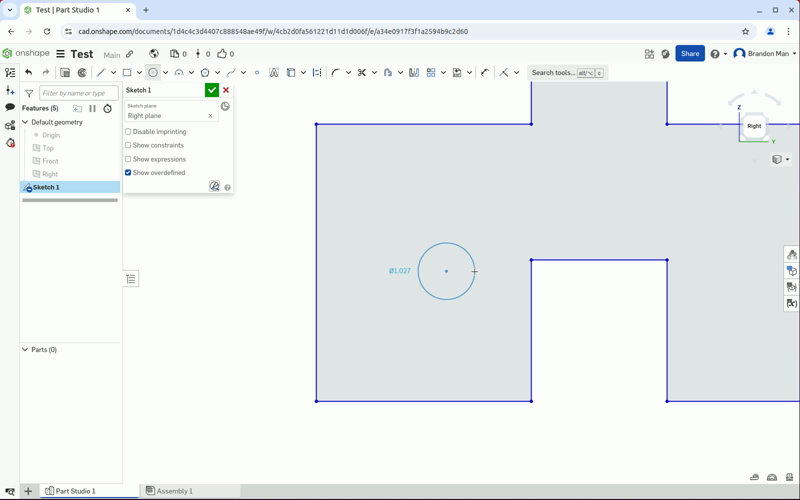
scroll(-6)
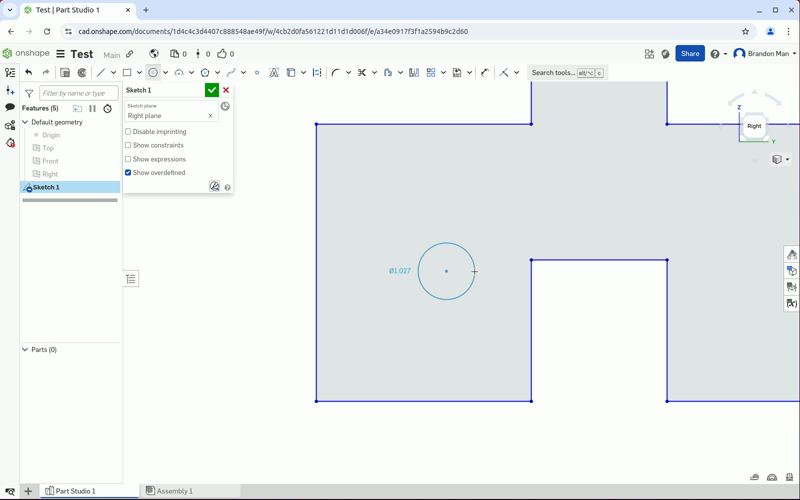
scroll(-6)
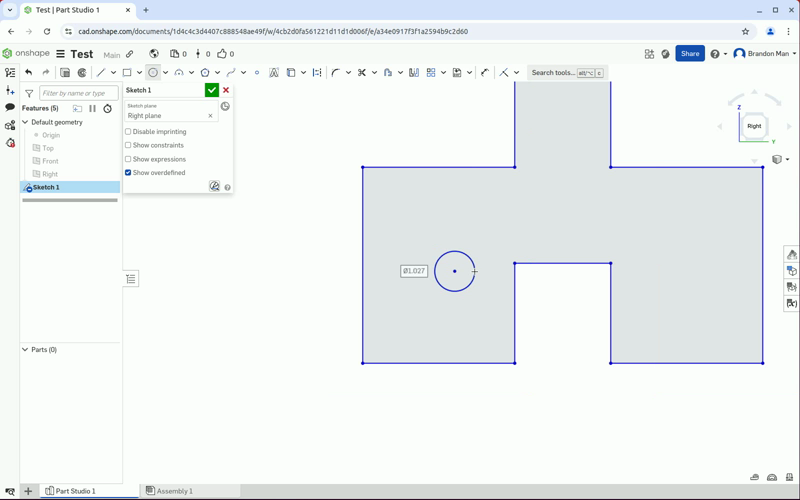
scroll(-6)
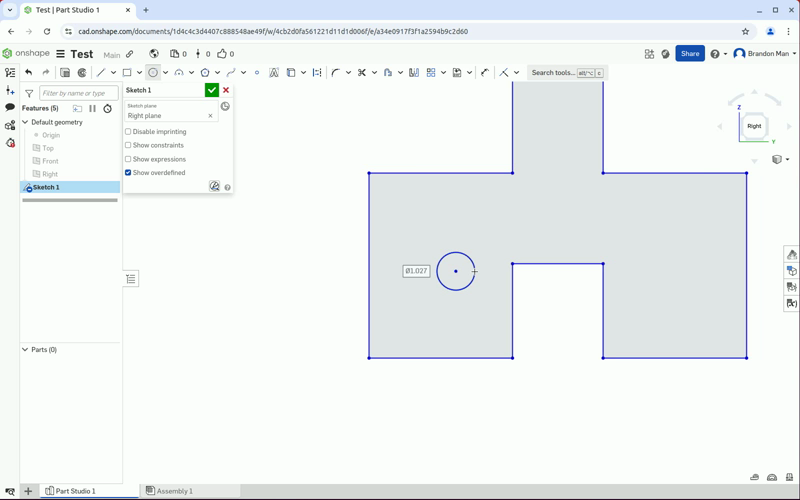
scroll(-6)
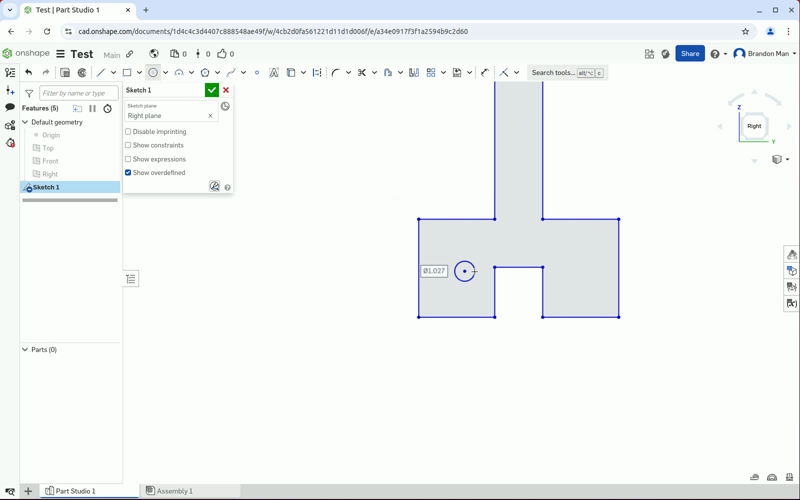
scroll(-6)
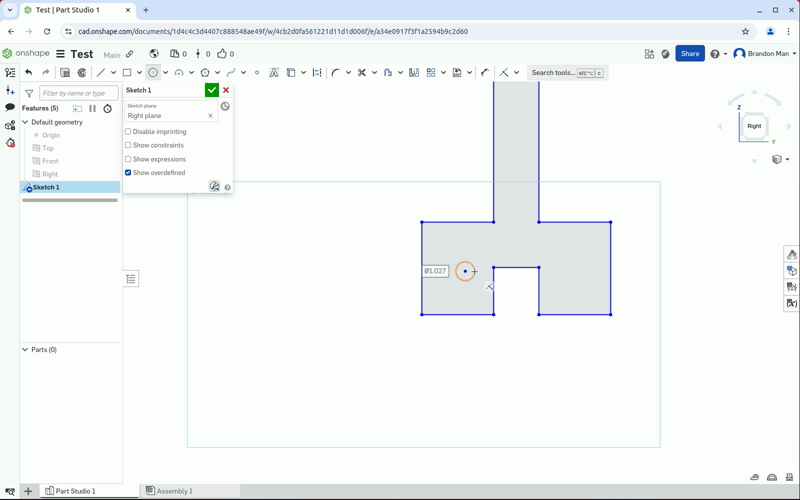
scroll(-6)
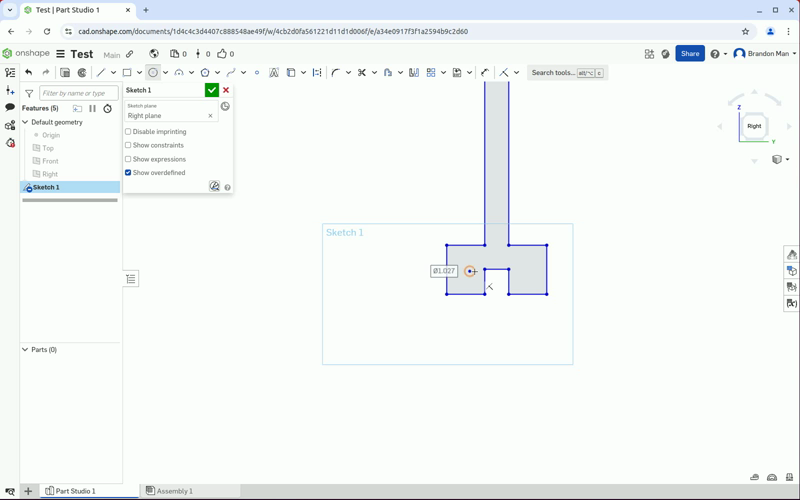
scroll(-6)
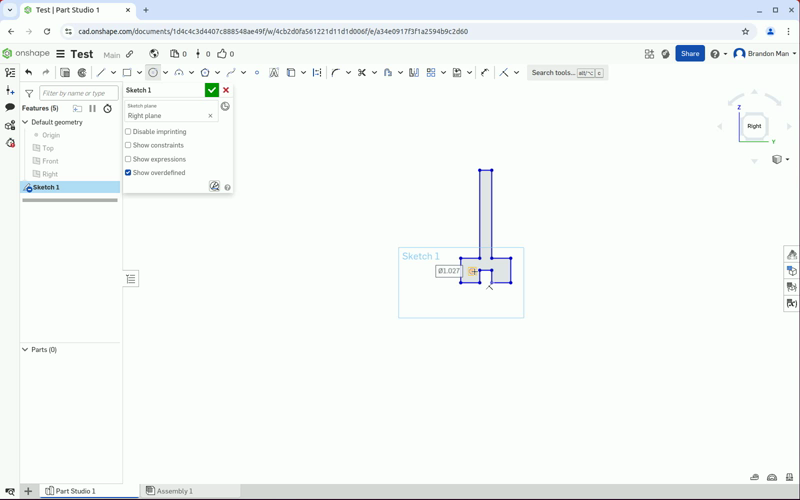
key(esc)
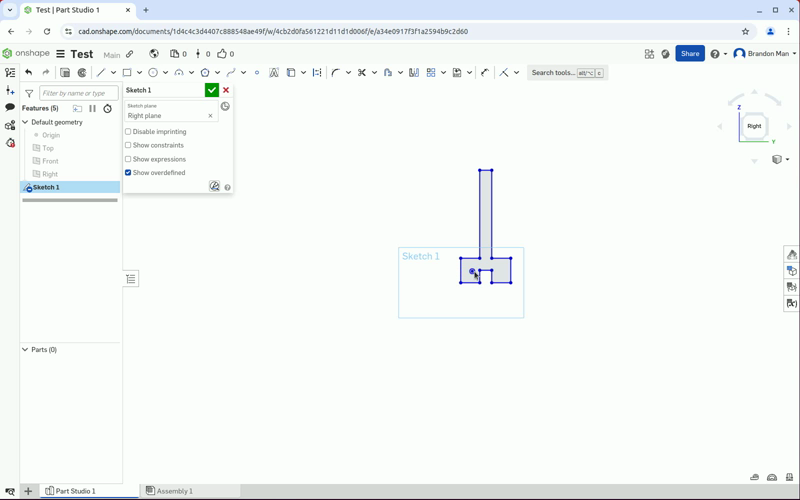
key(c)
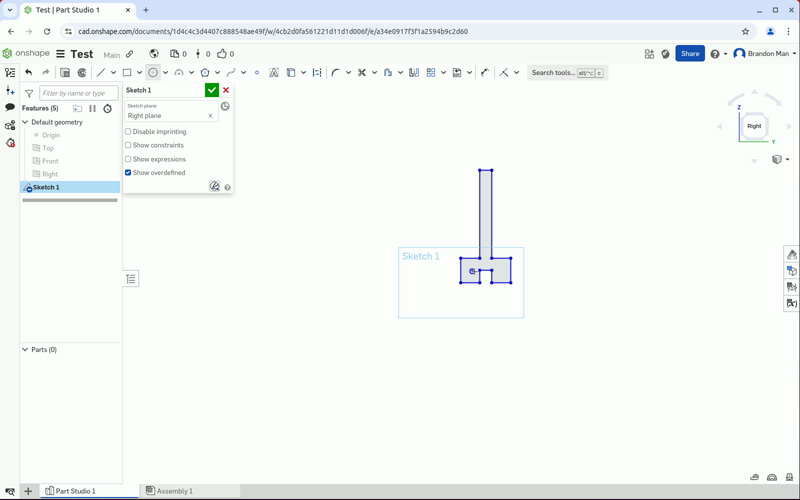
key_down(shift)
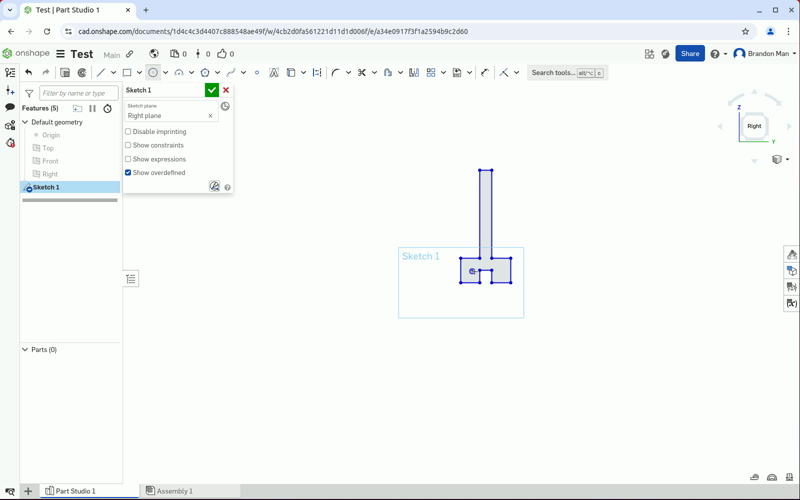
mouse_move(498, 271)
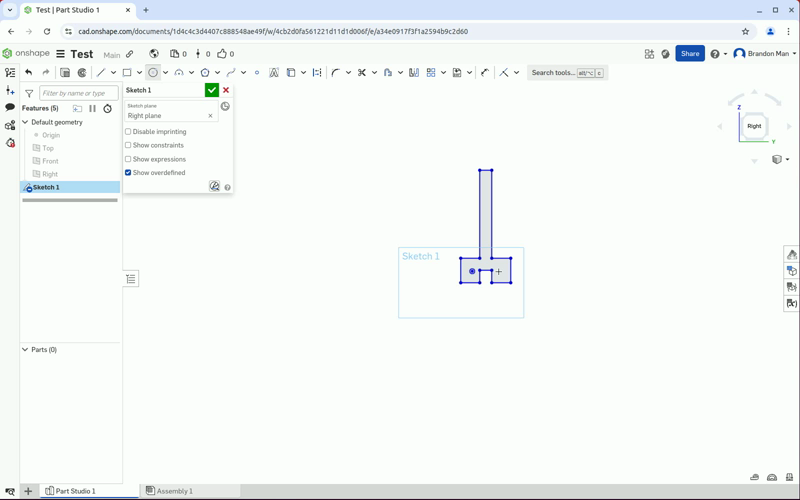
click(498, 271)
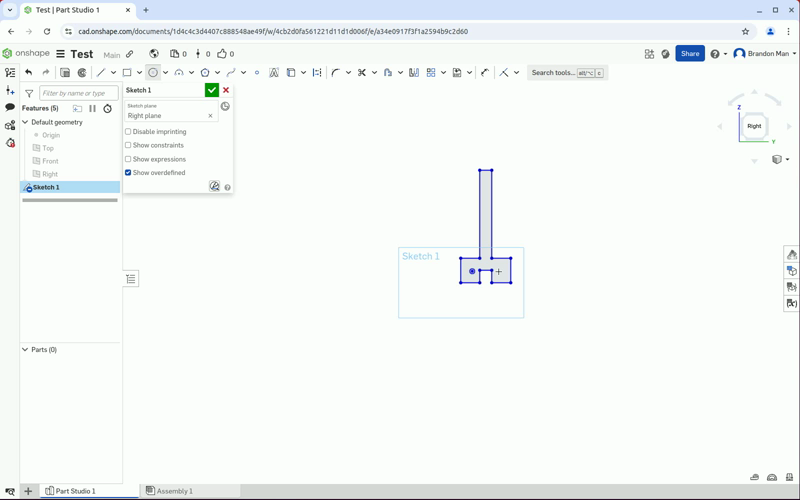
key_up(shift)
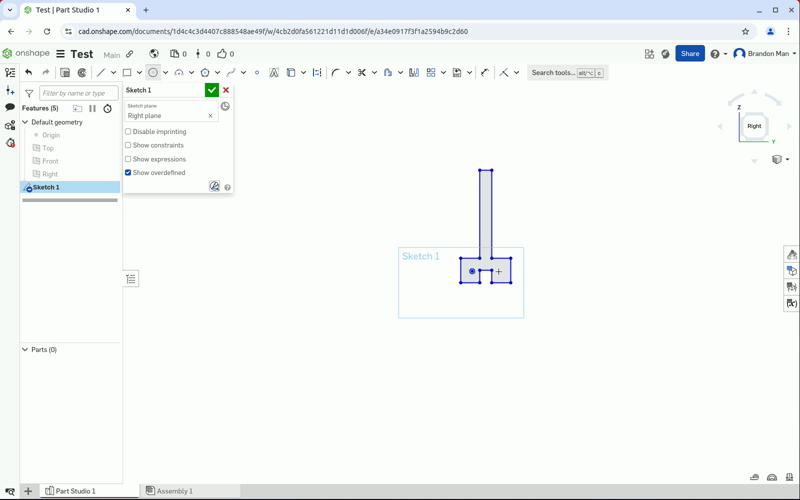
mouse_move(501, 271)
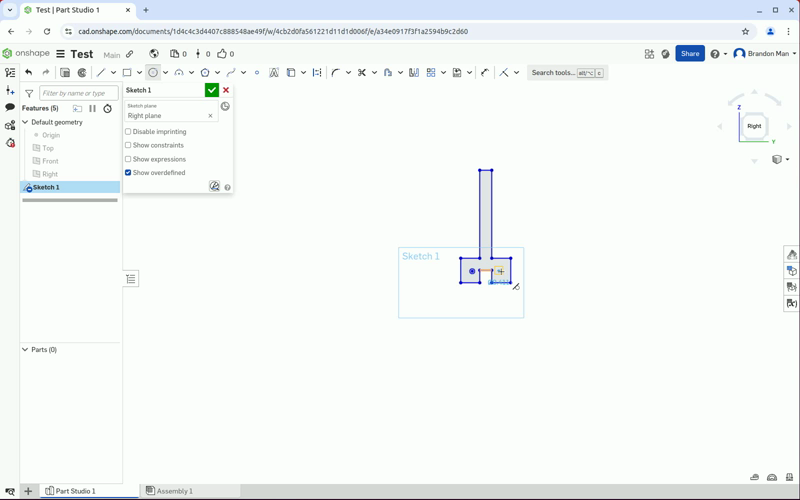
scroll(6)
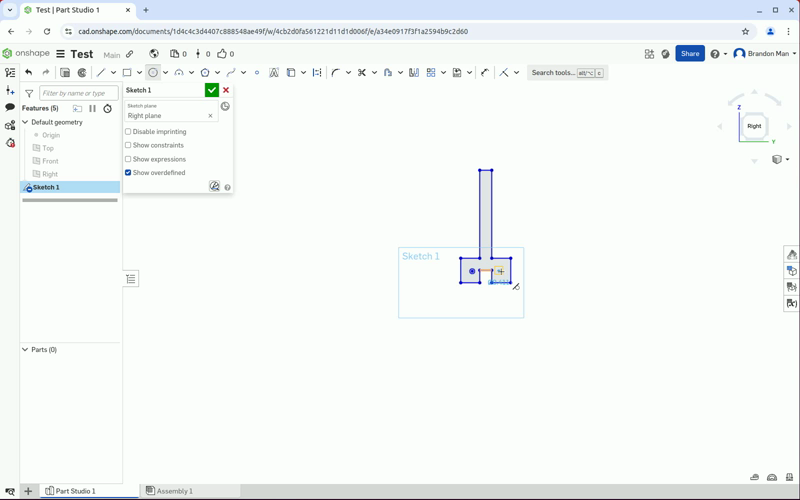
scroll(6)
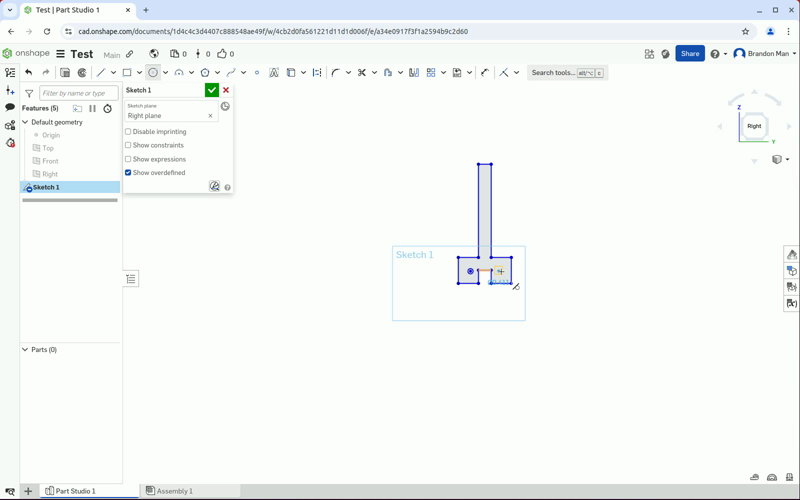
scroll(6)
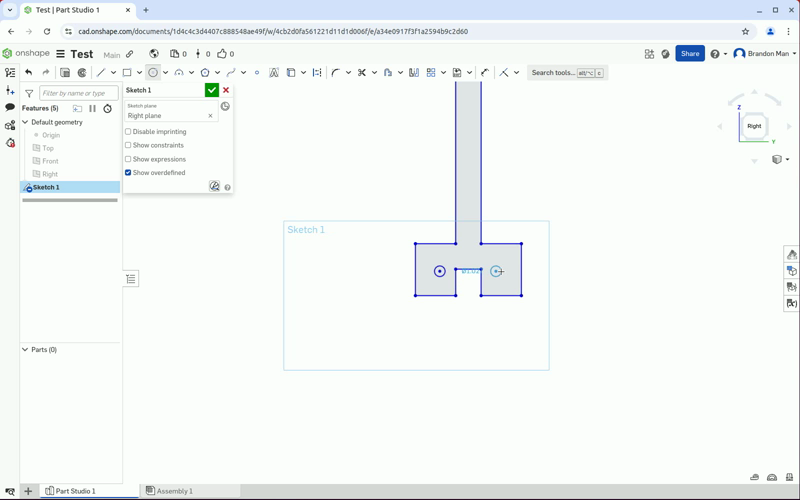
scroll(6)
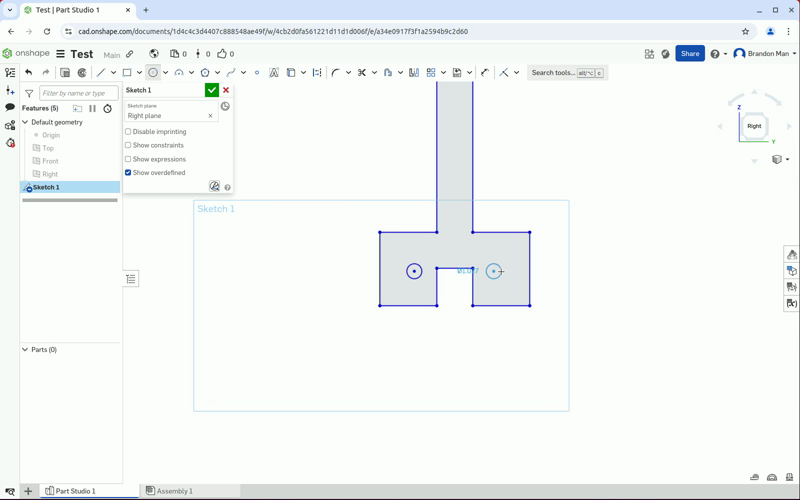
scroll(6)
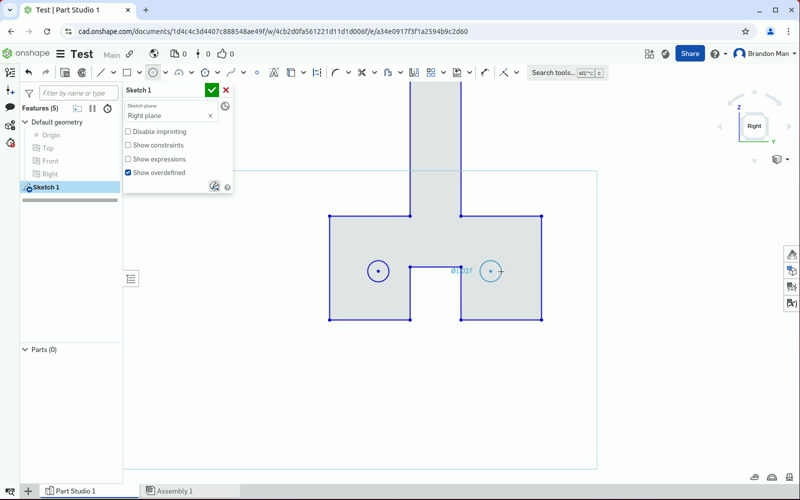
scroll(6)
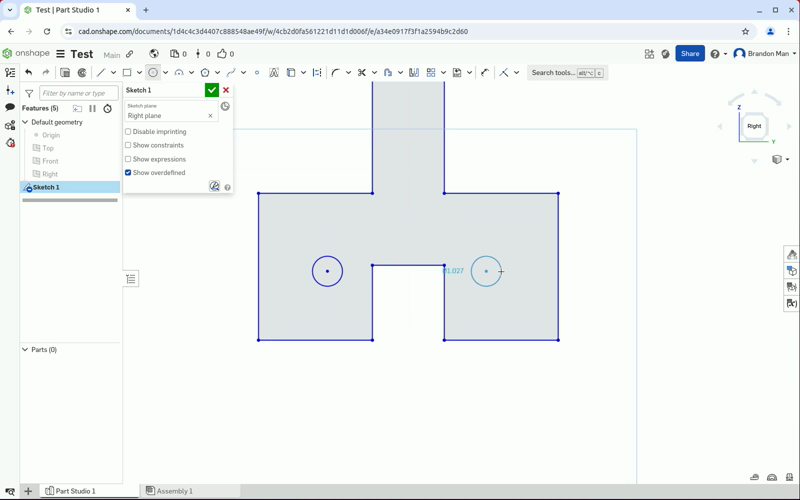
scroll(6)
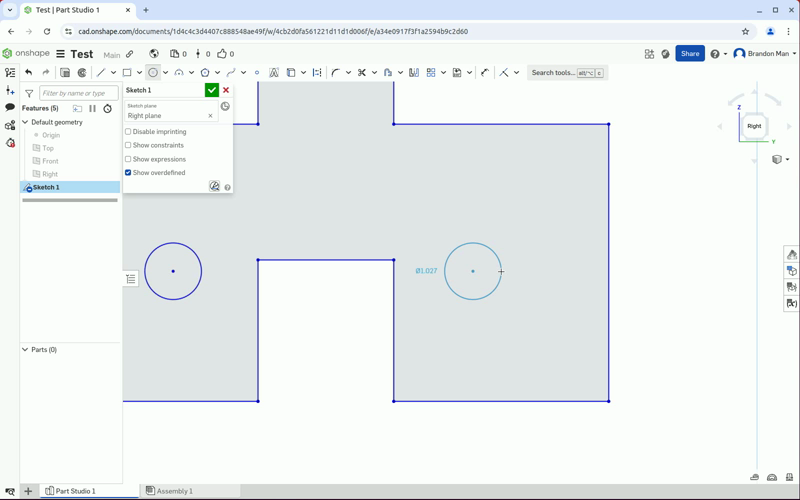
click(501, 271)
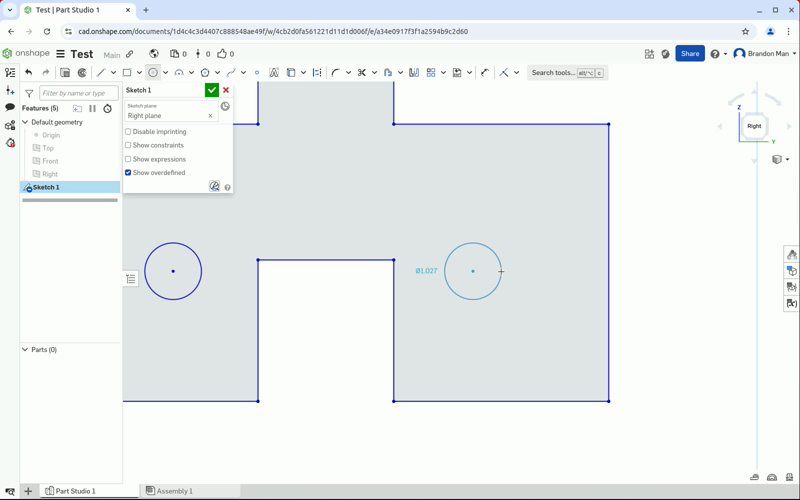
scroll(-6)
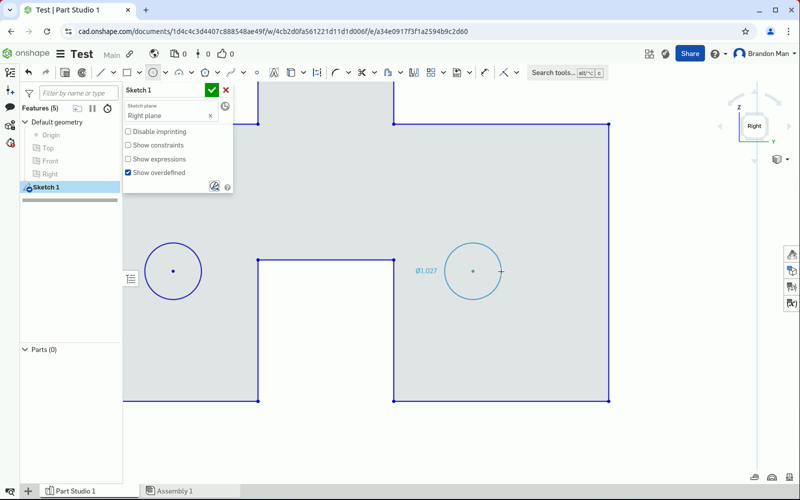
scroll(-6)
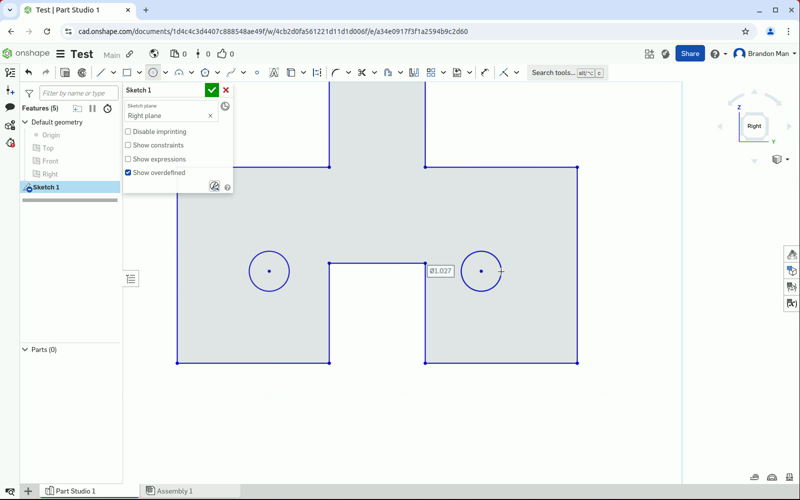
scroll(-6)
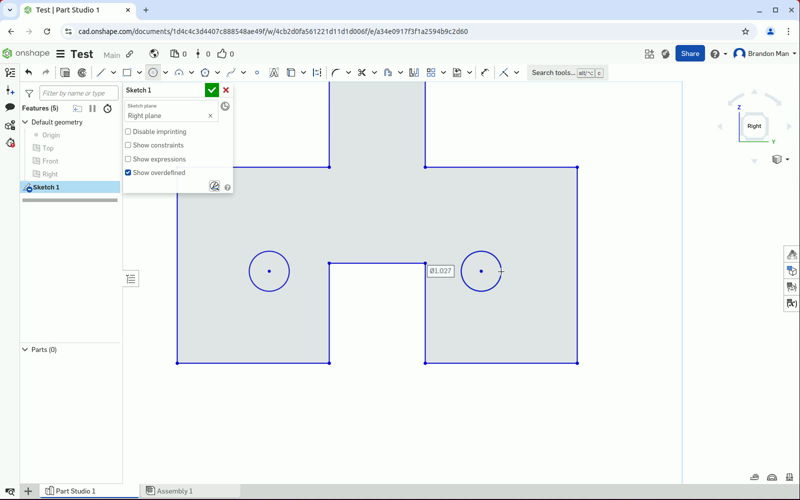
scroll(-6)
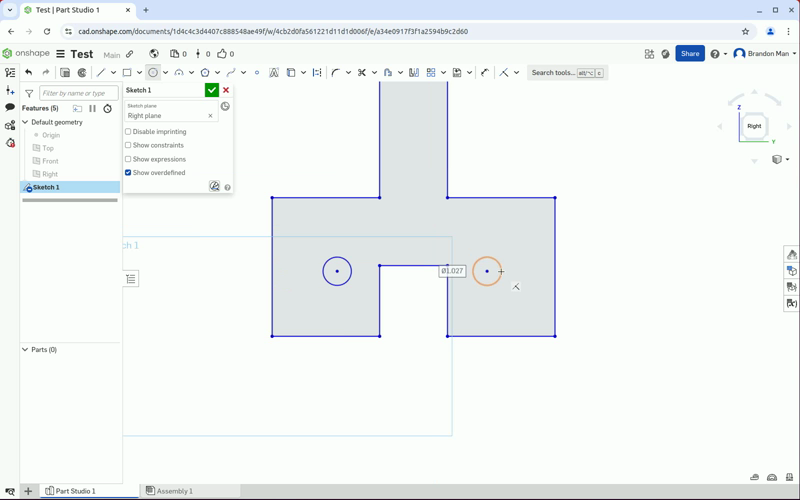
scroll(-6)
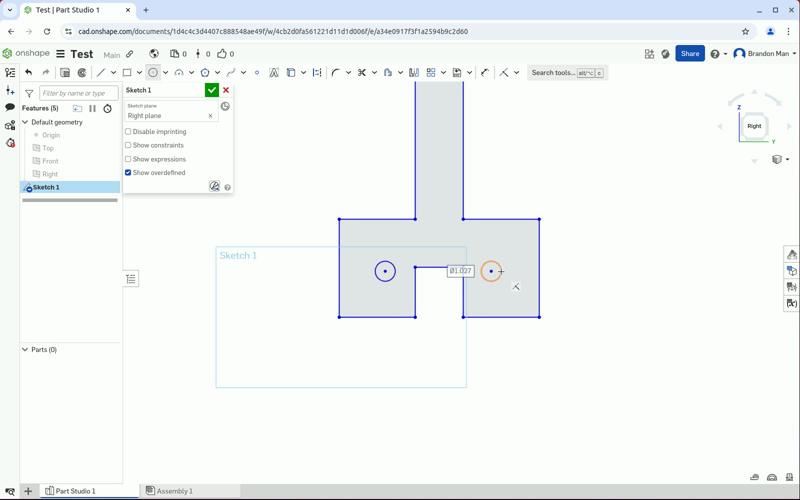
scroll(-6)
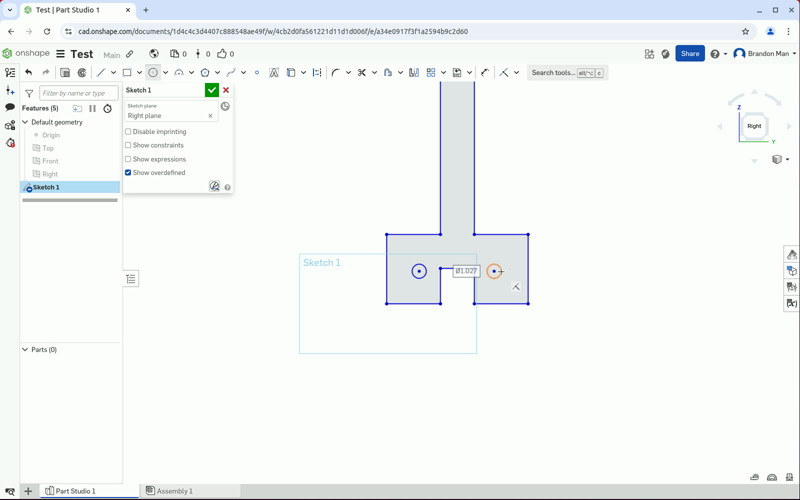
scroll(-6)
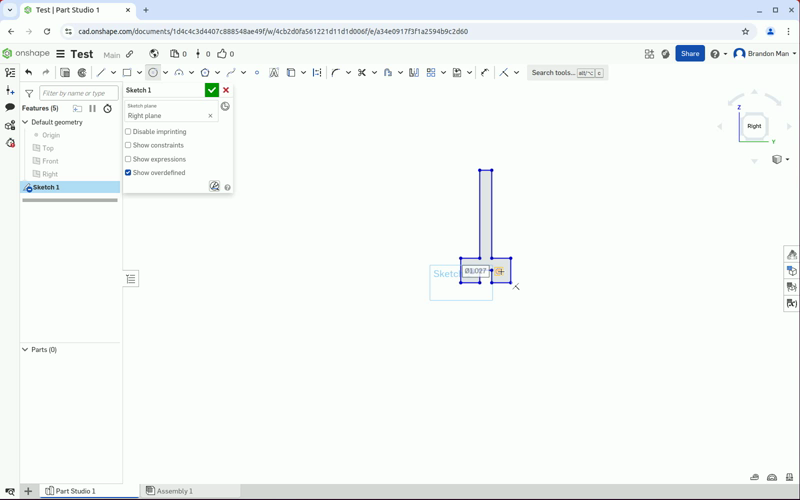
key(esc)
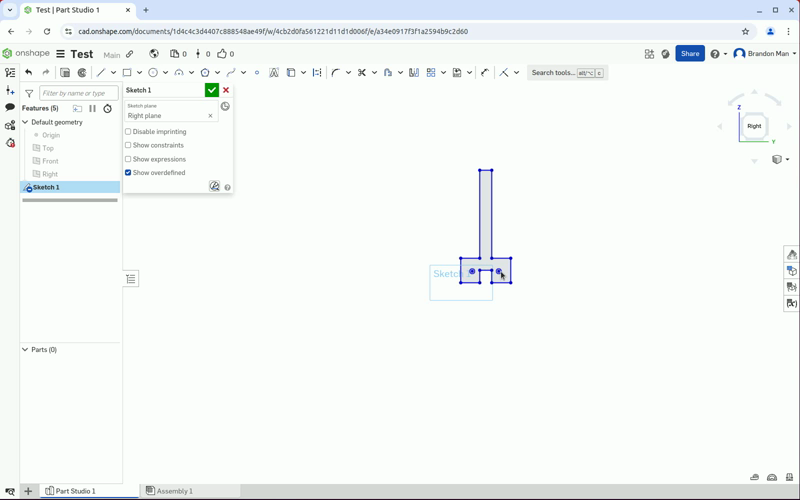
mouse_move(483, 199)
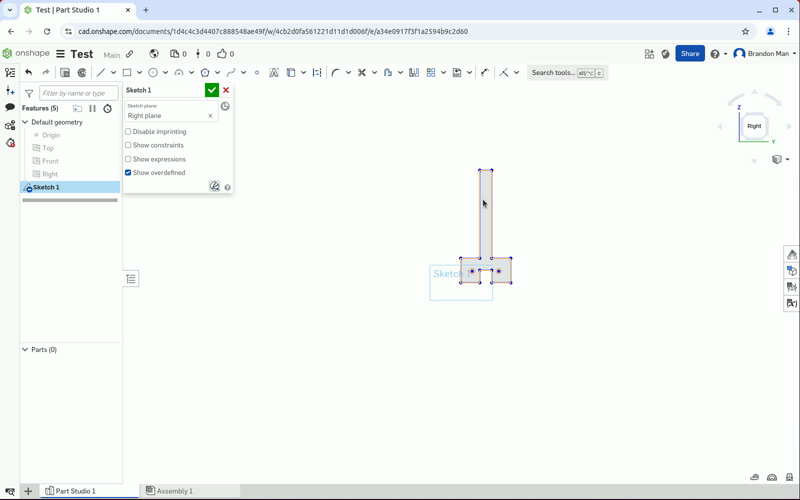
click(483, 199)
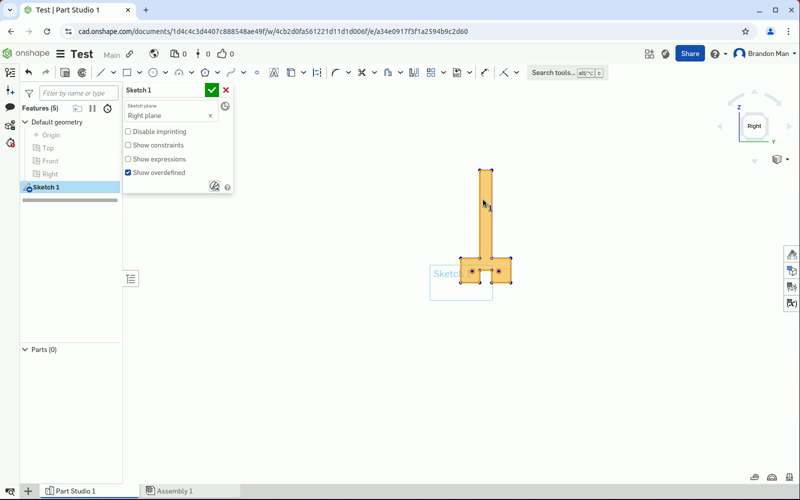
mouse_move(73, 352)
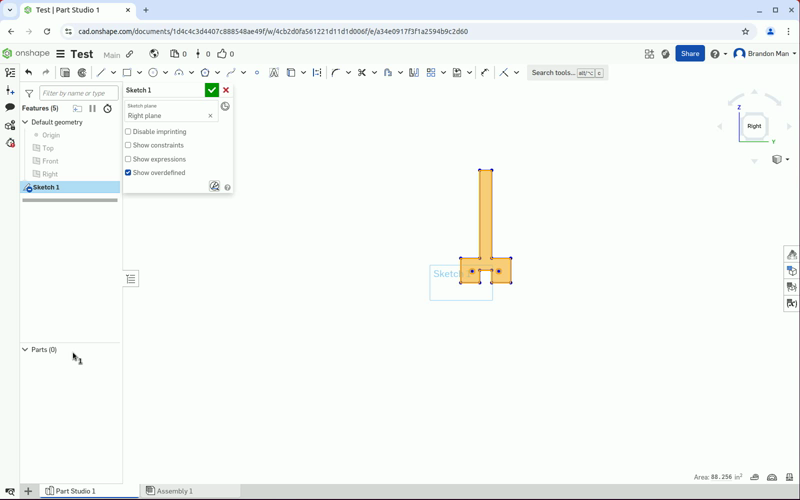
key(shift+y)
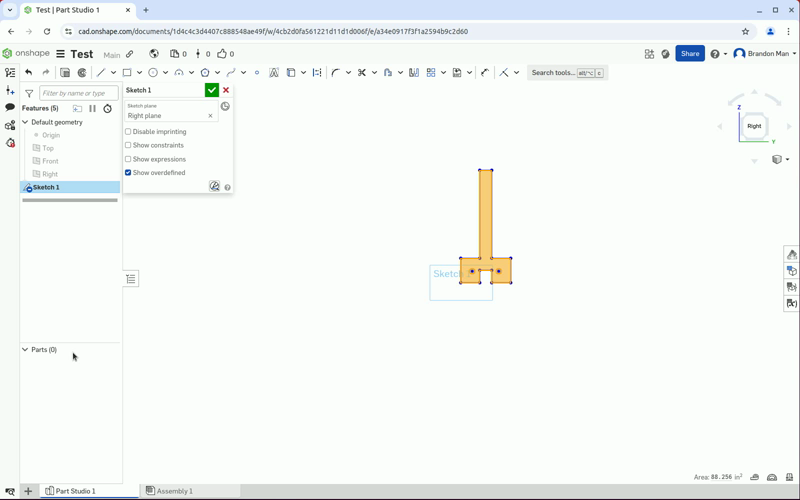
key(shift+e)
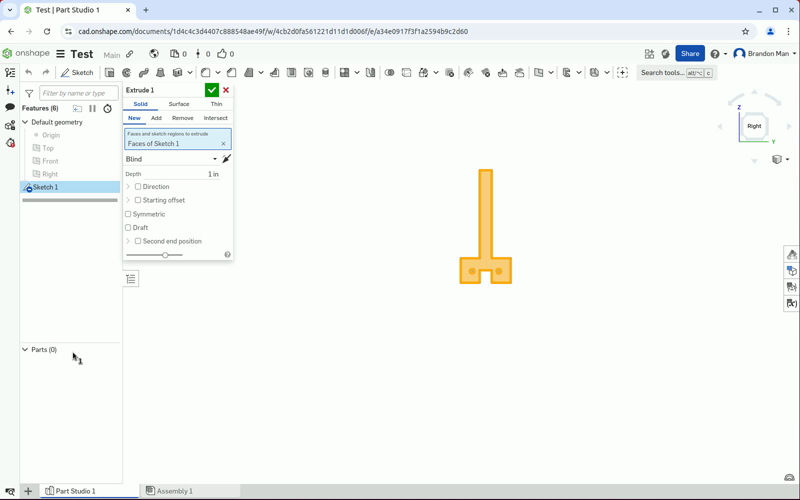
mouse_move(143, 106)
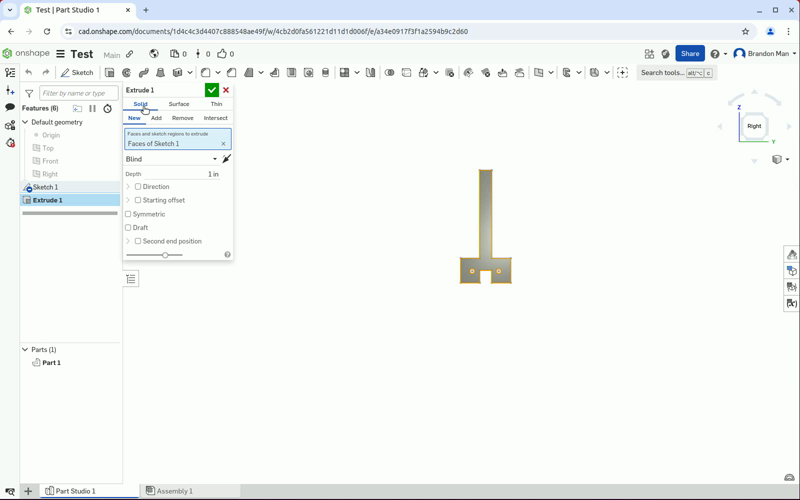
click(143, 106)
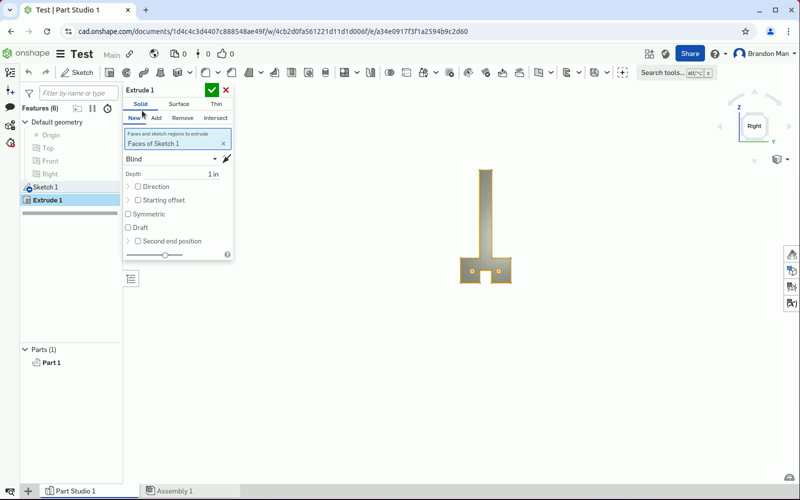
mouse_move(137, 120)
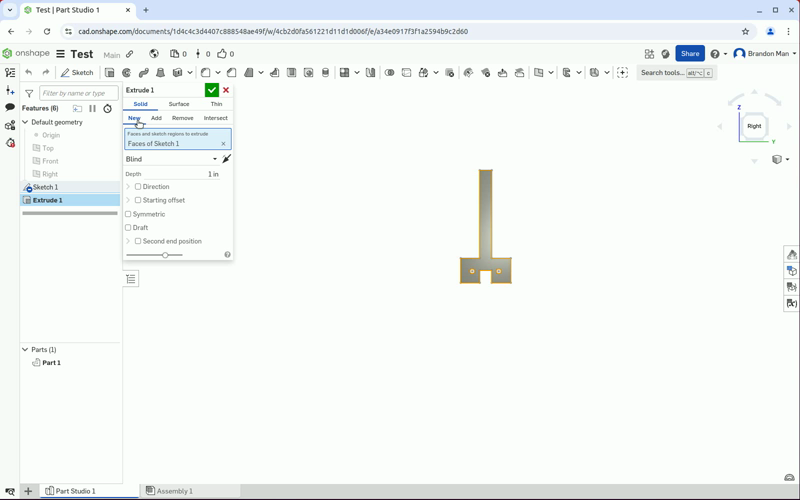
click(137, 120)
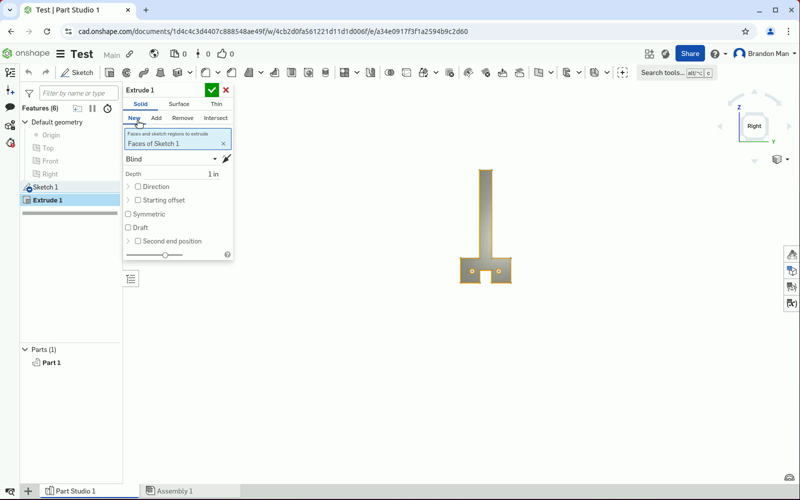
key(tab, 4)
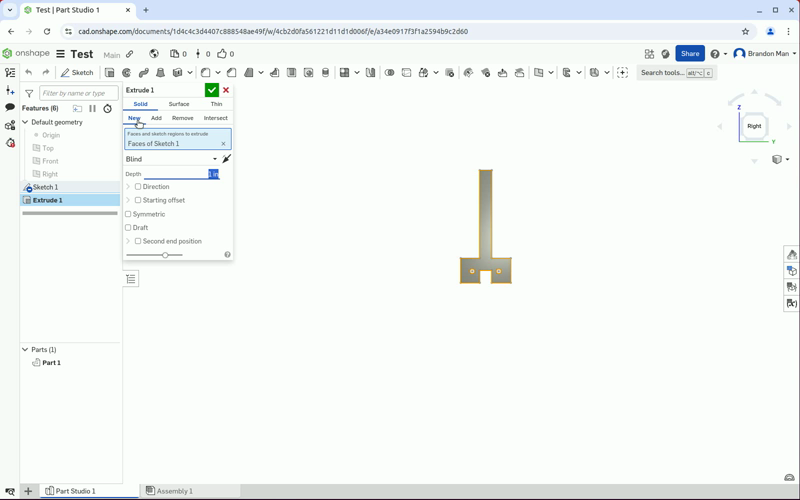
text(2.648)
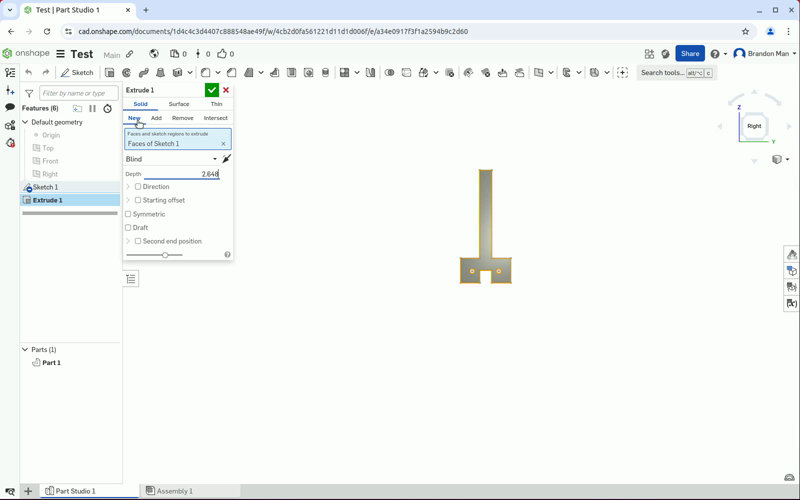
key(enter)
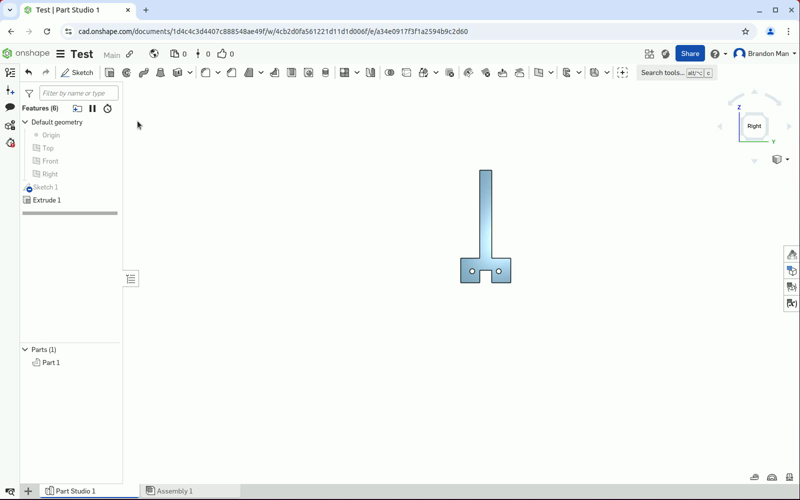
key(shift+h)
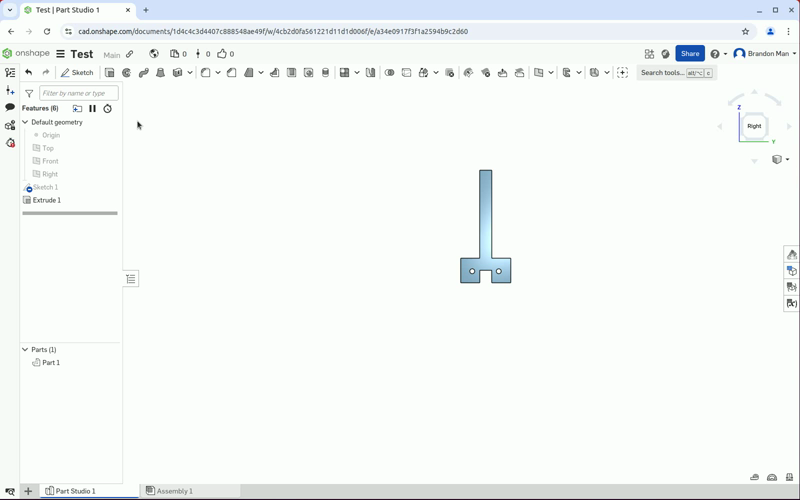
key(shift+h)
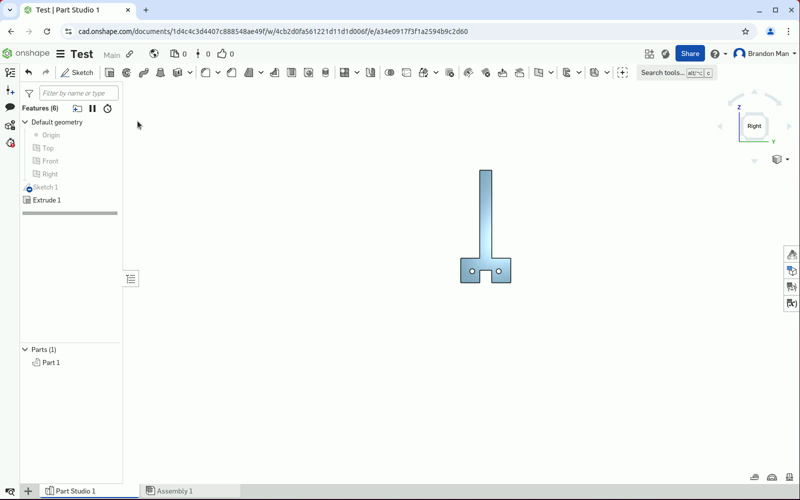
mouse_move(73, 189)
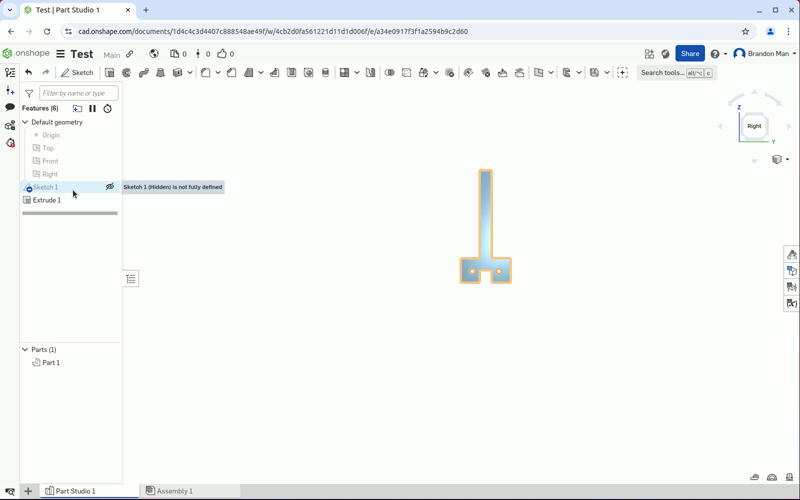
click(73, 189)
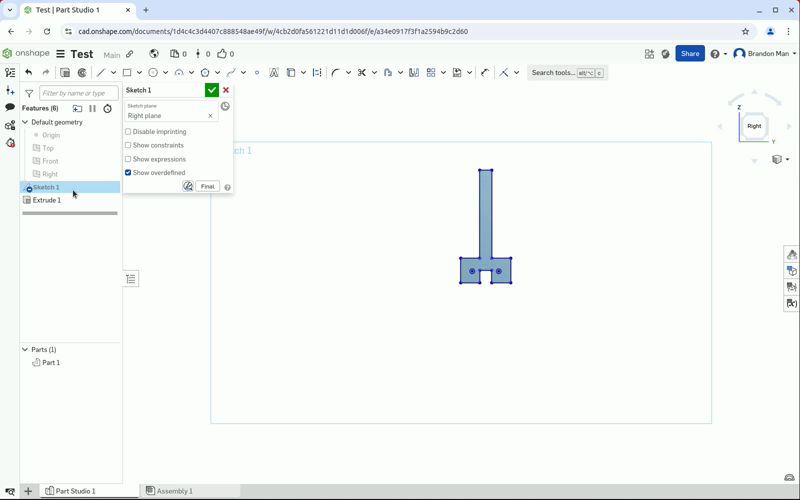
mouse_move(229, 92)
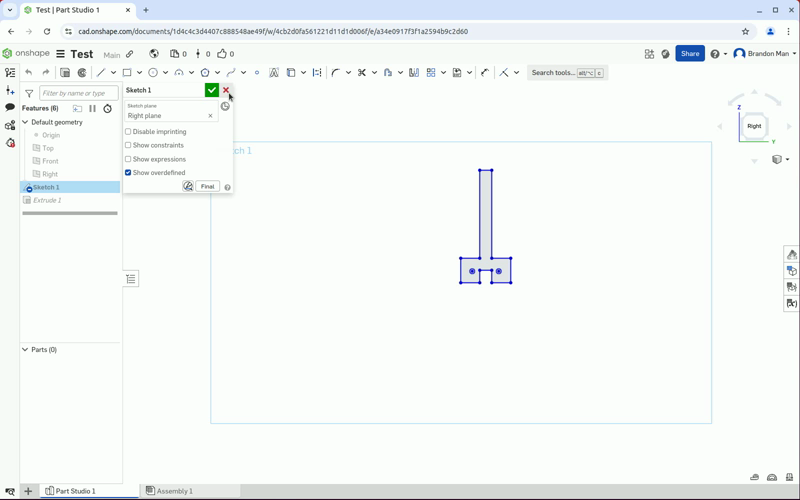
click(229, 92)
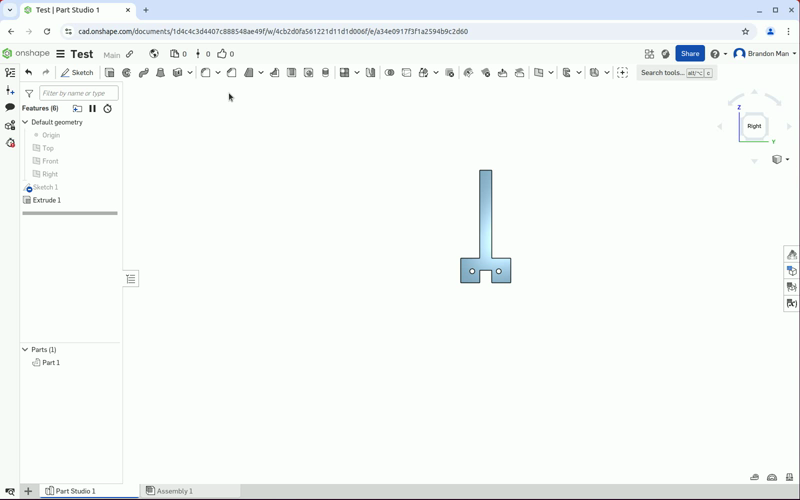
mouse_move(73, 352)
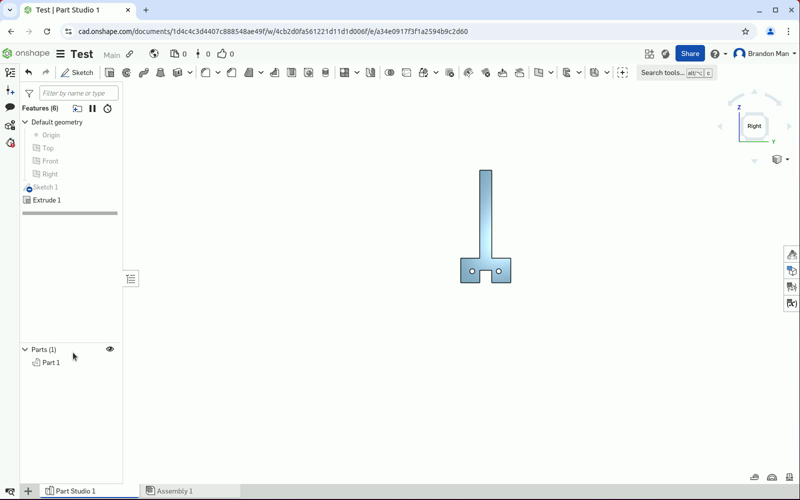
key(y)
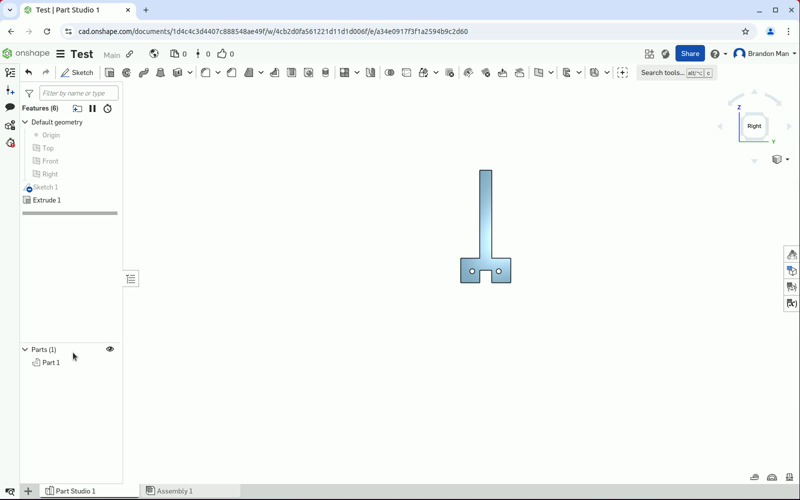
key(shift+p)
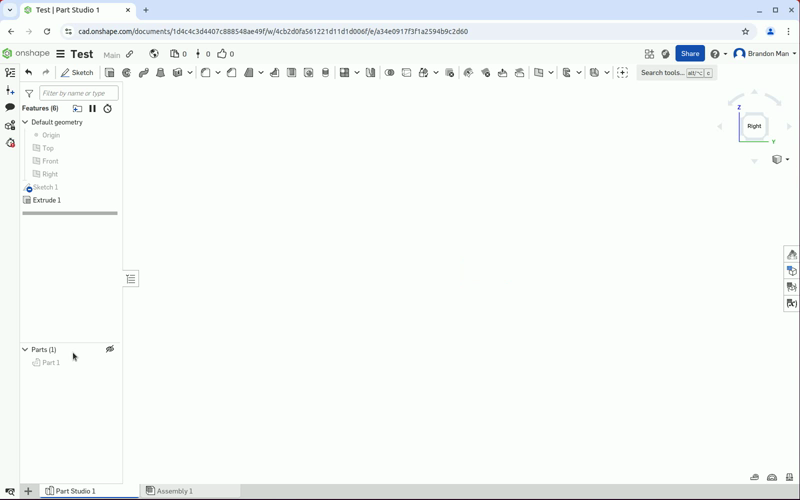
key(space)
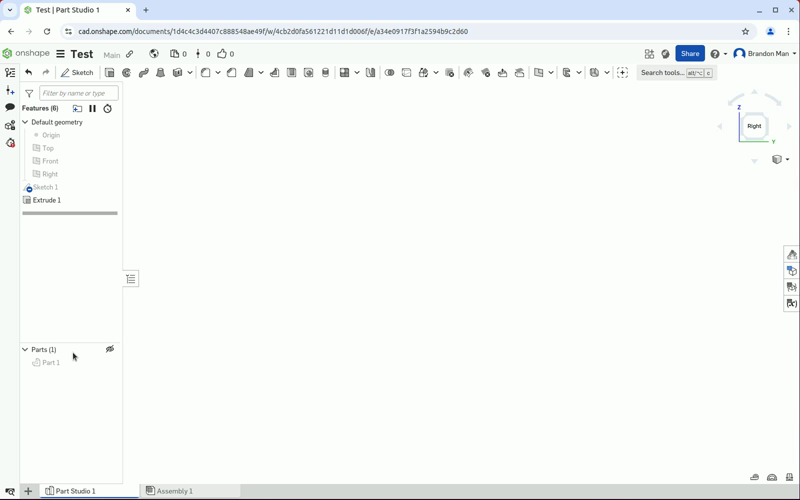
key_down(shift)
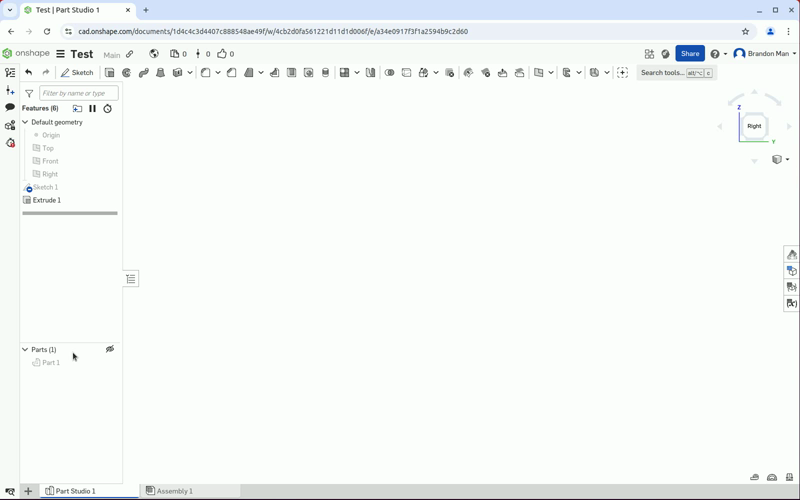
key(right)
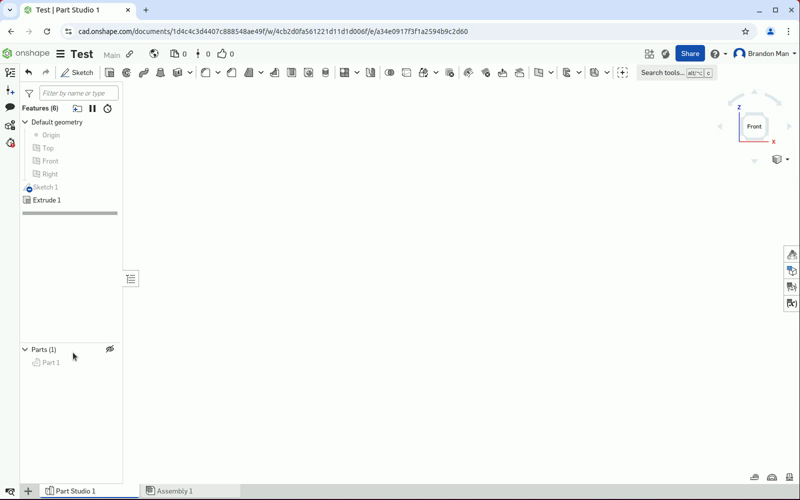
key_up(shift)
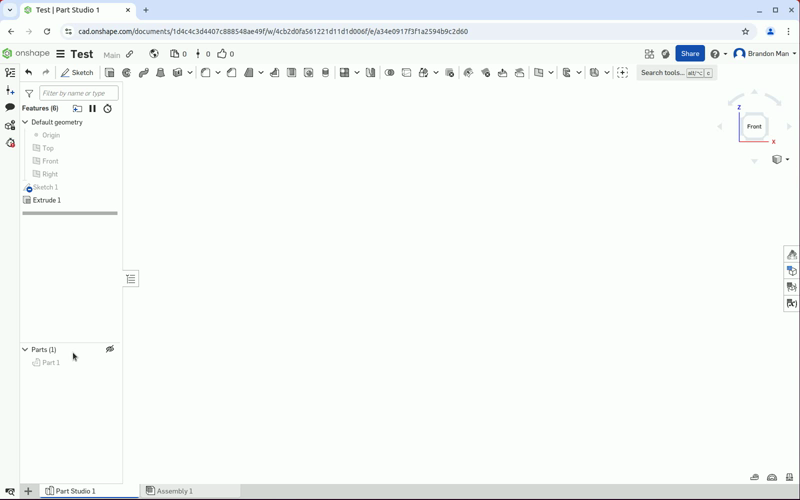
mouse_move(73, 352)
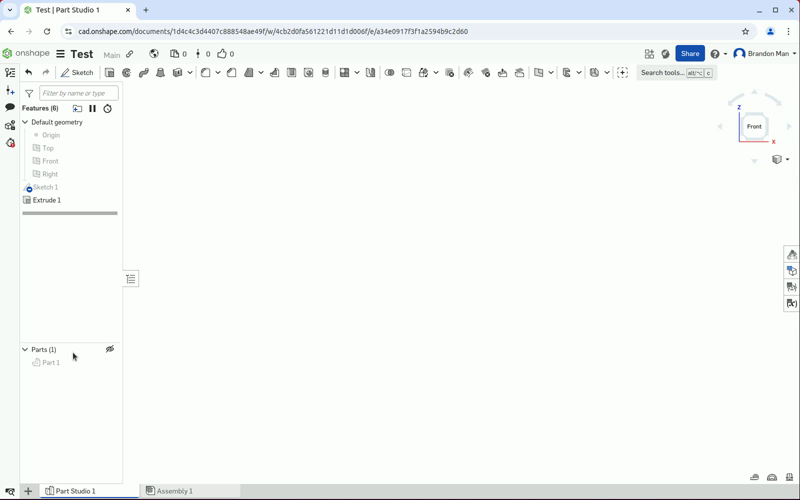
key(shift+y)
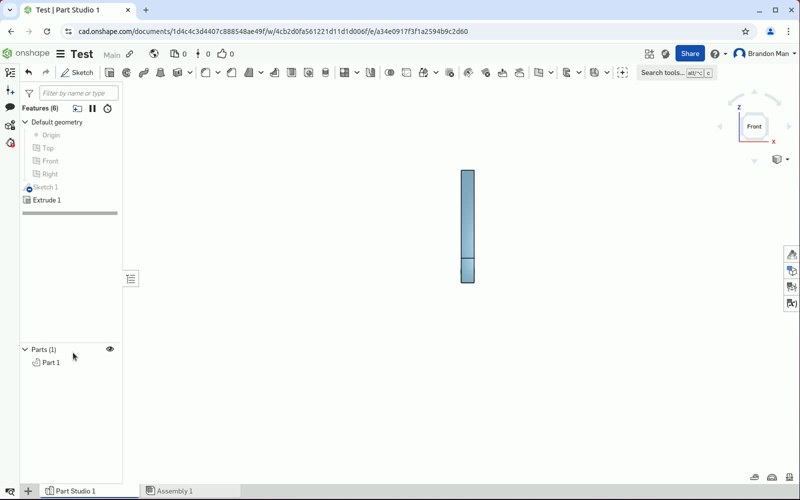
mouse_move(541, 75)
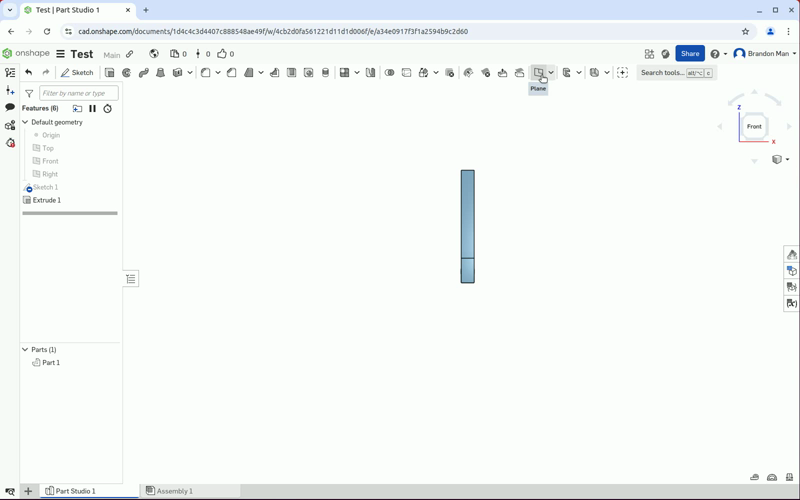
click(541, 75)
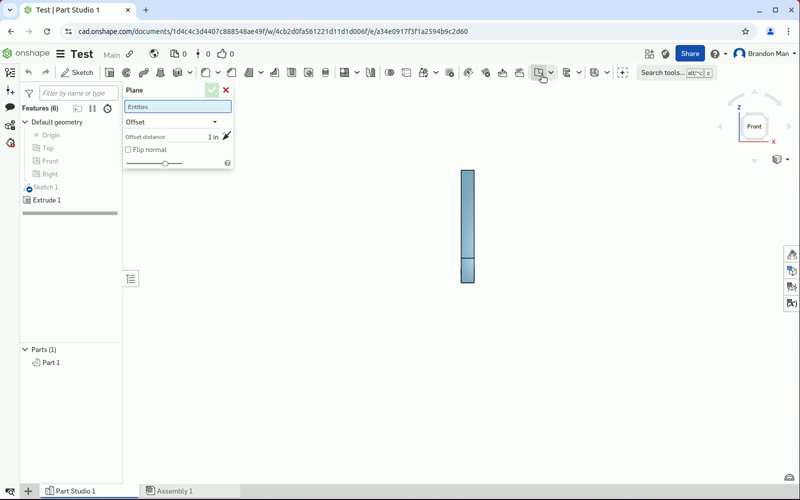
mouse_move(73, 163)
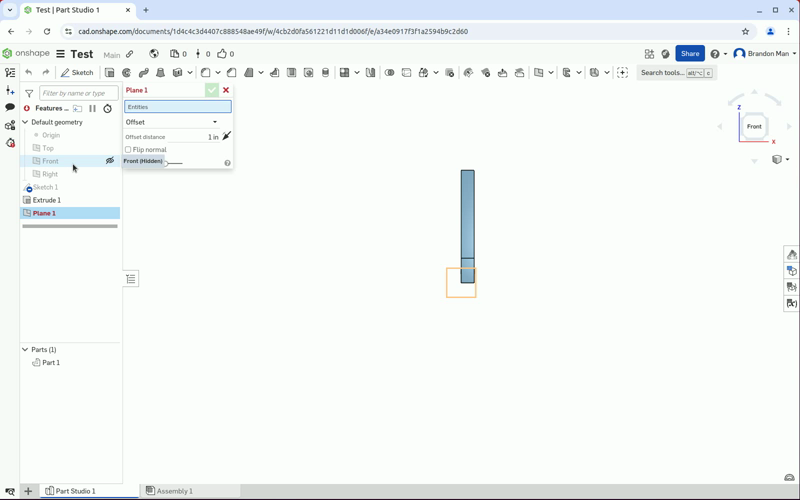
click(73, 163)
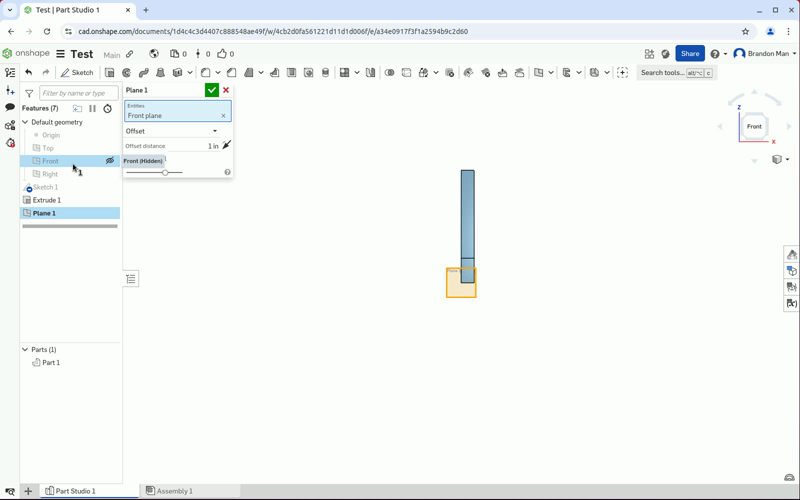
key(tab, 2)
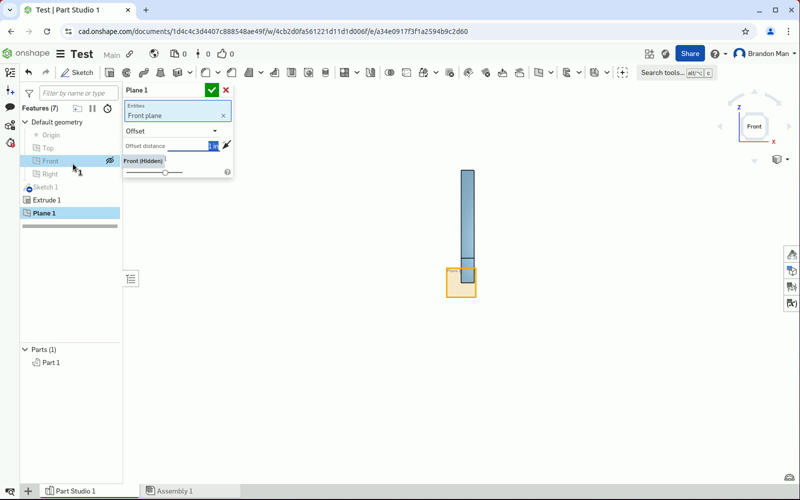
text(3.851)
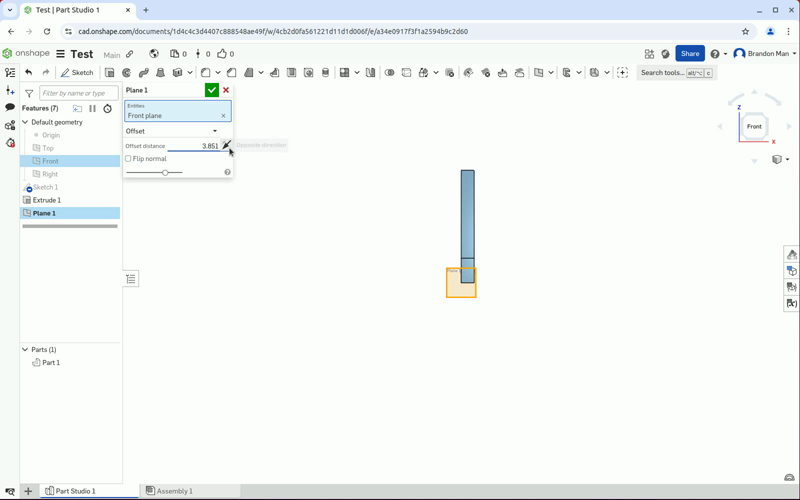
mouse_move(229, 147)
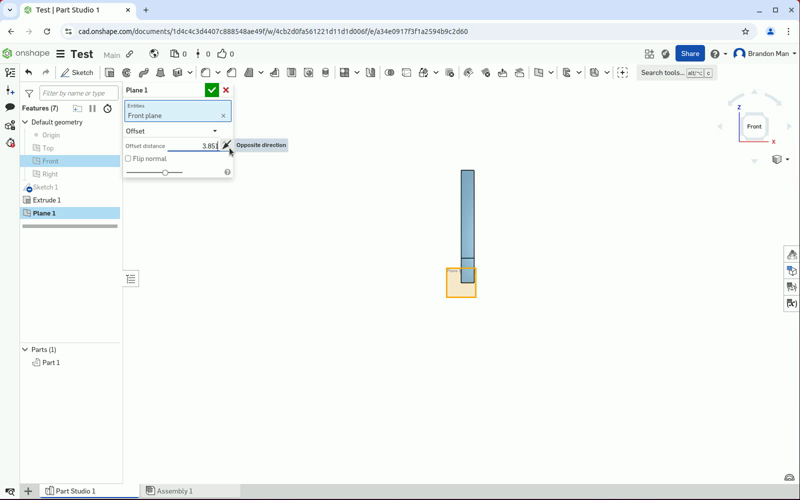
click(229, 147)
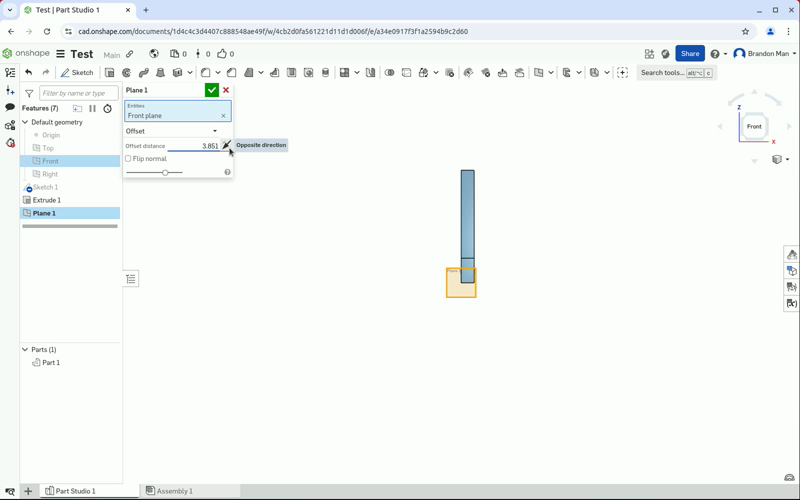
key(enter, 2)
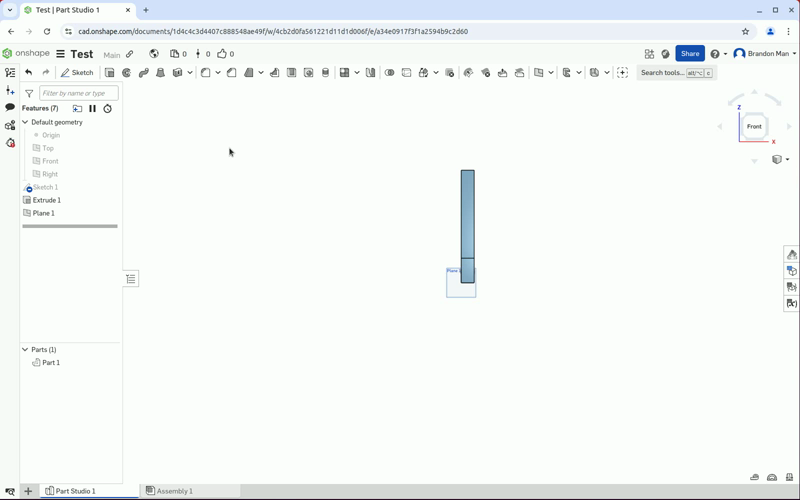
key(shift+s)
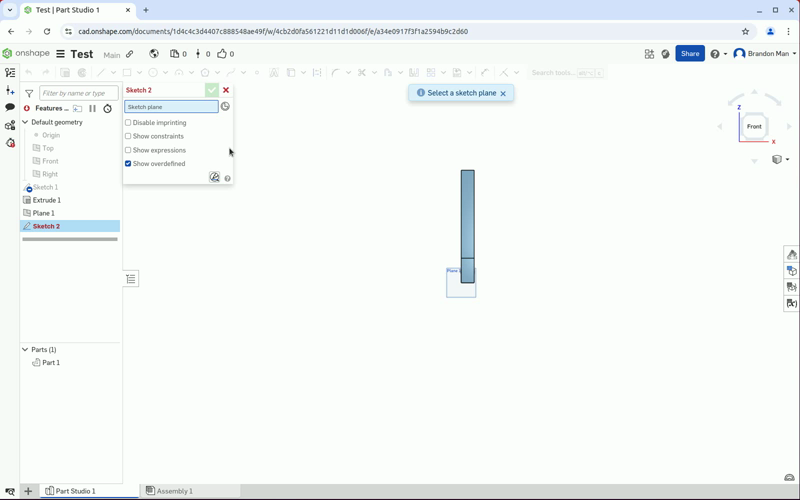
mouse_move(73, 215)
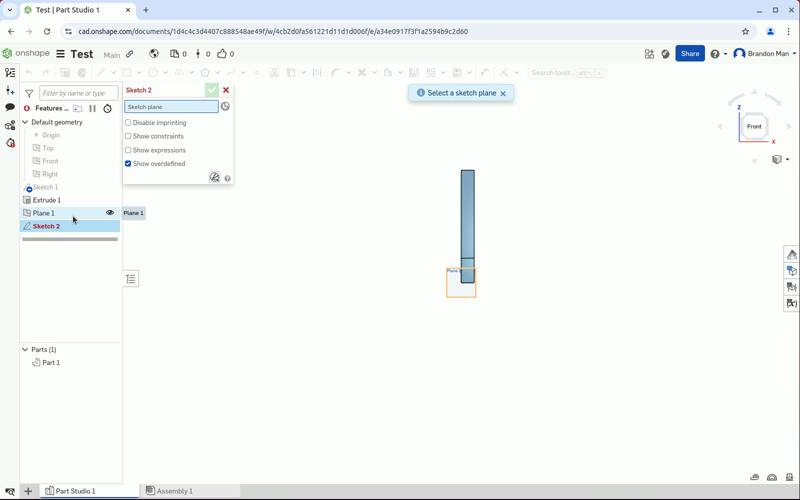
click(73, 215)
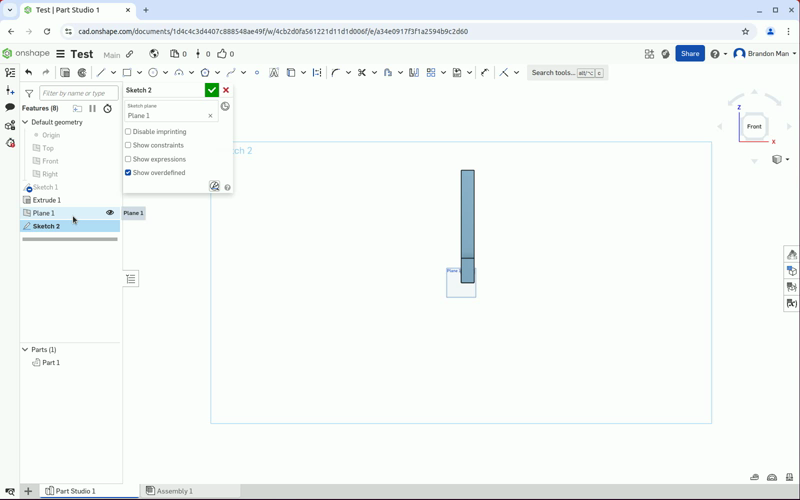
mouse_move(73, 352)
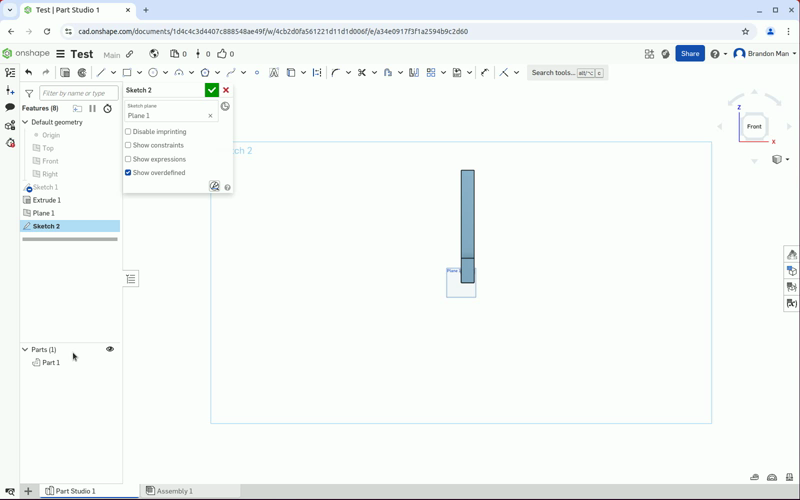
key(y)
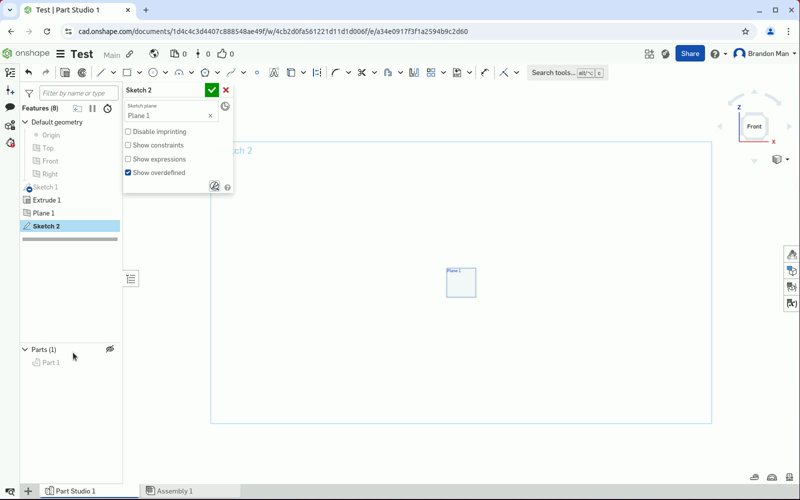
key(l)
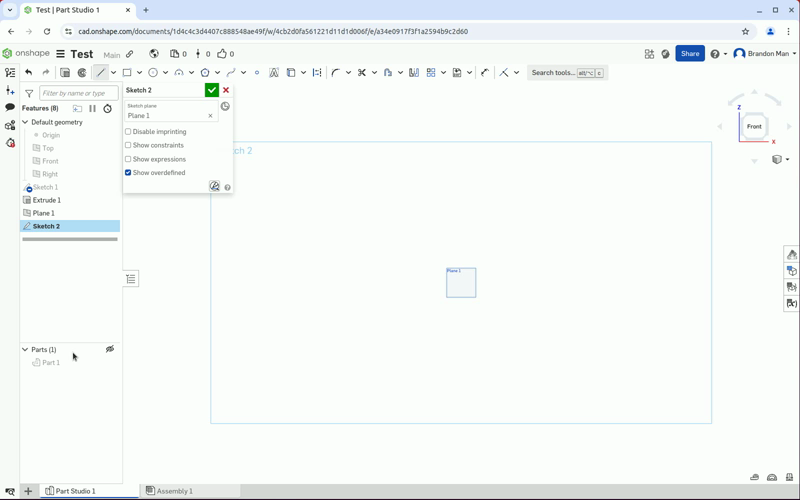
key_down(shift)
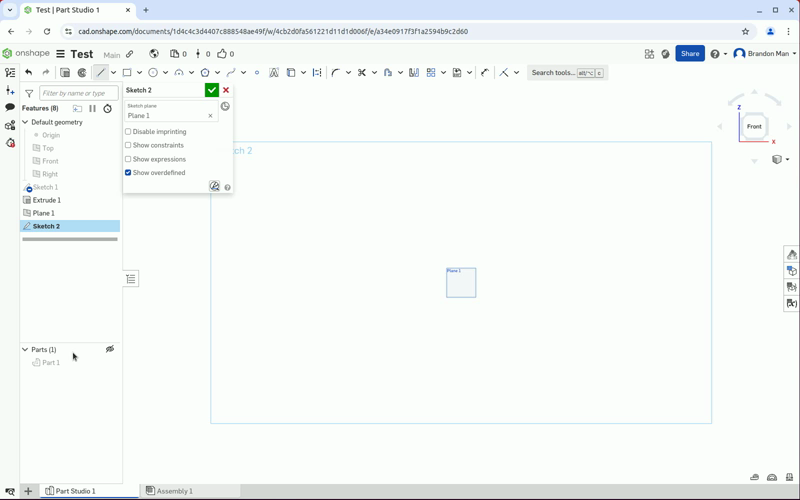
mouse_move(398, 183)
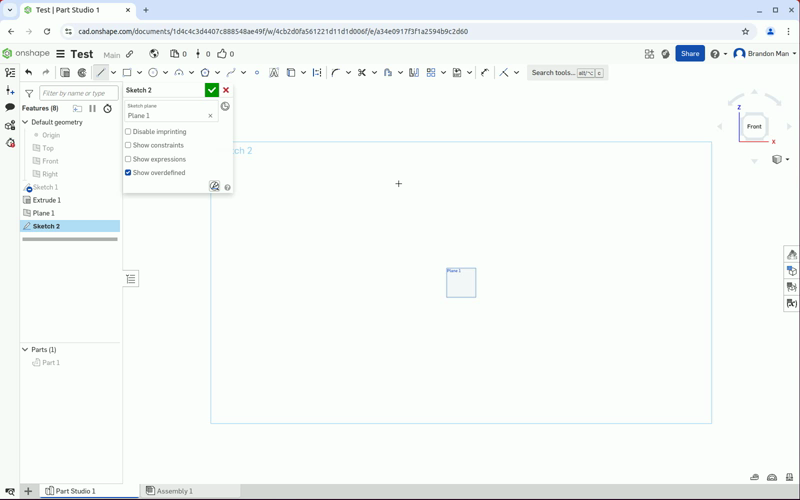
click(398, 183)
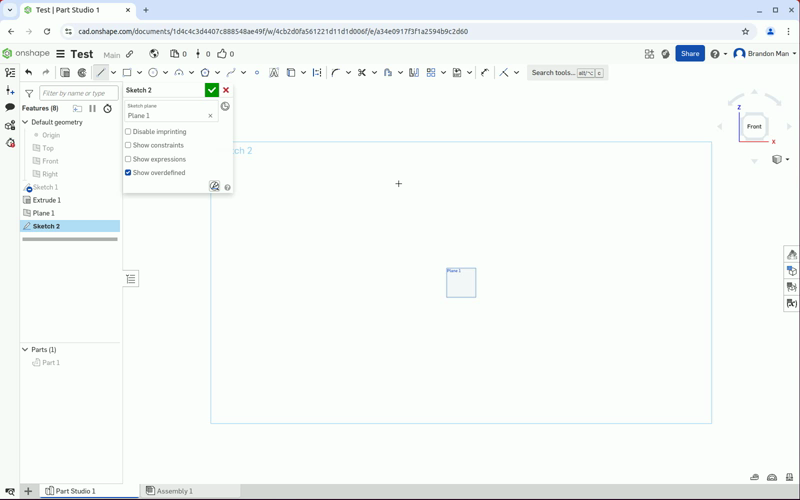
key_up(shift)
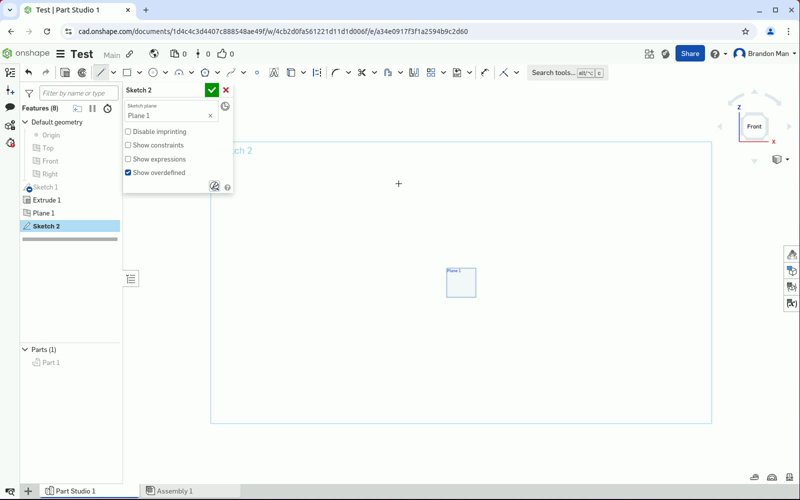
key_down(shift)
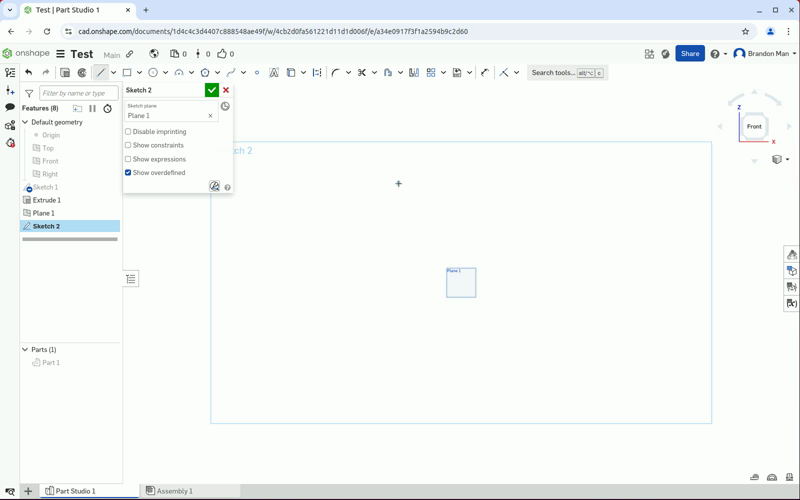
mouse_move(428, 183)
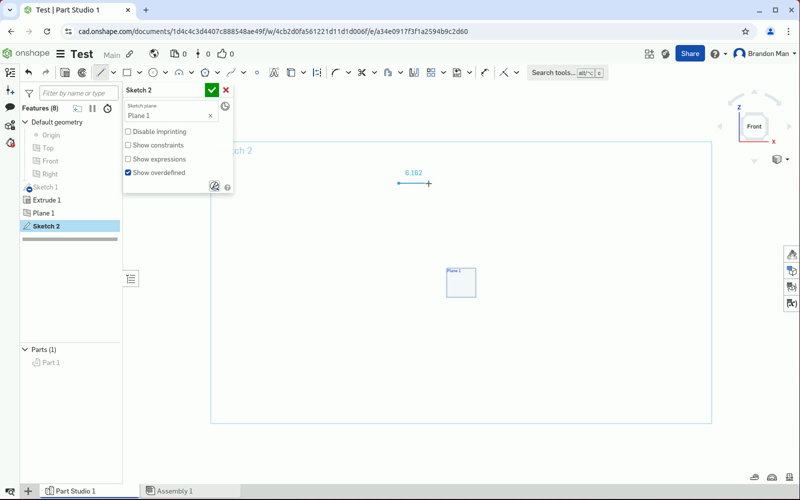
mouse_move(448, 183)
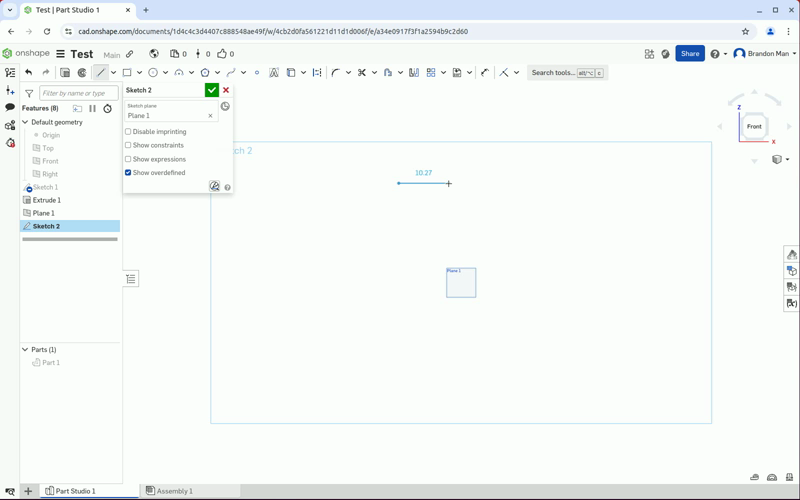
click(448, 183)
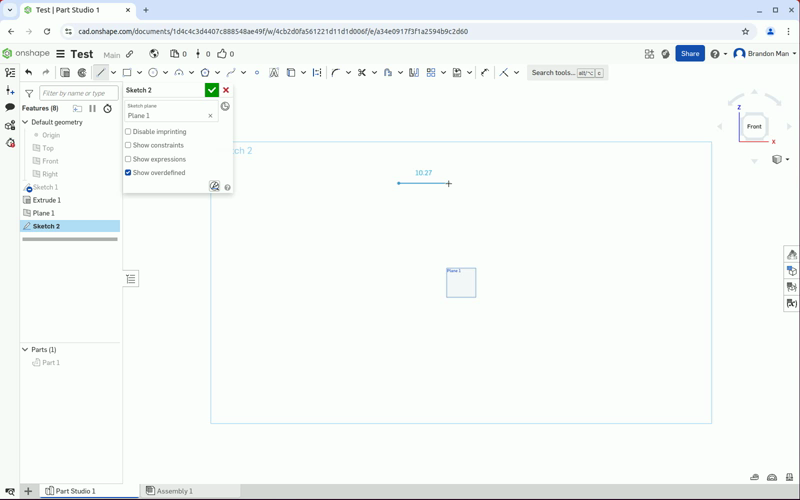
key_up(shift)
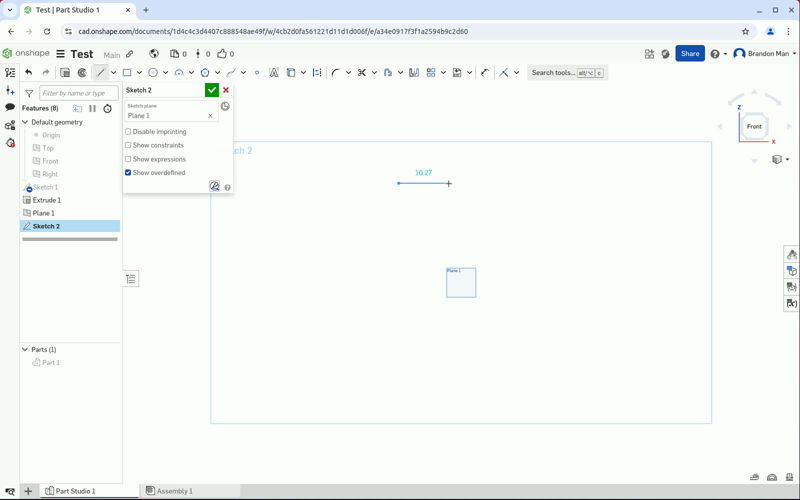
key_down(shift)
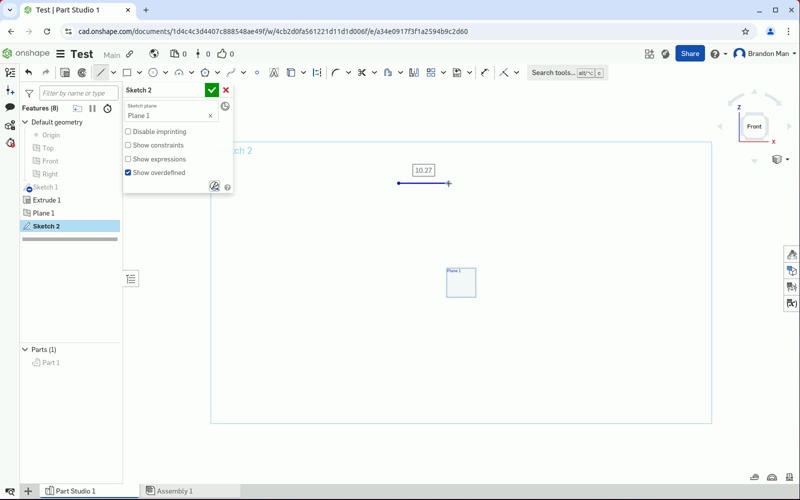
mouse_move(478, 183)
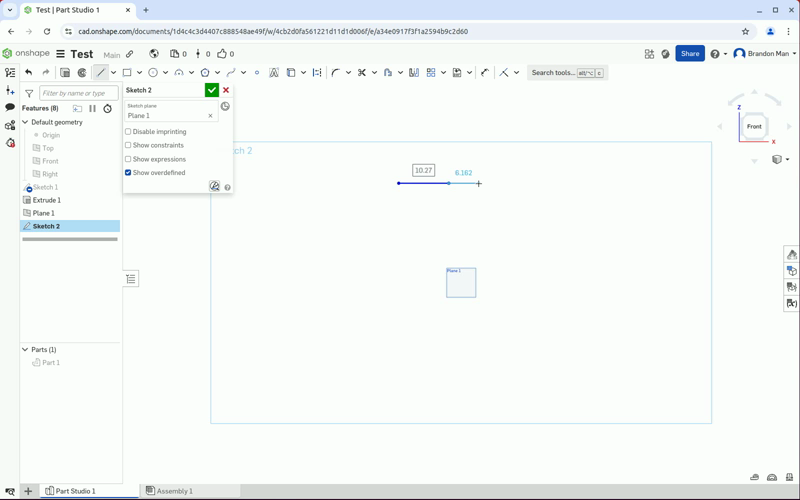
mouse_move(461, 195)
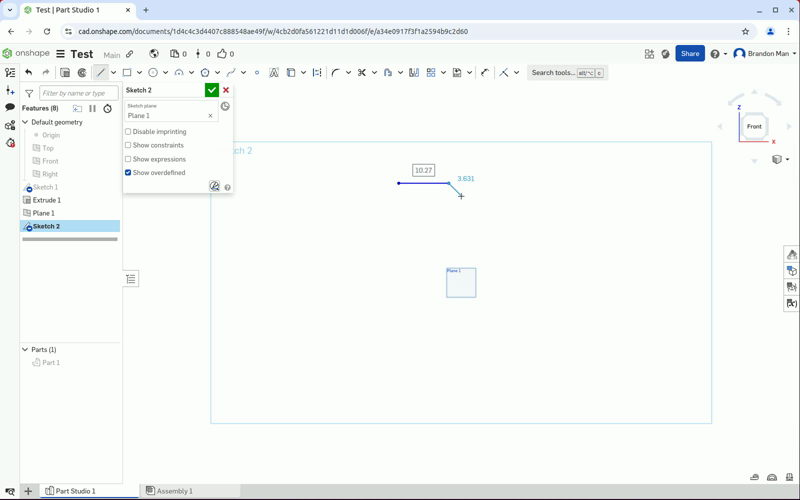
click(461, 195)
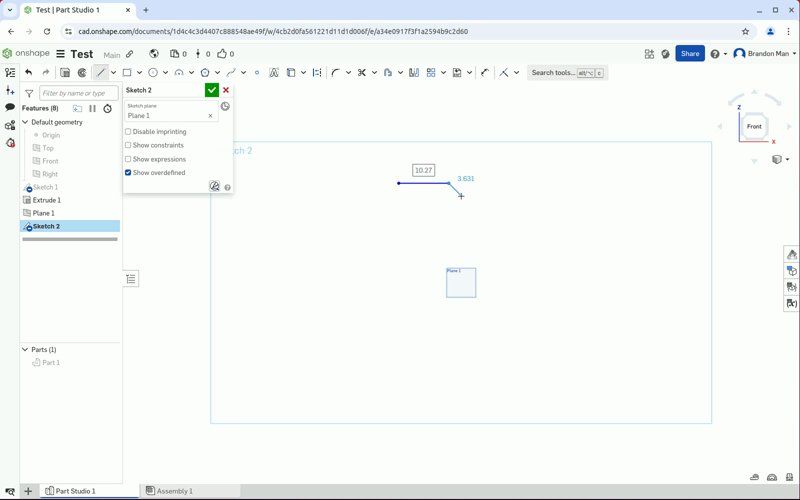
key_up(shift)
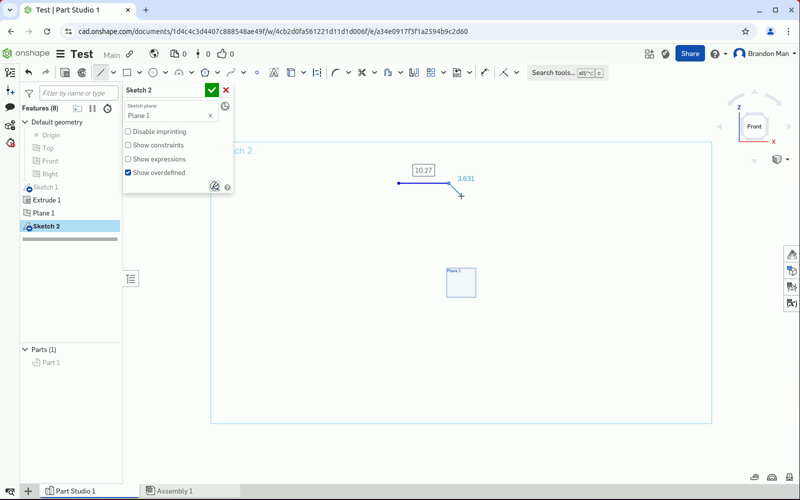
key_down(shift)
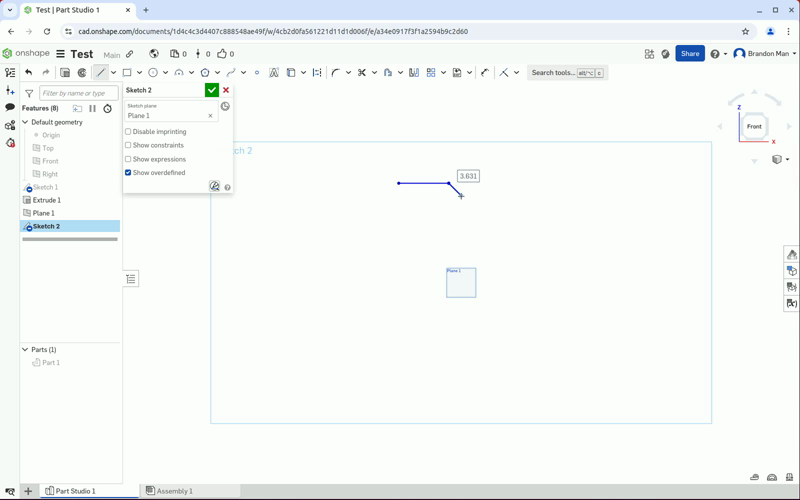
mouse_move(491, 195)
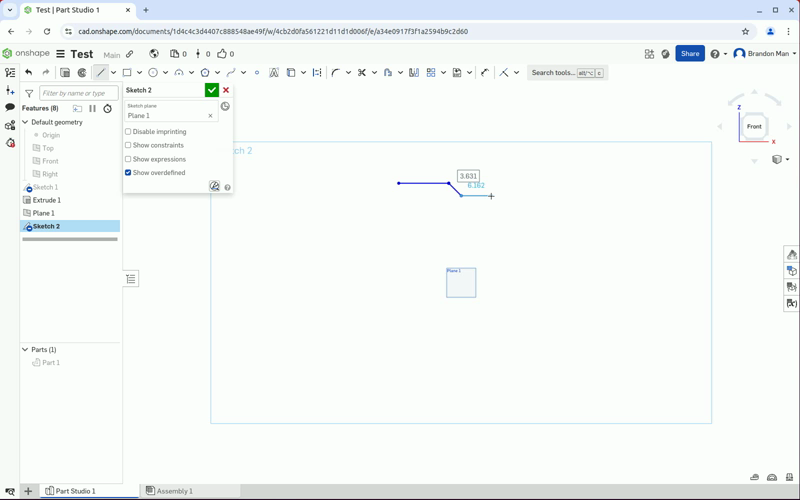
mouse_move(461, 170)
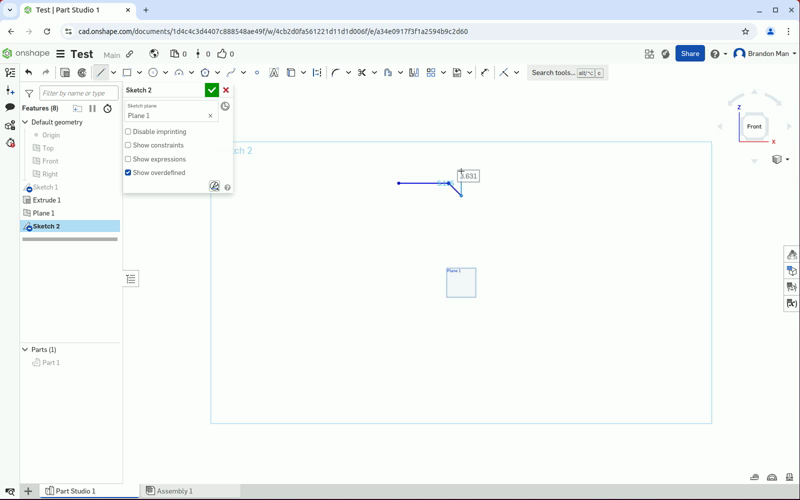
click(461, 170)
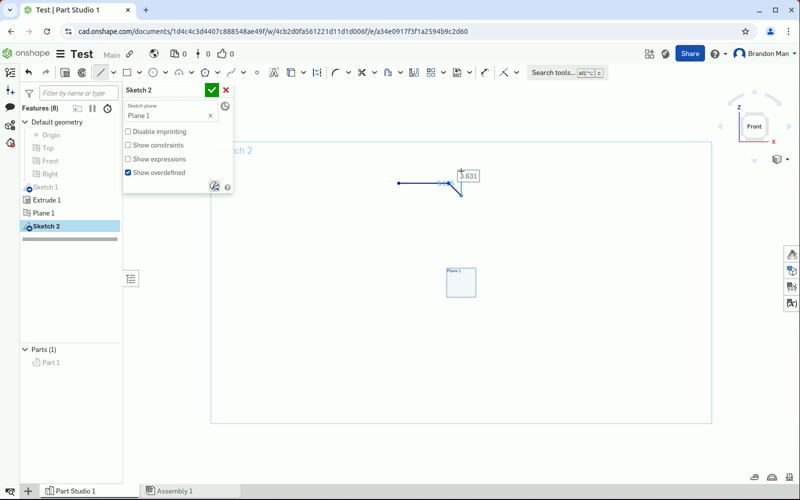
key_up(shift)
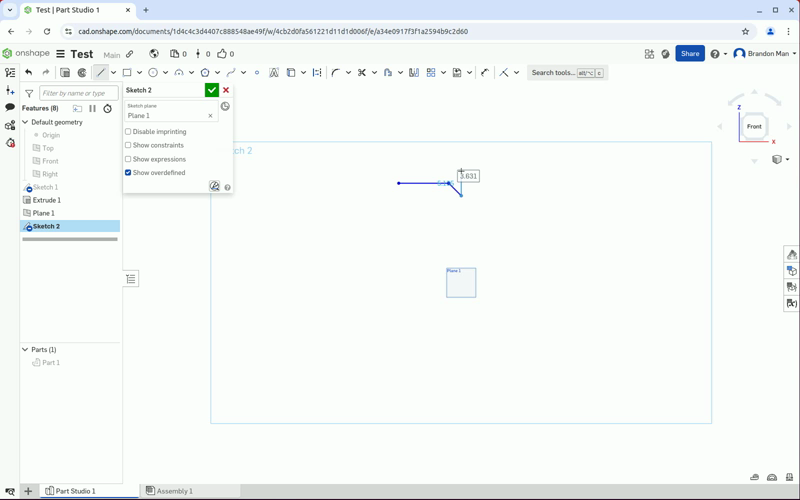
key_down(shift)
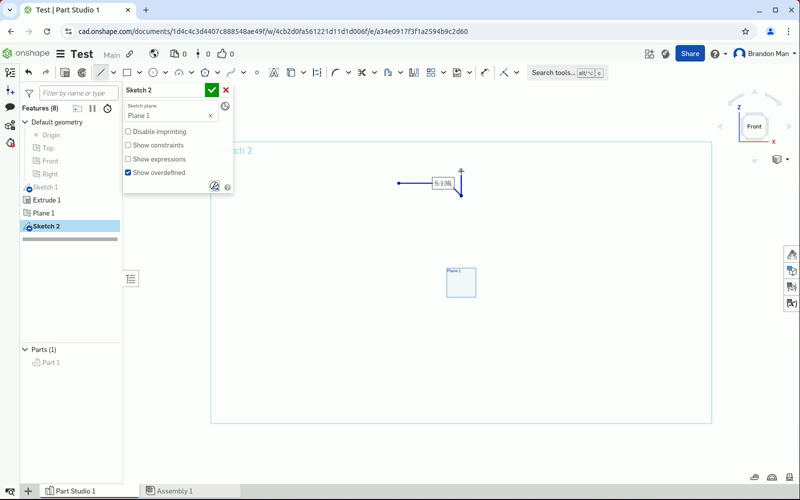
mouse_move(398, 170)
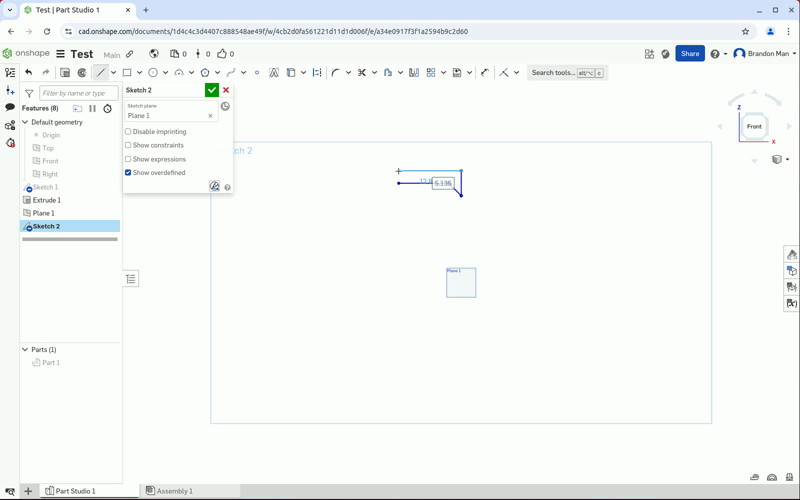
click(398, 170)
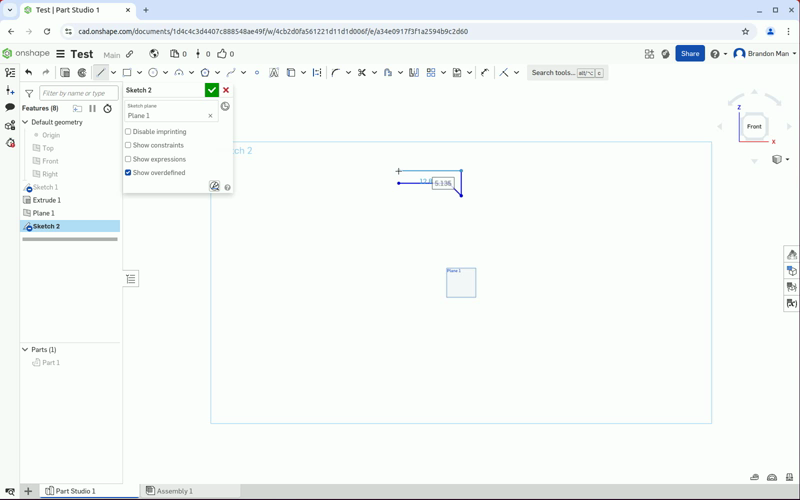
key_up(shift)
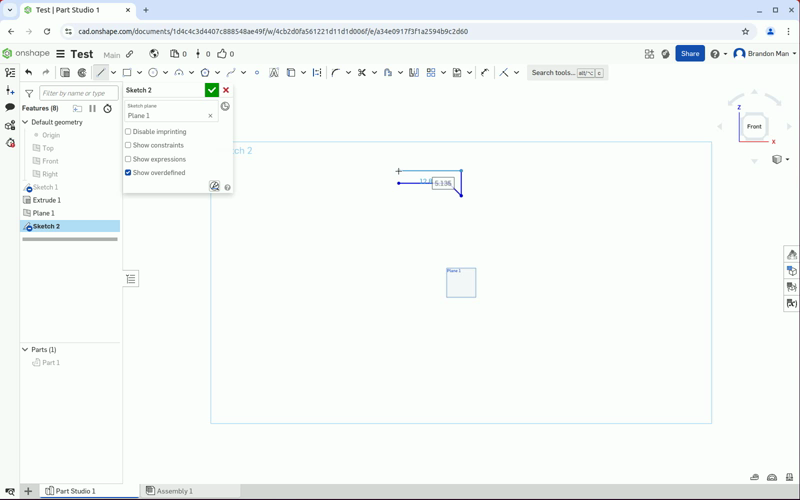
mouse_move(428, 170)
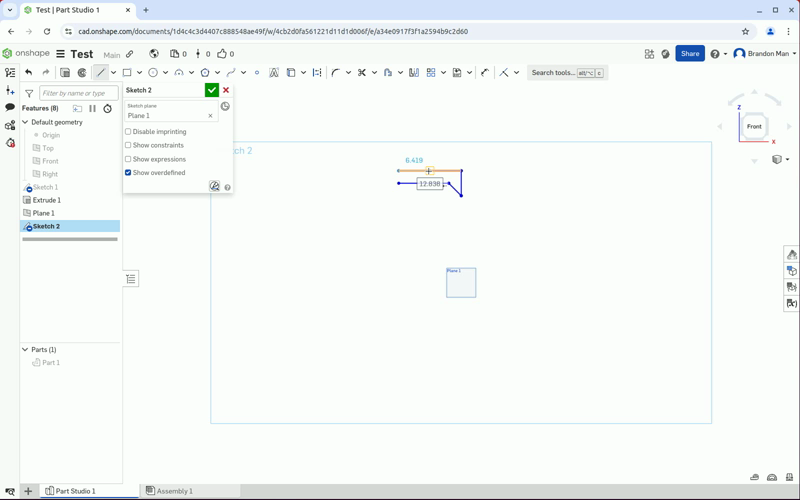
key_down(shift)
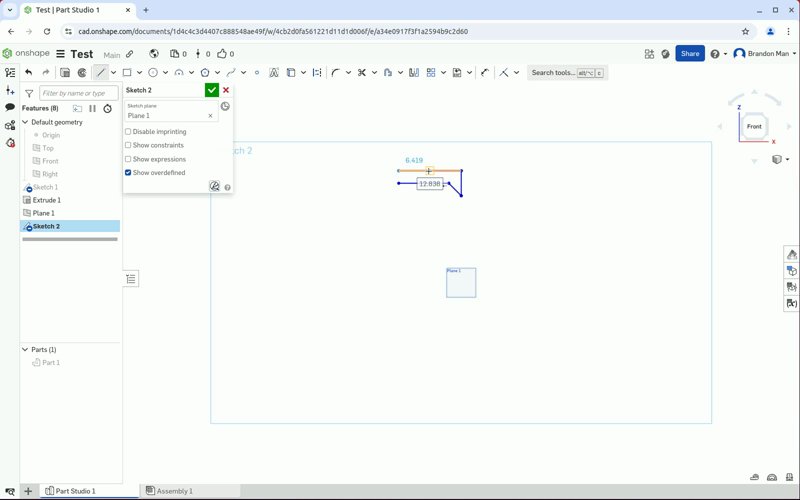
mouse_move(398, 183)
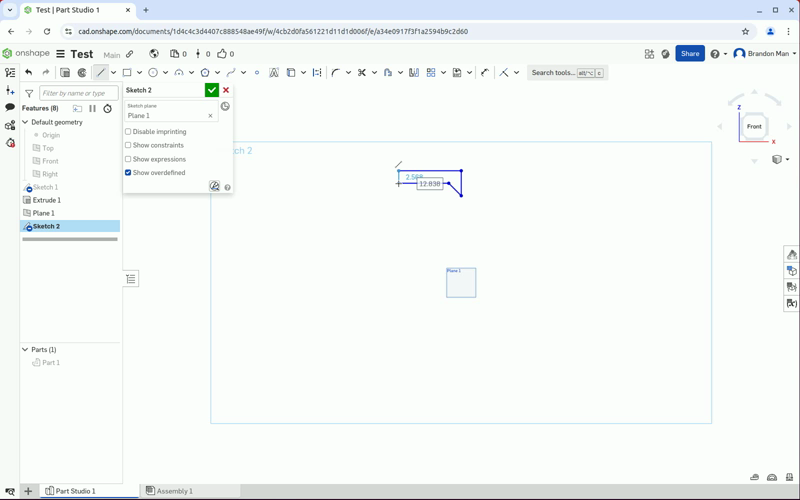
key_up(shift)
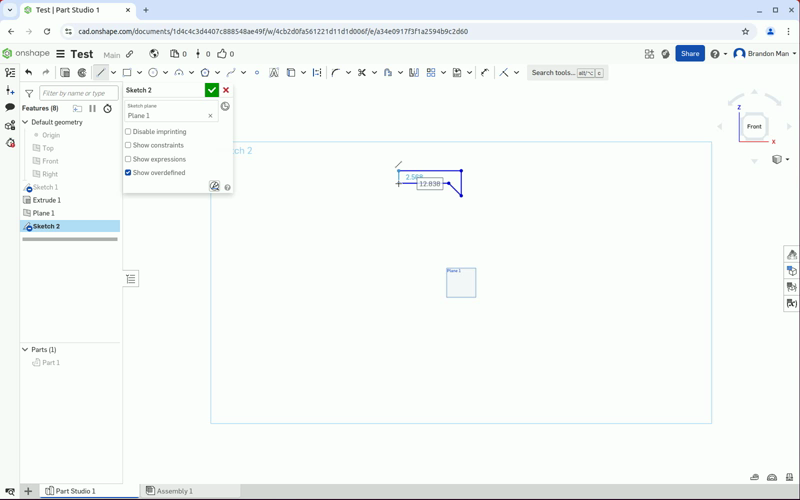
click(398, 183)
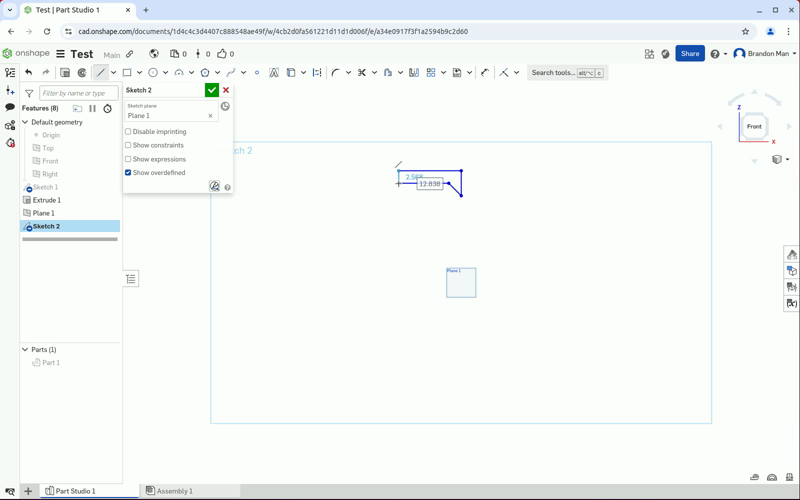
key(esc)
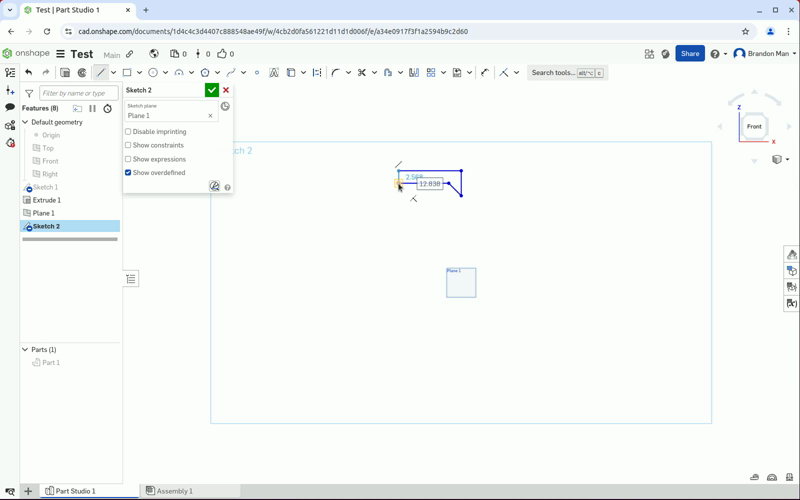
mouse_move(426, 176)
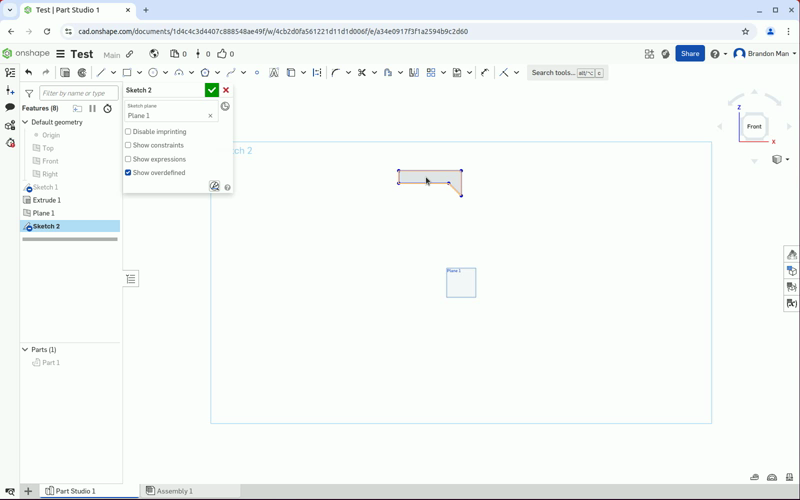
scroll(6)
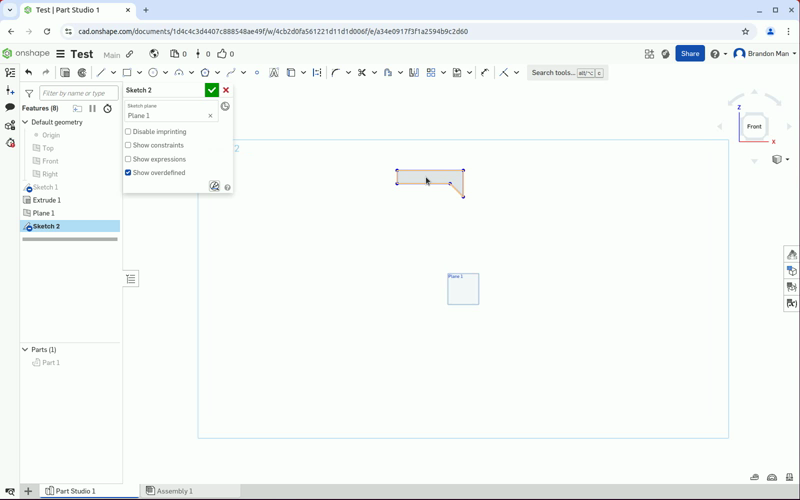
scroll(6)
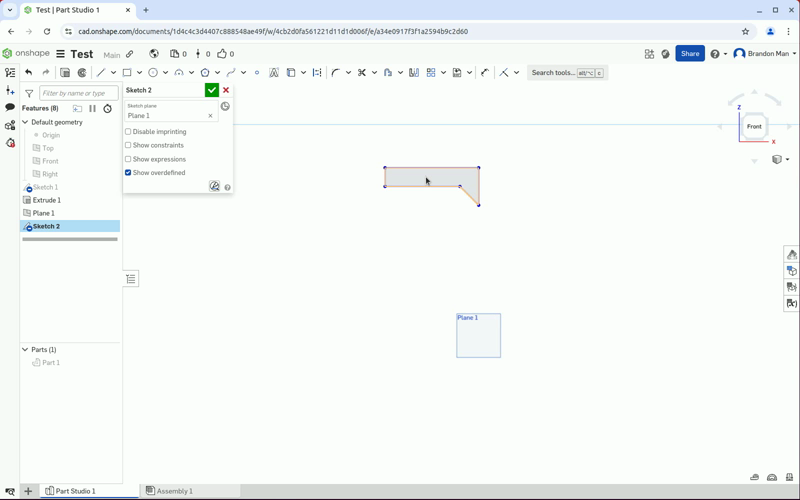
scroll(6)
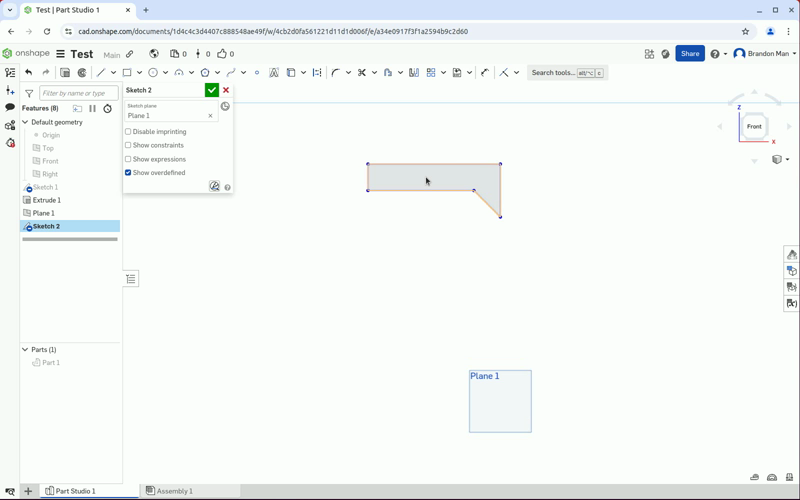
scroll(6)
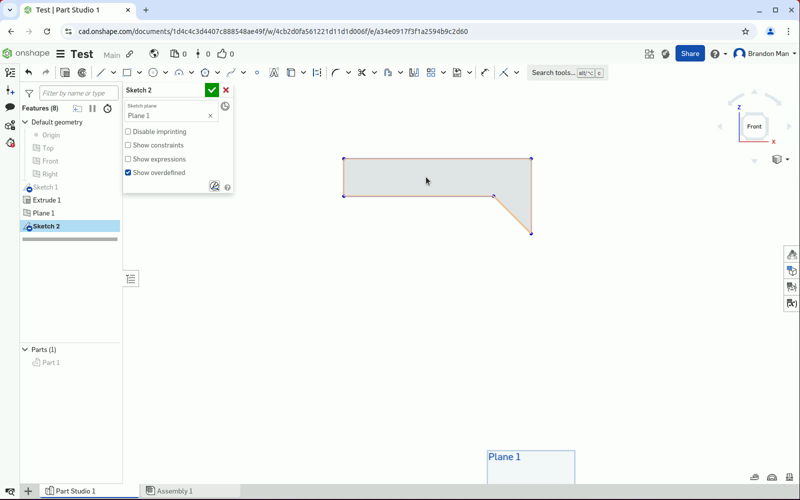
scroll(6)
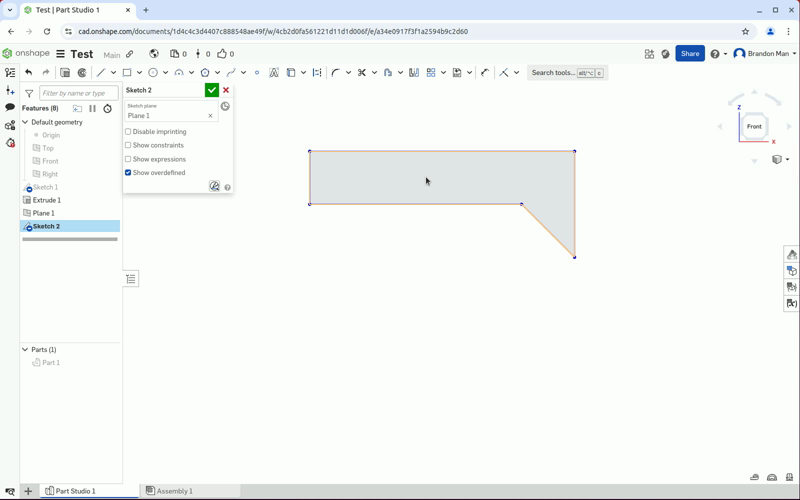
scroll(6)
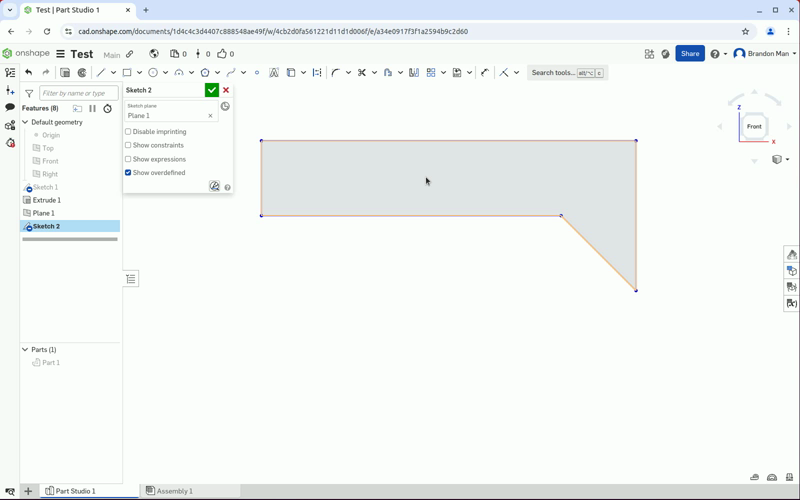
scroll(6)
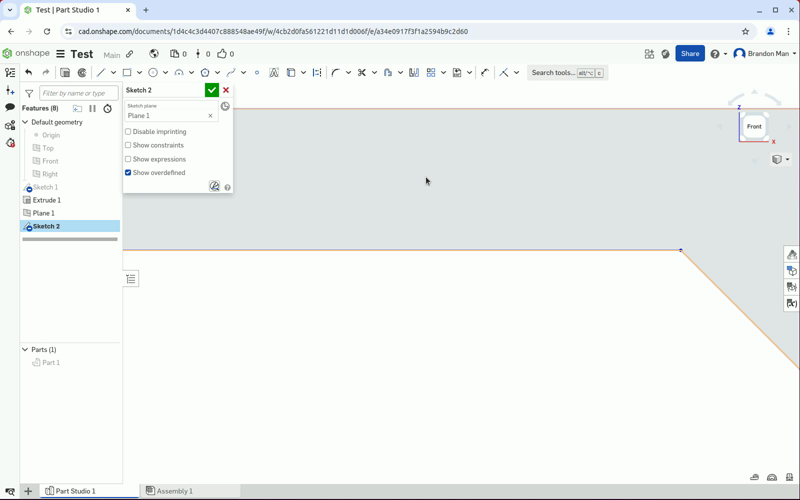
click(426, 176)
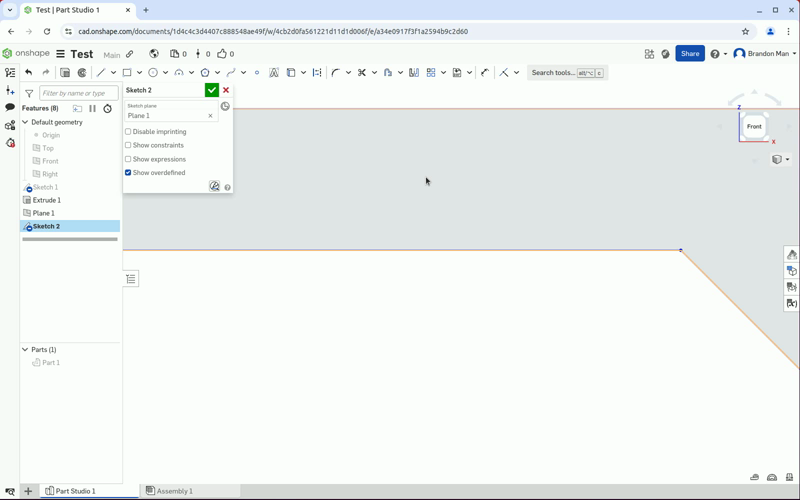
scroll(-6)
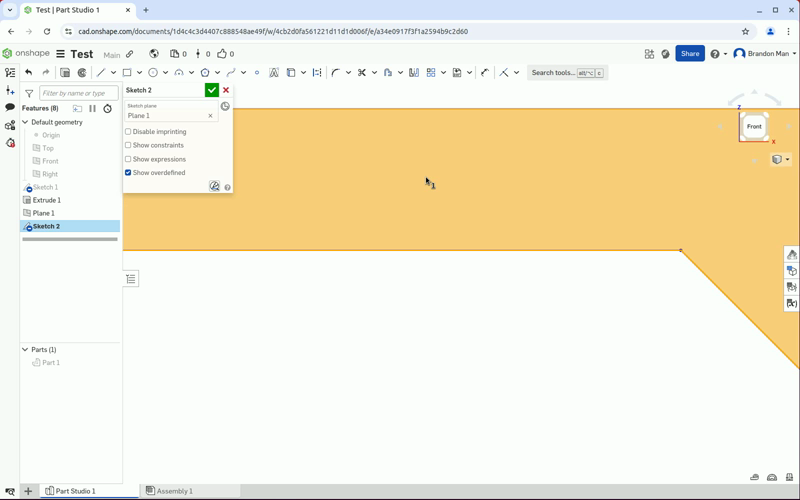
scroll(-6)
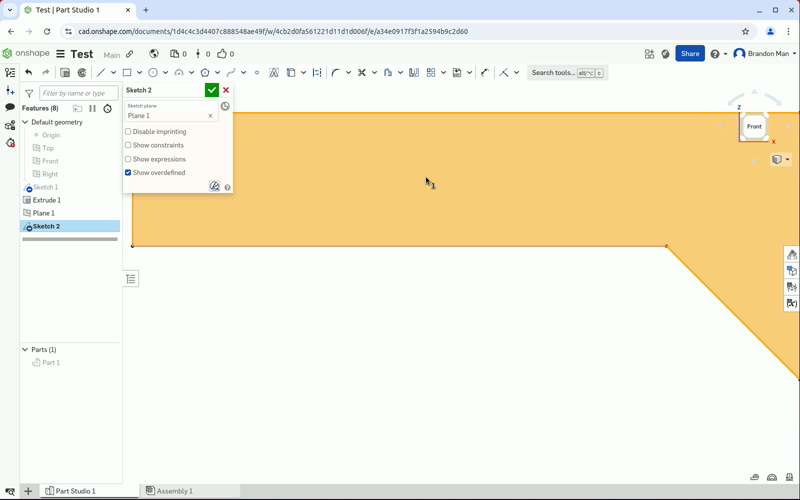
scroll(-6)
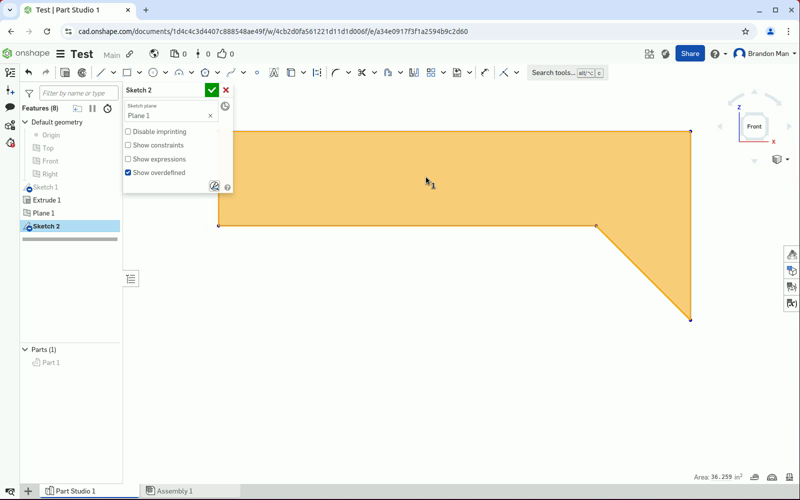
scroll(-6)
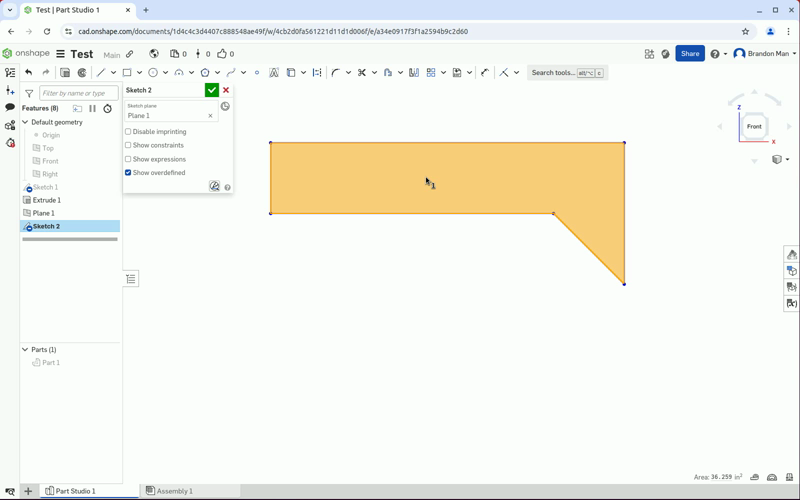
scroll(-6)
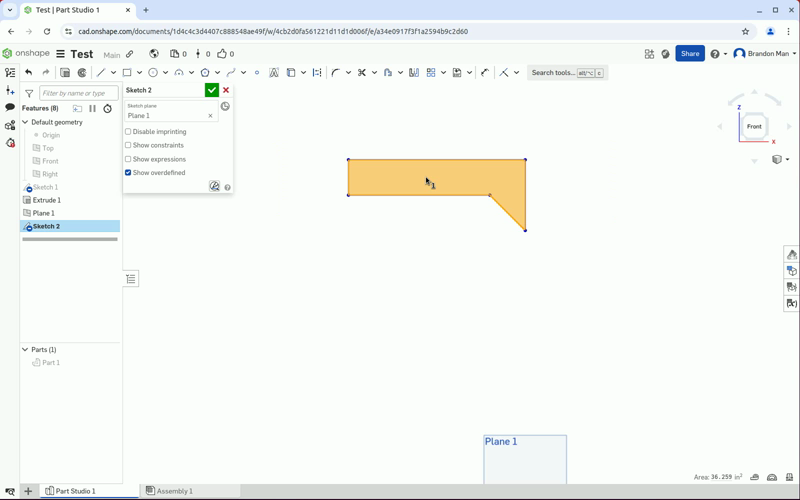
scroll(-6)
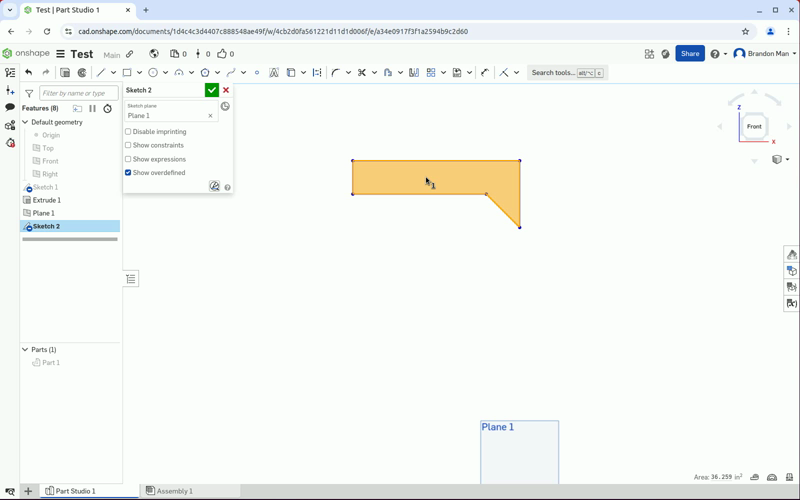
scroll(-6)
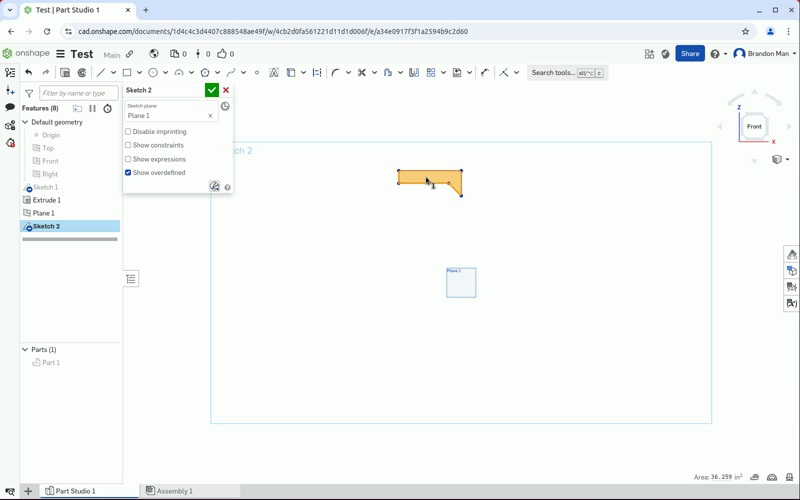
mouse_move(73, 352)
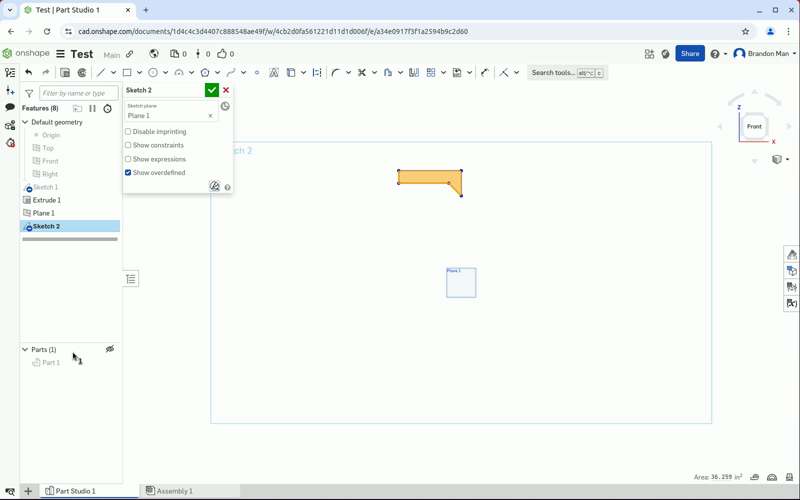
key(shift+y)
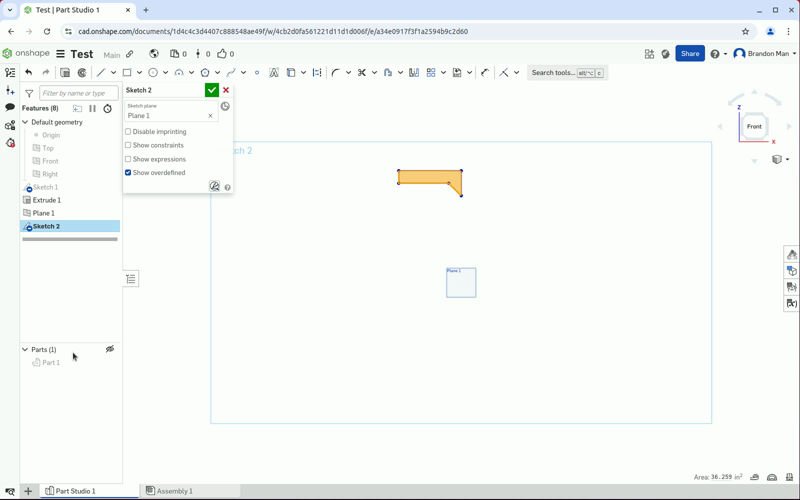
key(shift+e)
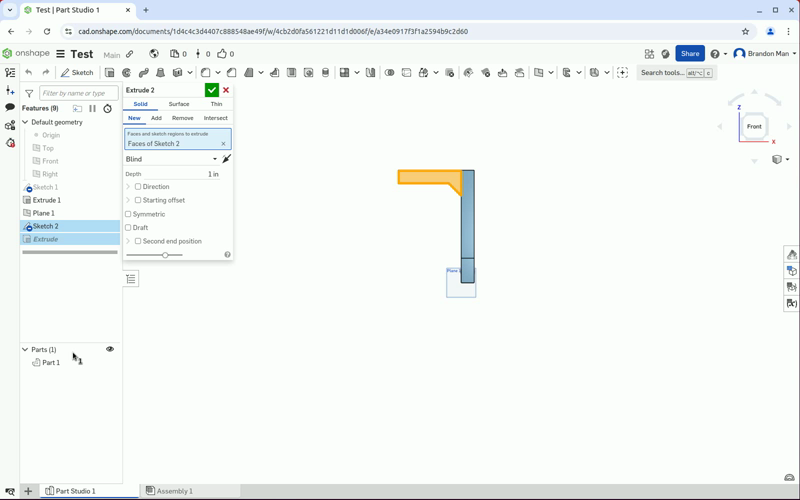
mouse_move(143, 106)
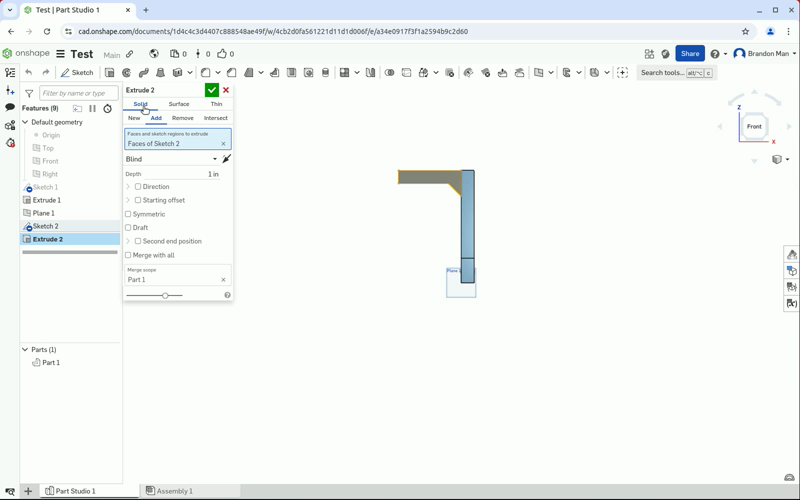
click(143, 106)
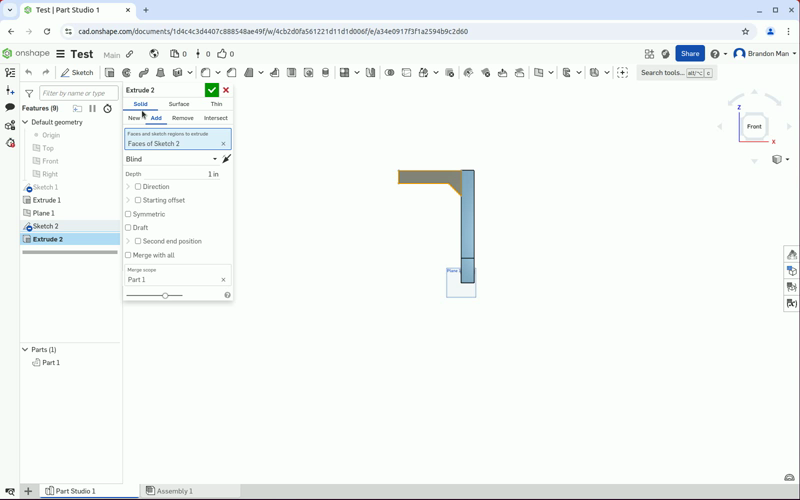
mouse_move(137, 120)
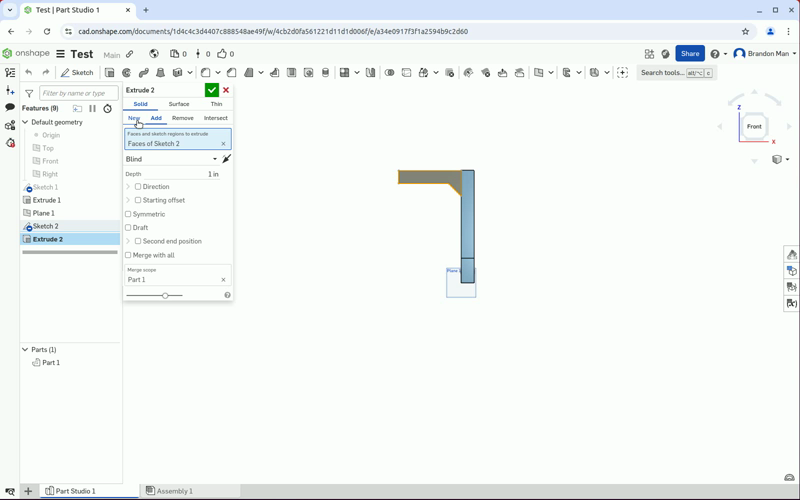
click(137, 120)
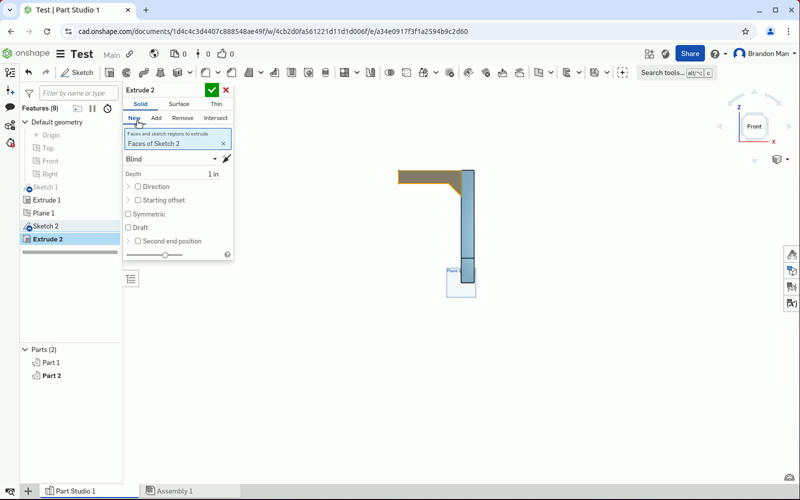
key(tab, 4)
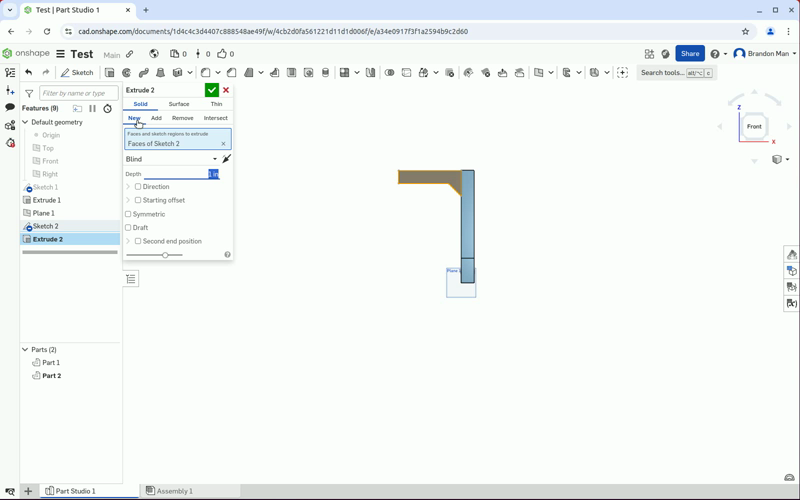
text(-2.648)
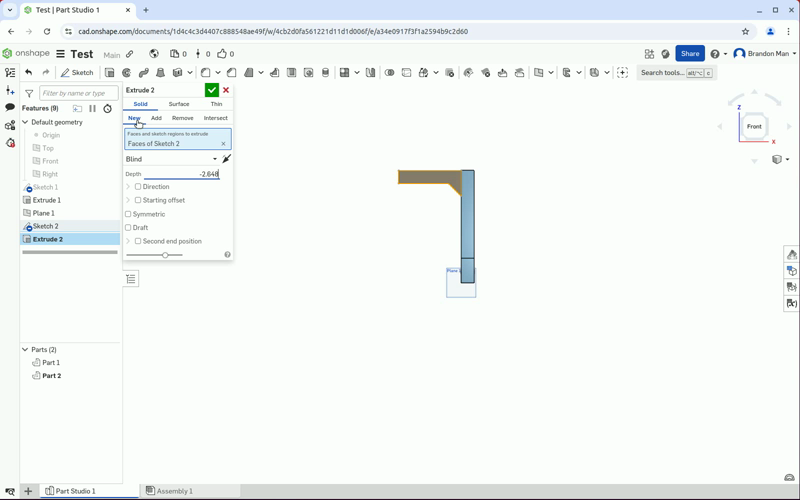
key(enter)
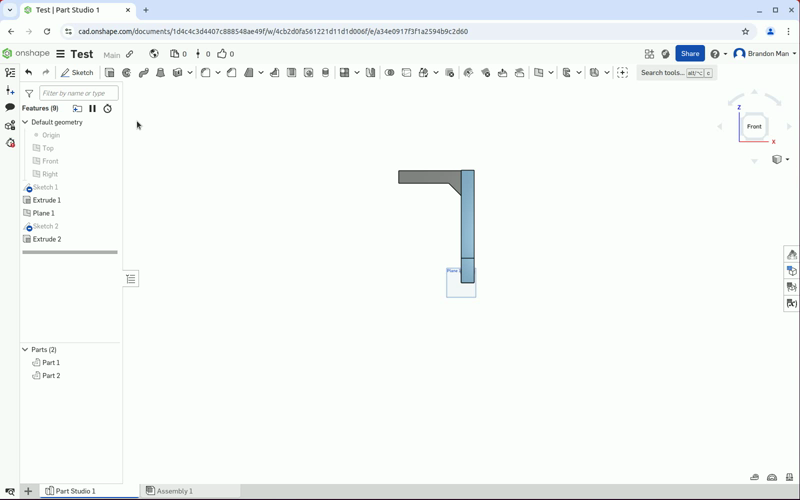
key(shift+h)
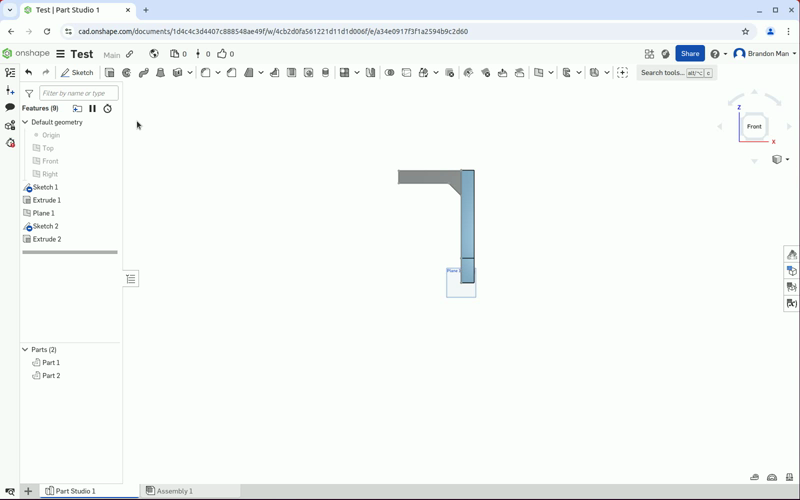
key(shift+h)
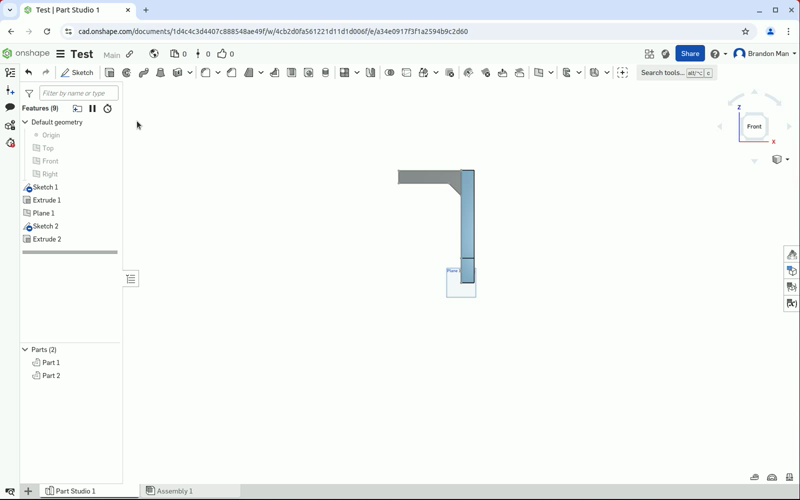
key(shift+7)
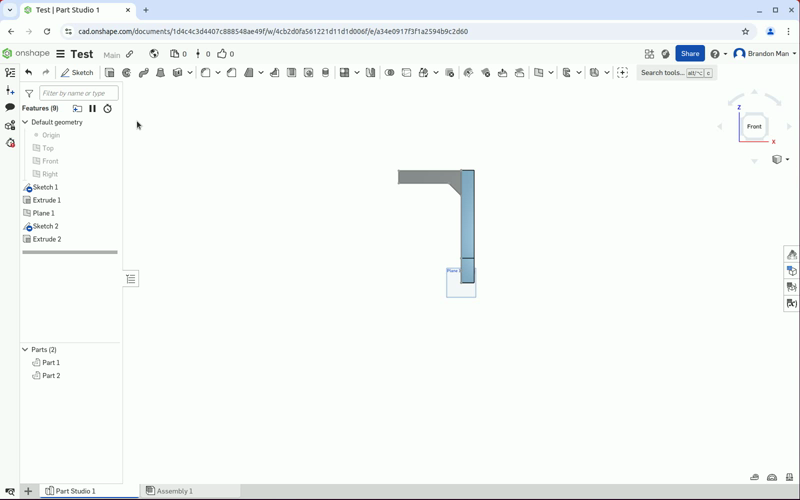
key(left, 2)
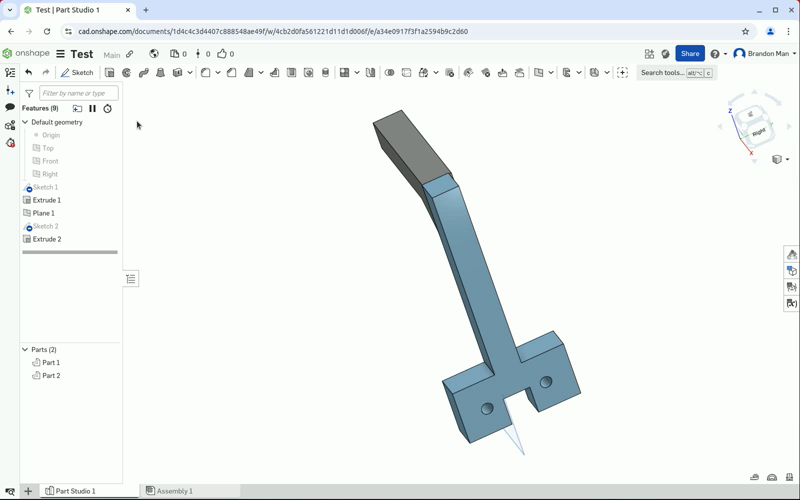
key(down, 2)
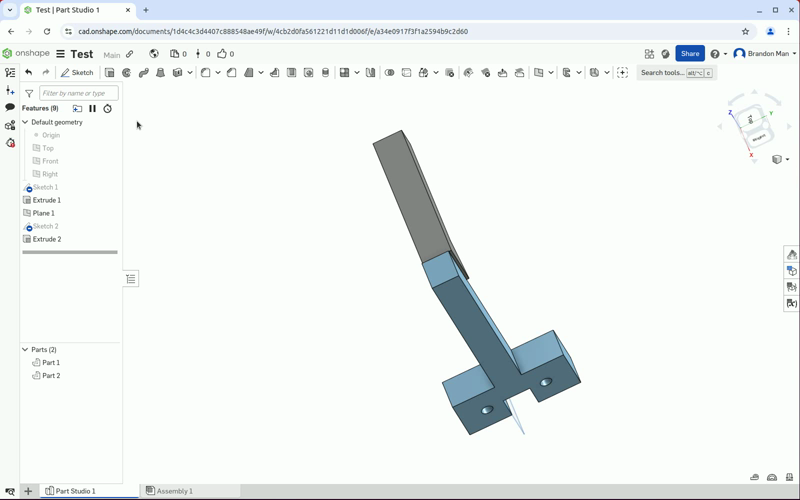
key(up, 2)
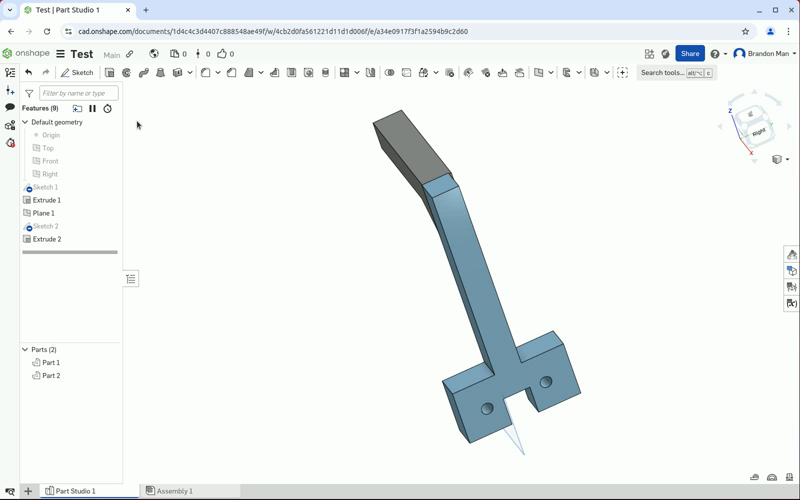
key(right, 2)
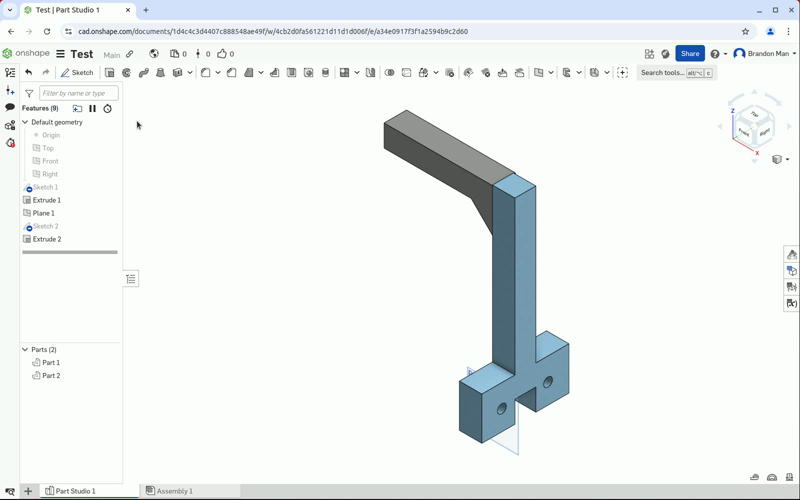
mouse_move(73, 189)
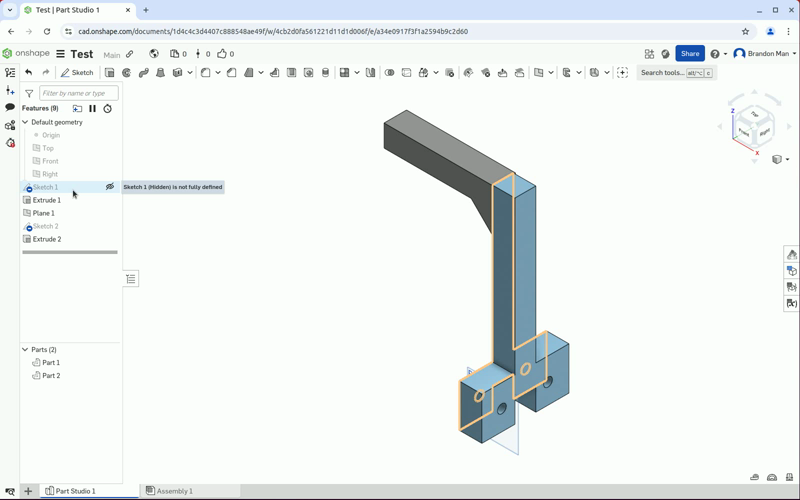
click(73, 189)